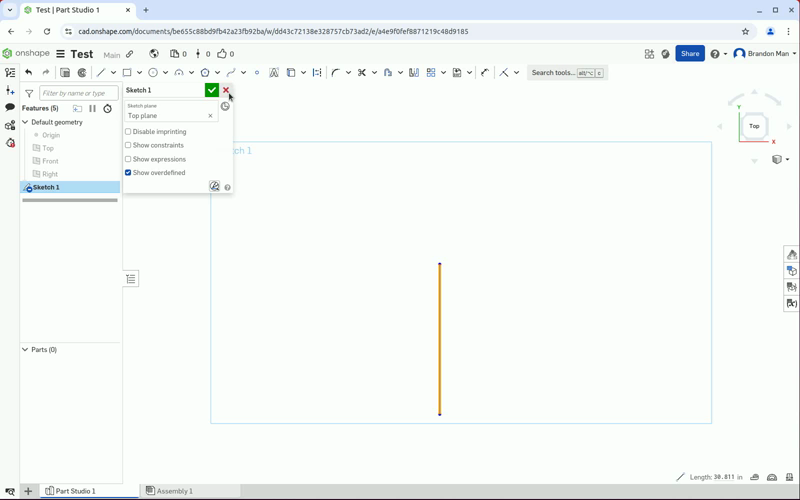
key(shift+h)
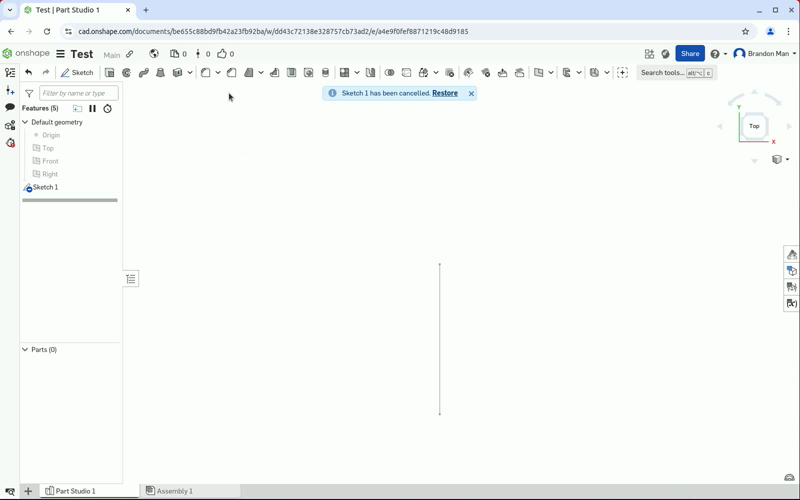
key(shift+s)
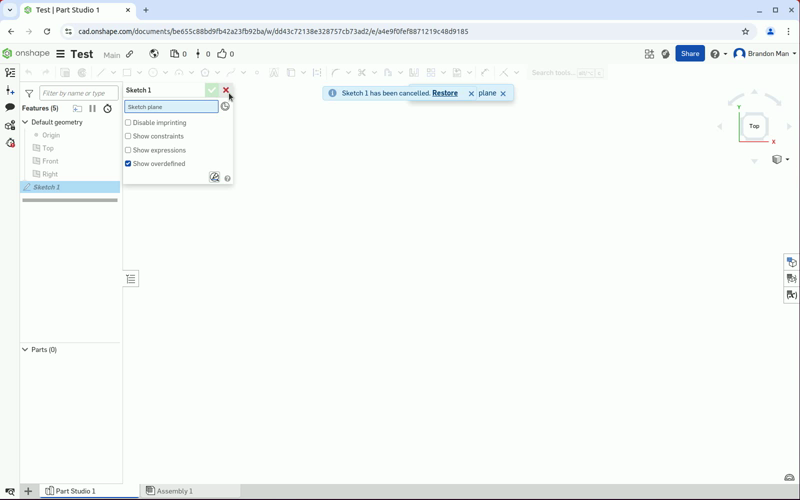
mouse_move(73, 150)
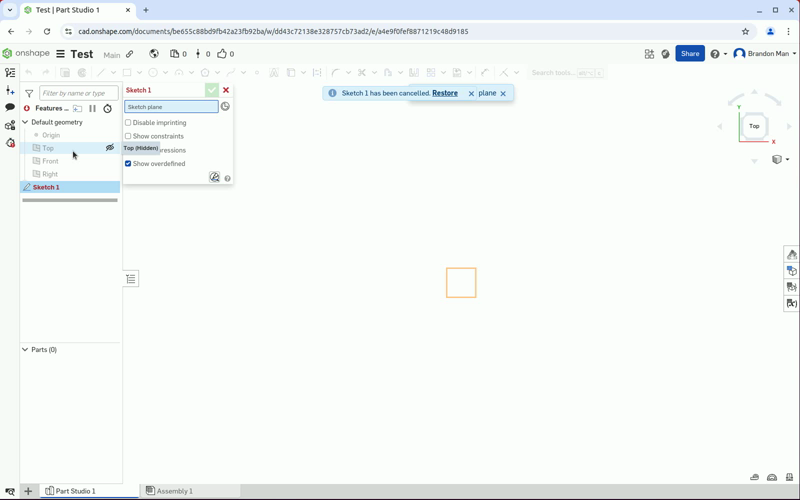
click(73, 150)
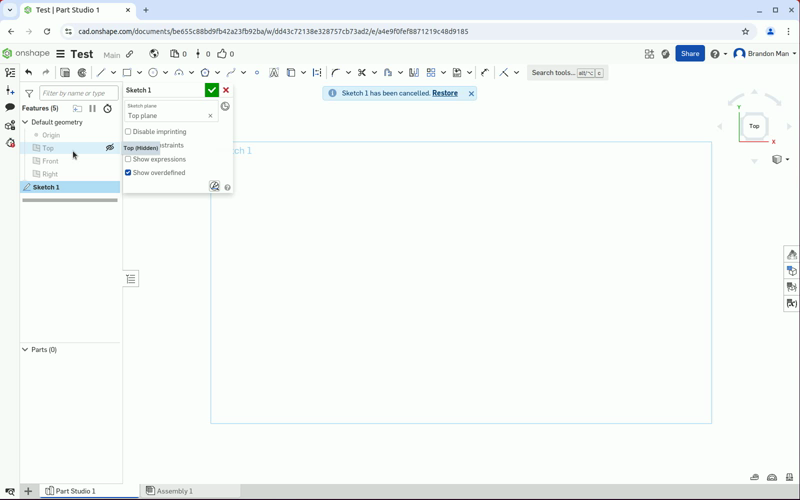
mouse_move(73, 352)
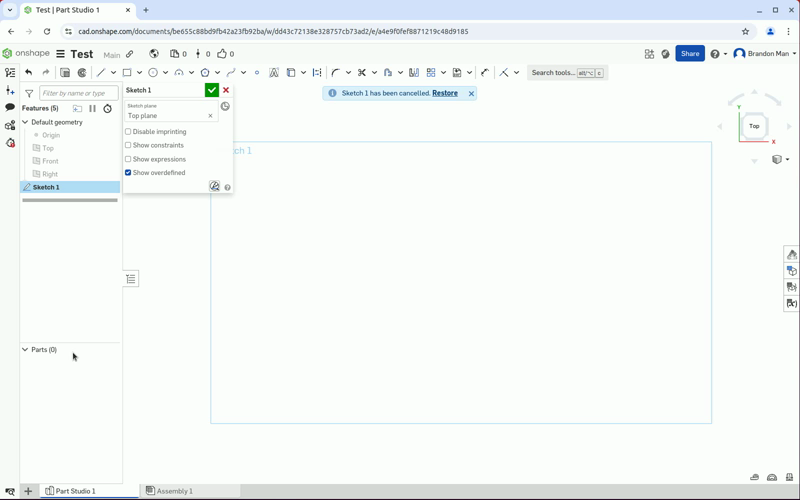
key(y)
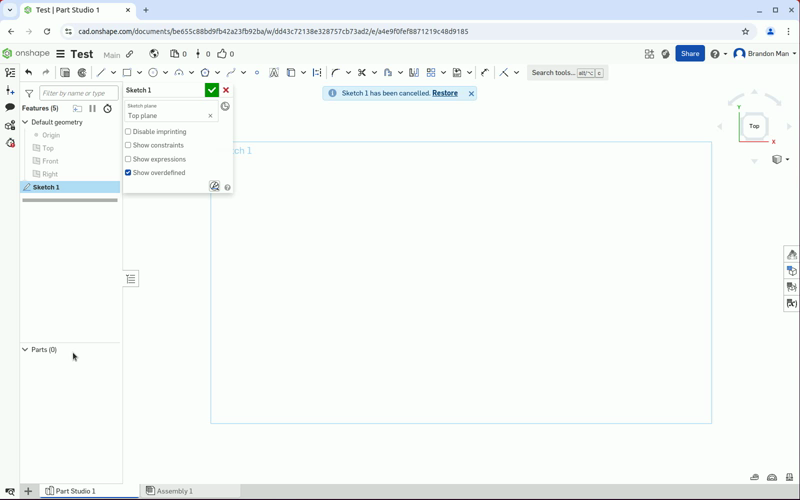
key(c)
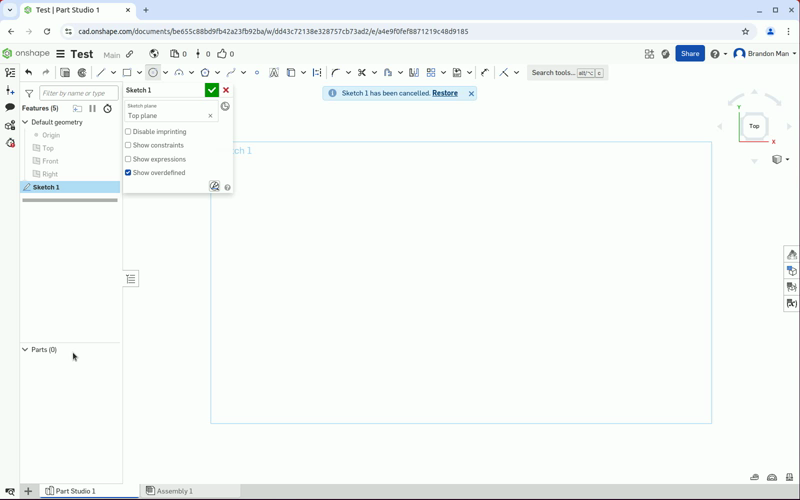
key_down(shift)
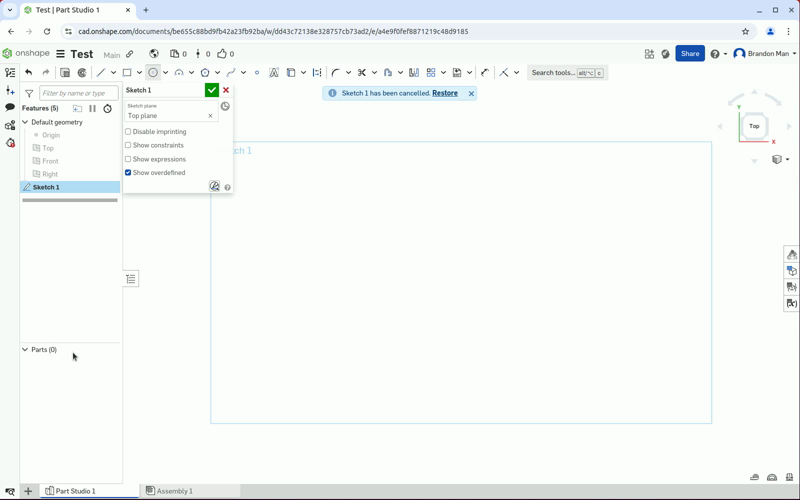
mouse_move(461, 282)
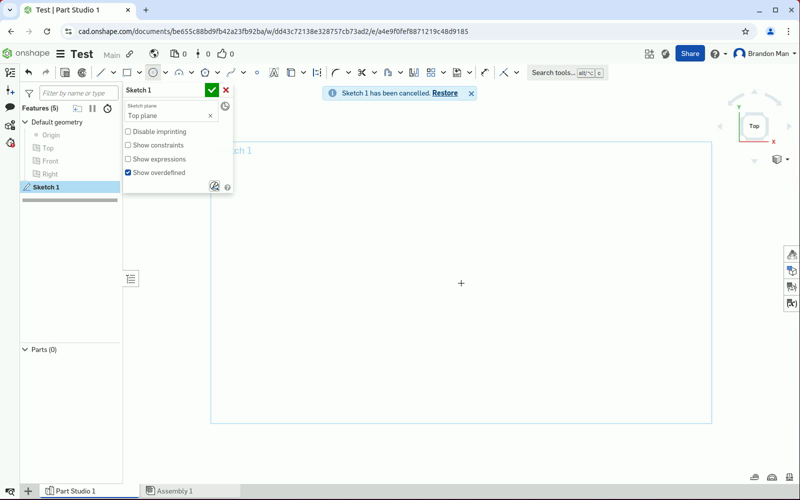
click(461, 282)
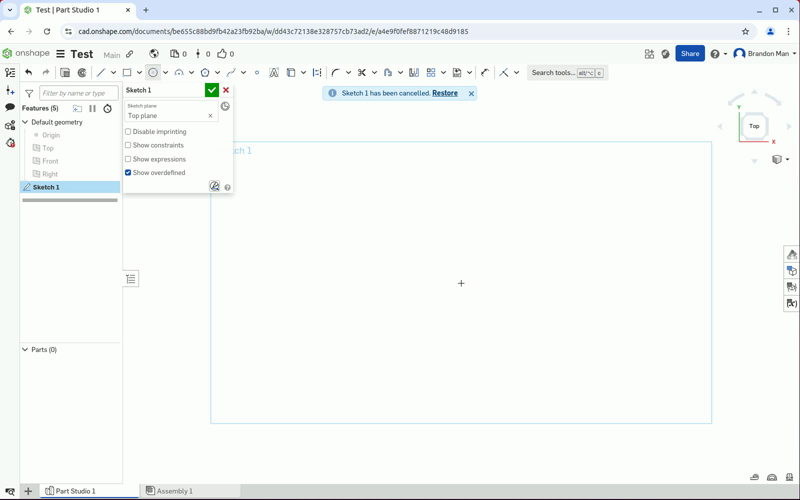
key_up(shift)
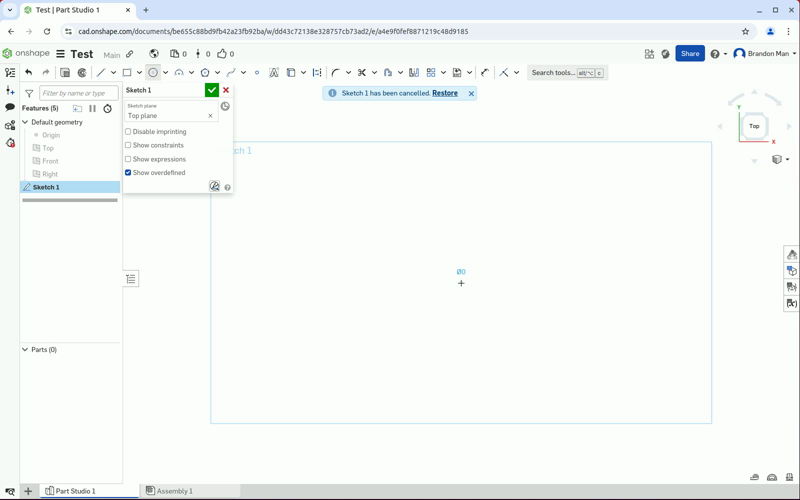
mouse_move(574, 282)
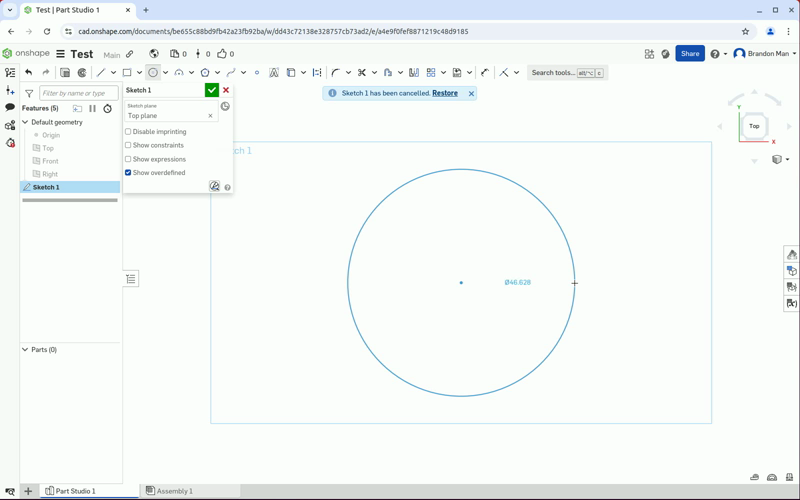
click(574, 282)
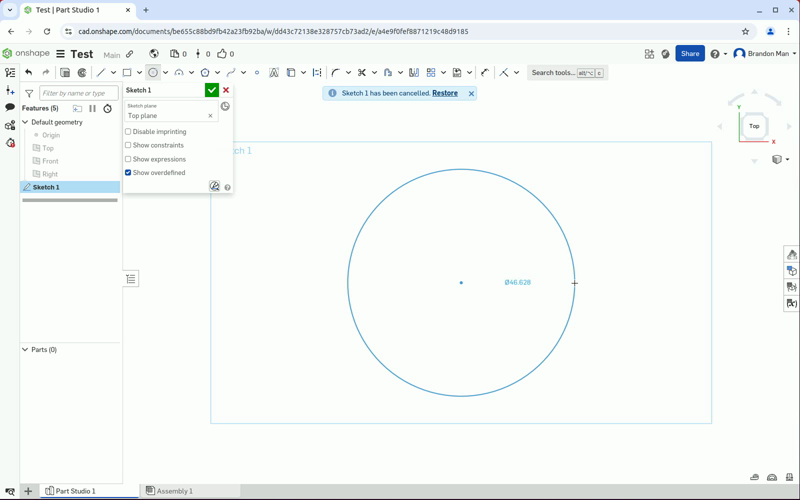
key(esc)
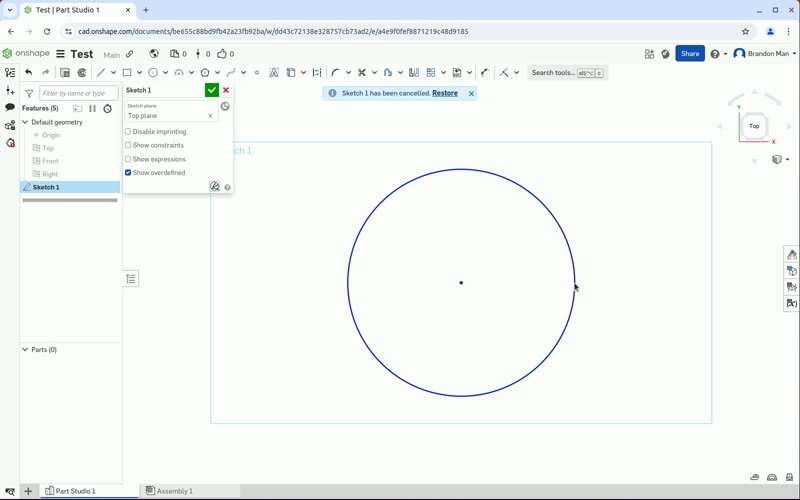
mouse_move(411, 270)
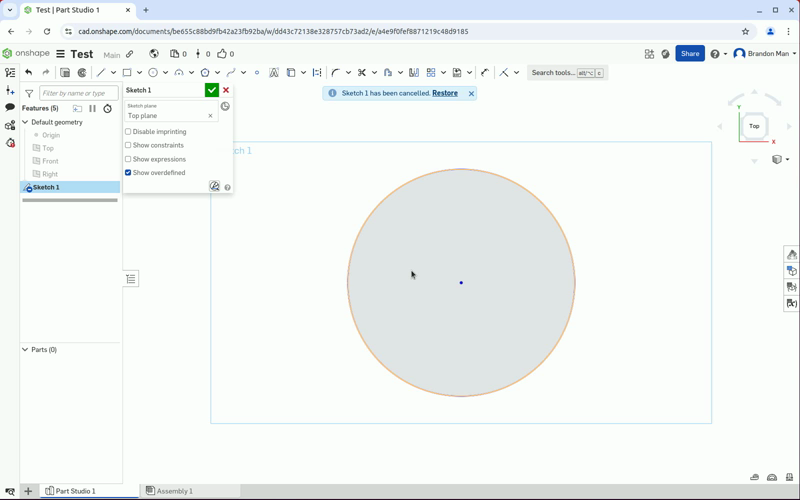
click(411, 270)
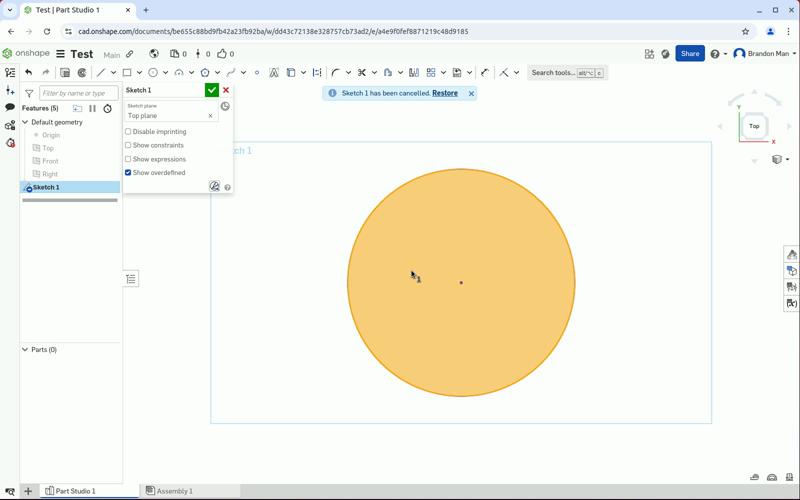
mouse_move(73, 352)
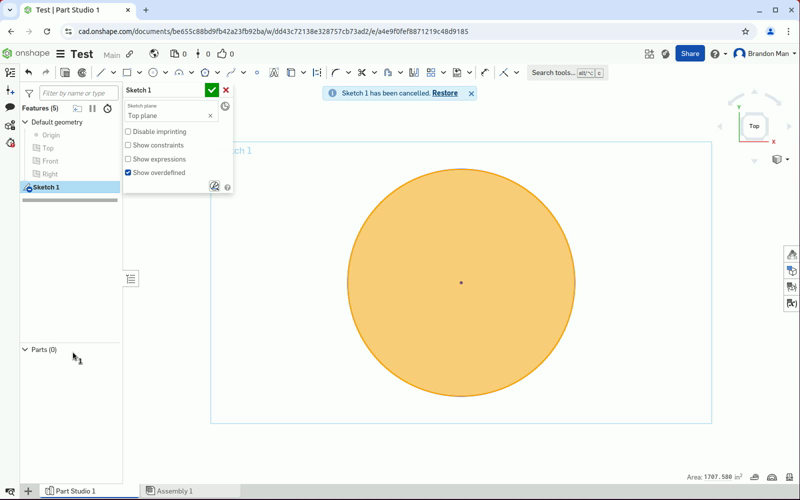
key(shift+y)
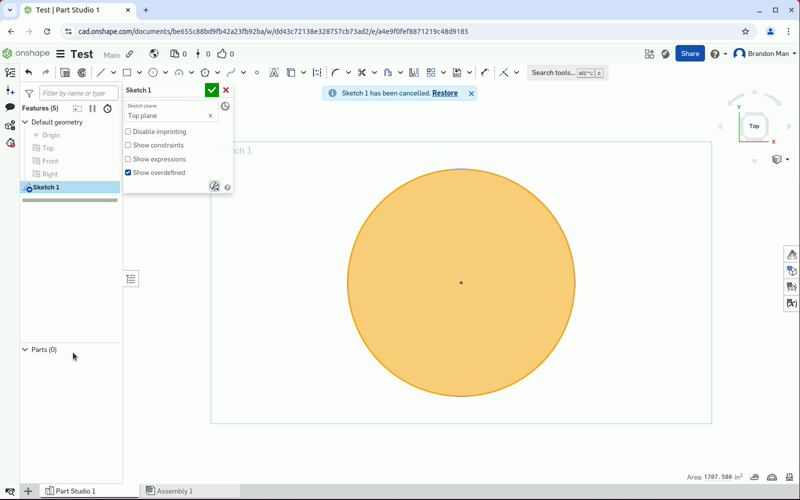
key(shift+e)
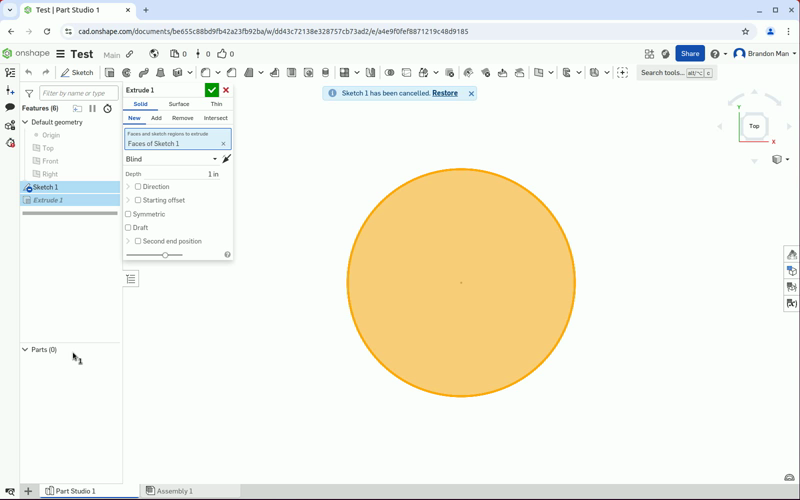
mouse_move(143, 106)
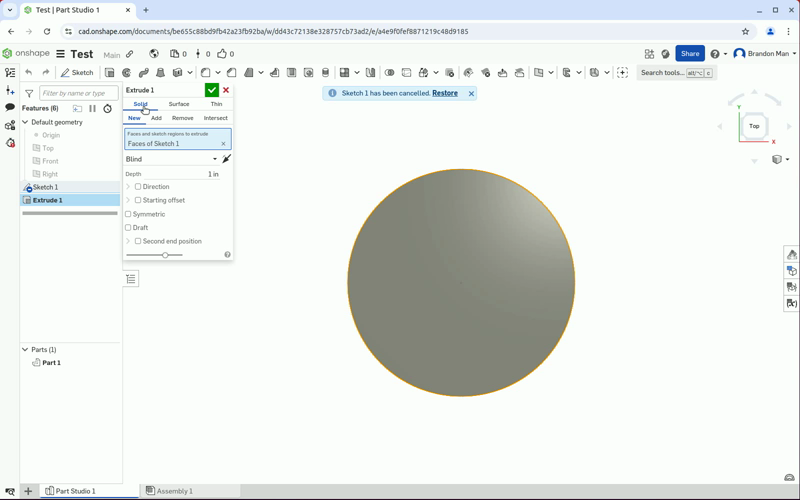
click(143, 106)
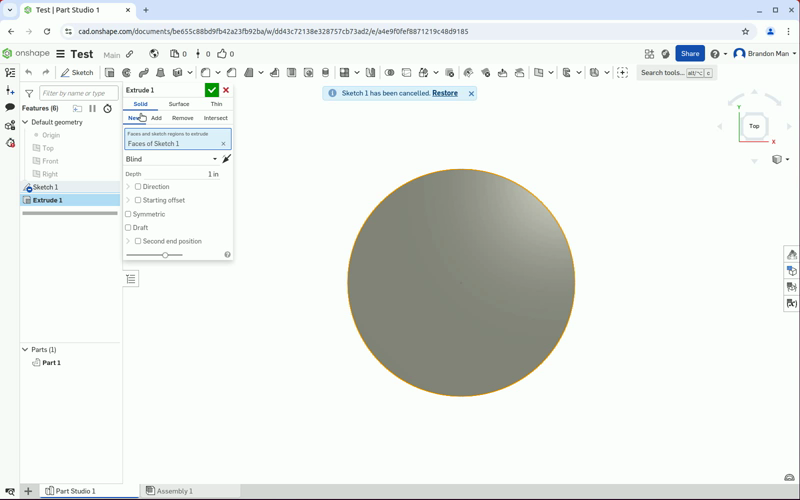
mouse_move(137, 120)
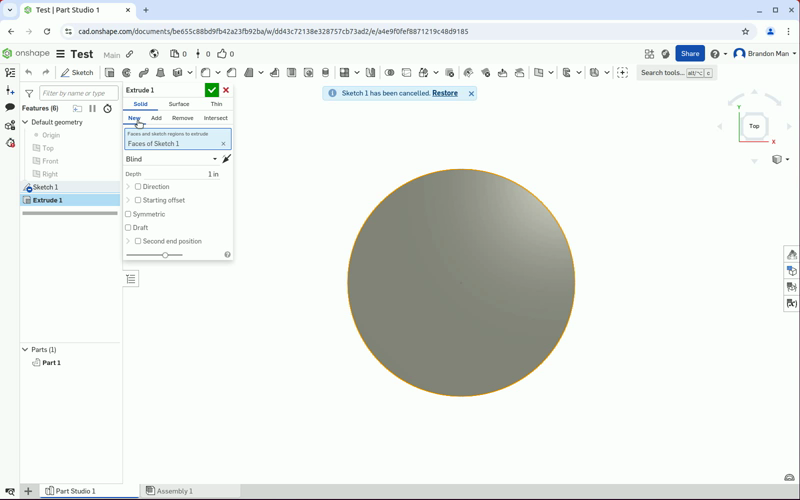
click(137, 120)
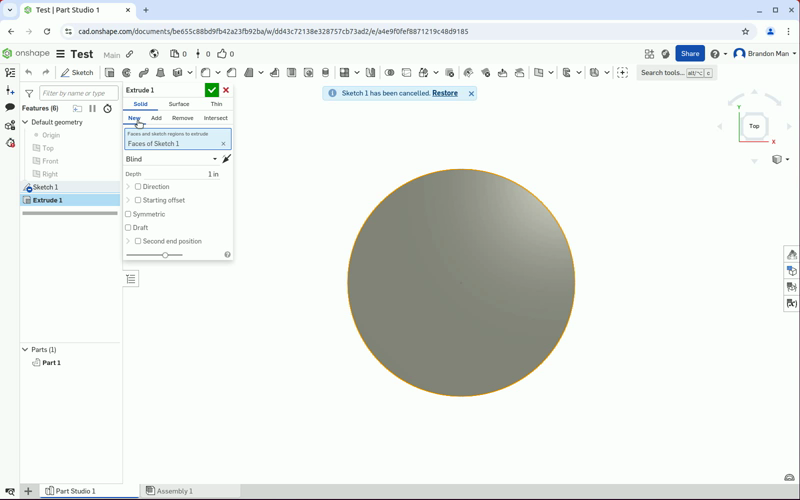
key(tab, 4)
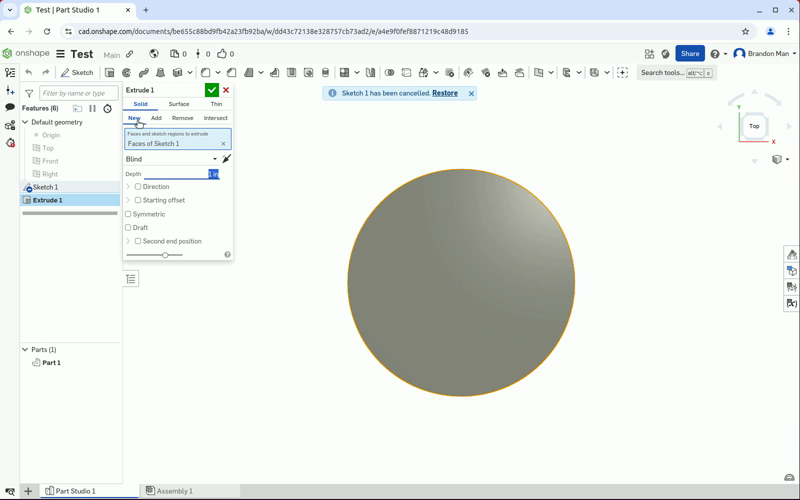
text(-2.648)
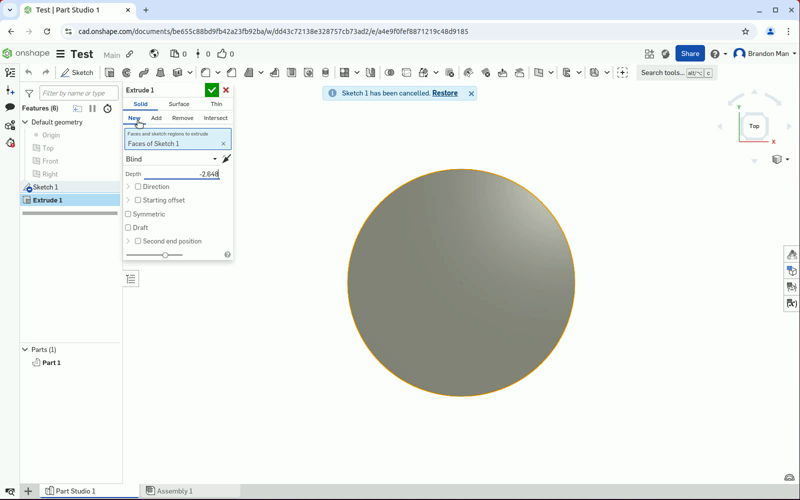
key(enter)
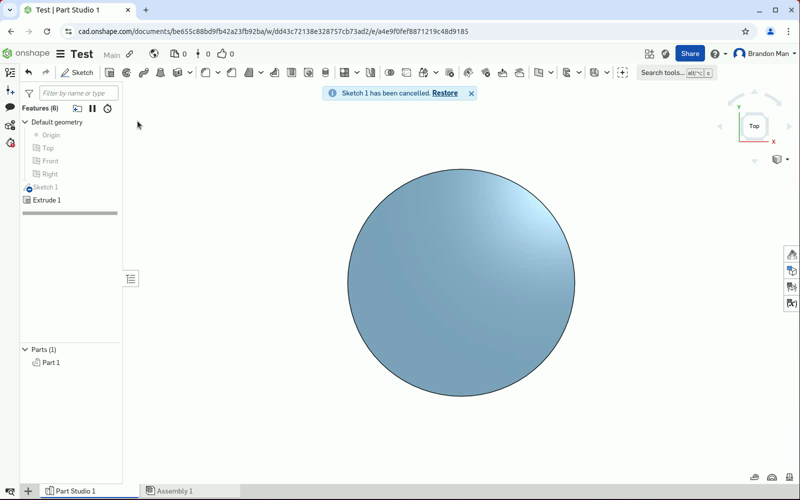
key(shift+h)
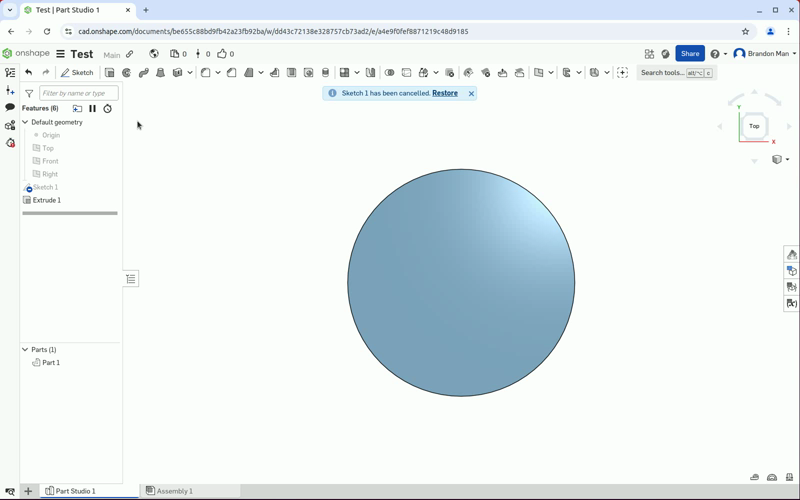
key(shift+h)
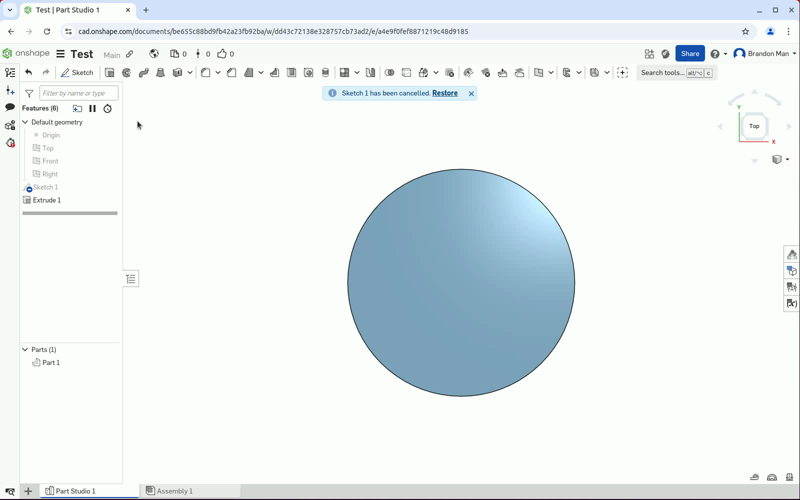
mouse_move(73, 189)
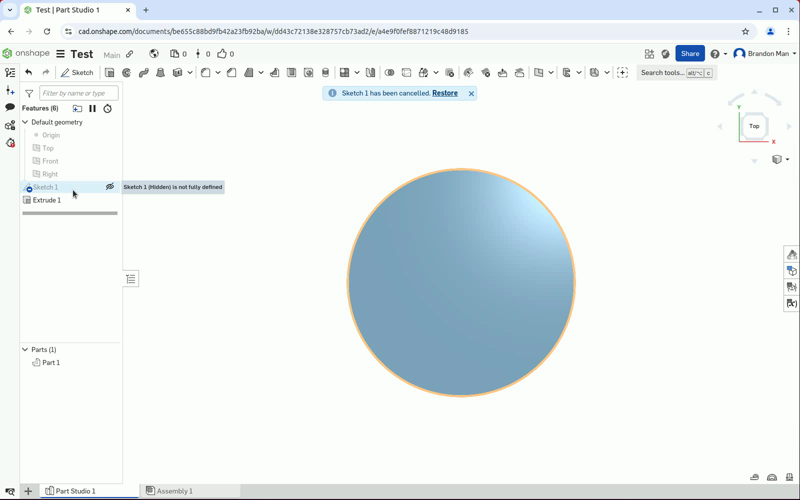
click(73, 189)
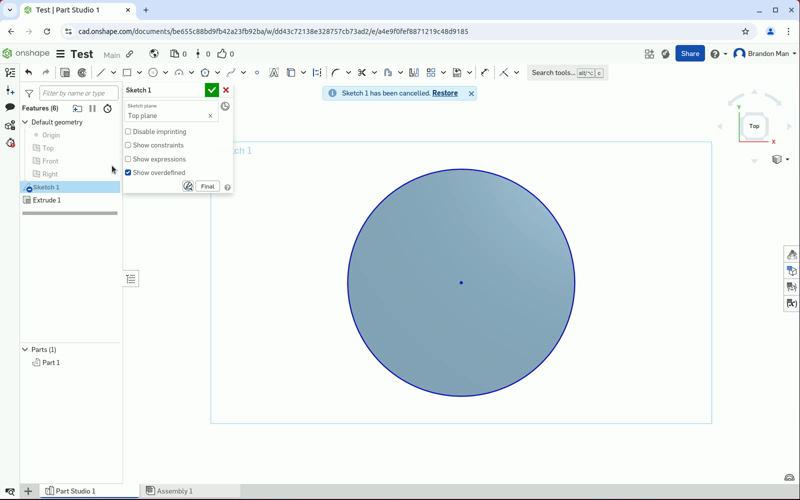
mouse_move(229, 92)
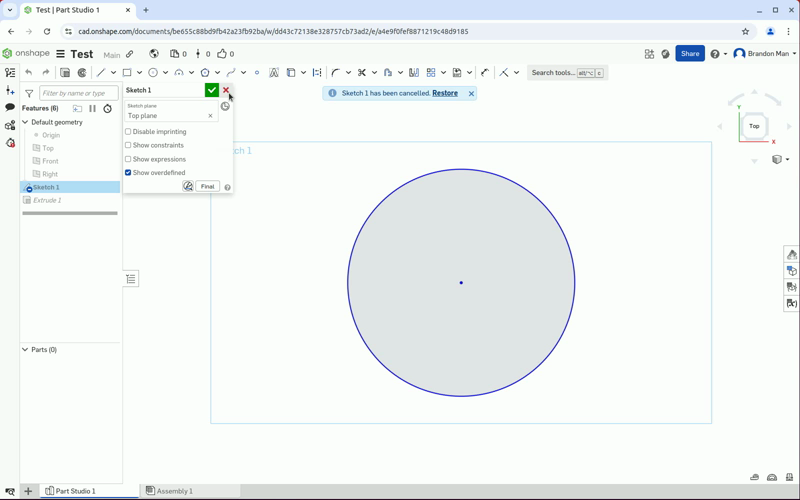
click(229, 92)
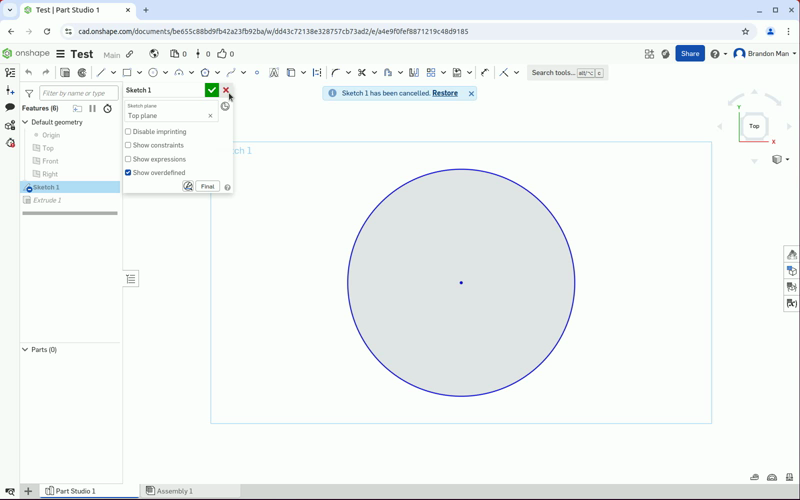
key(shift+s)
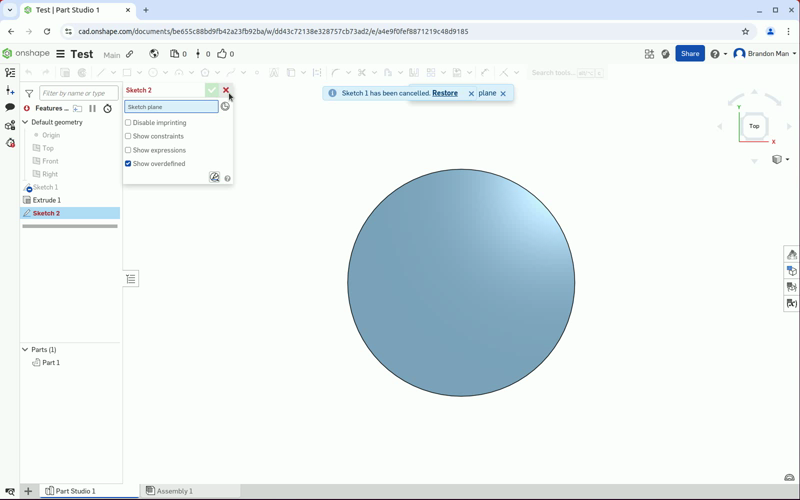
mouse_move(73, 150)
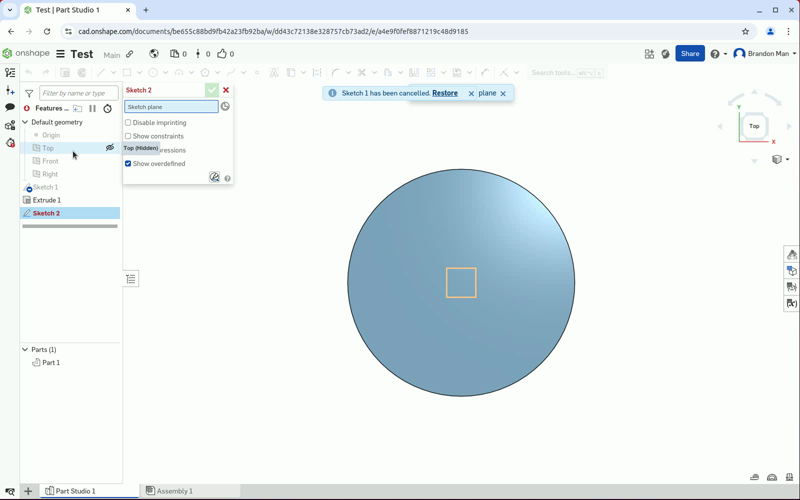
click(73, 150)
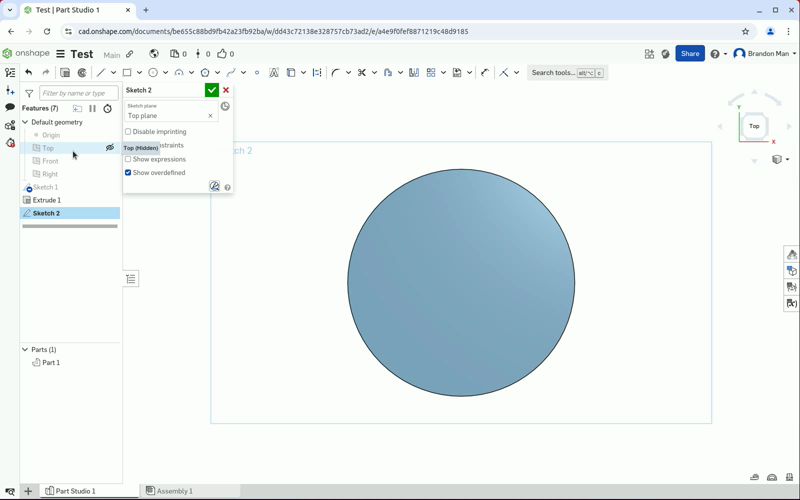
mouse_move(73, 352)
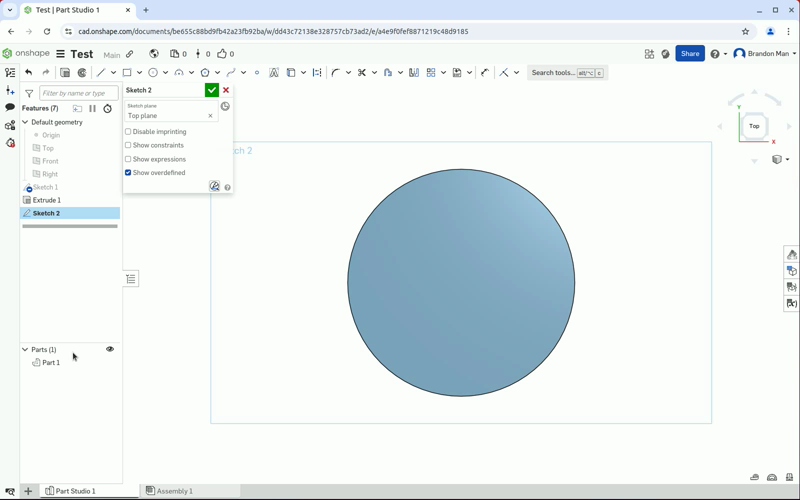
key(y)
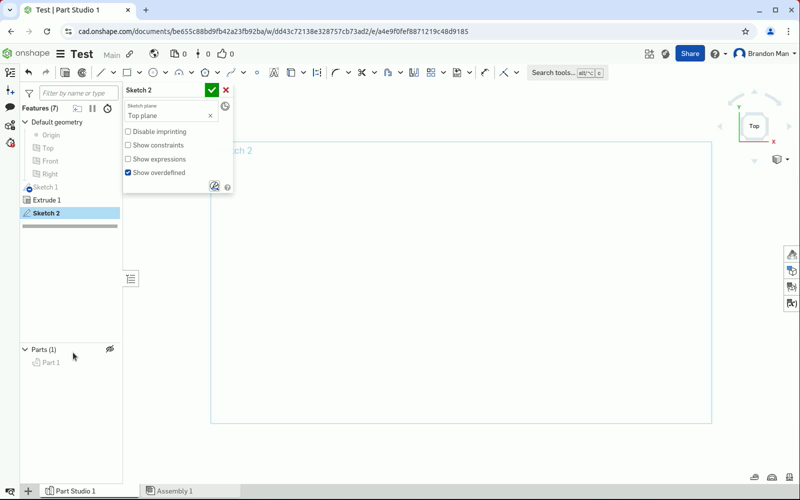
key(c)
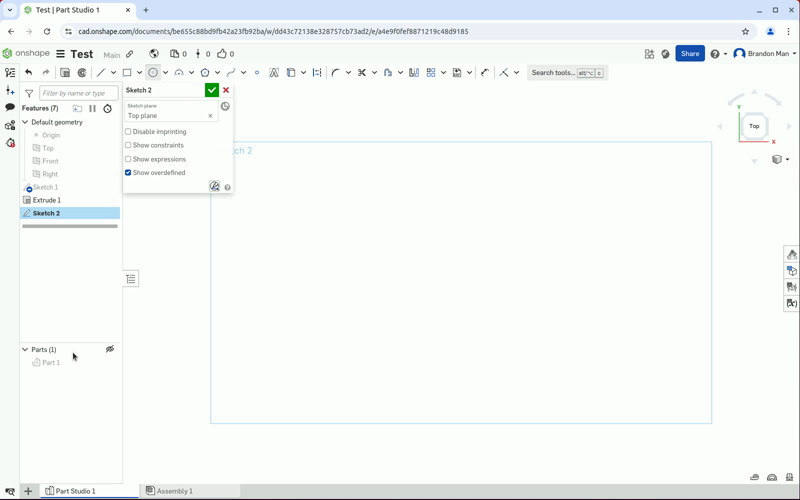
key_down(shift)
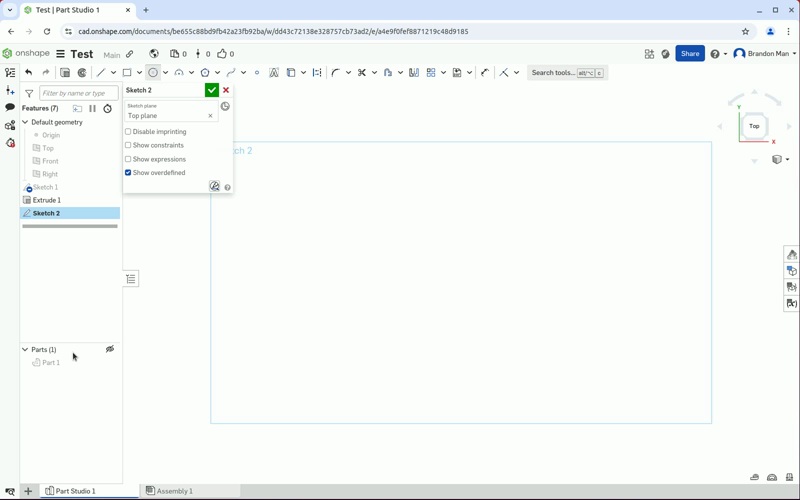
mouse_move(461, 207)
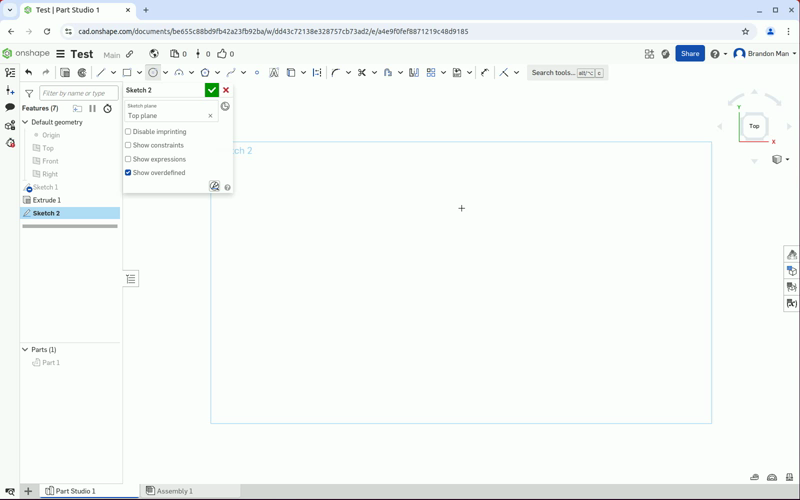
click(461, 207)
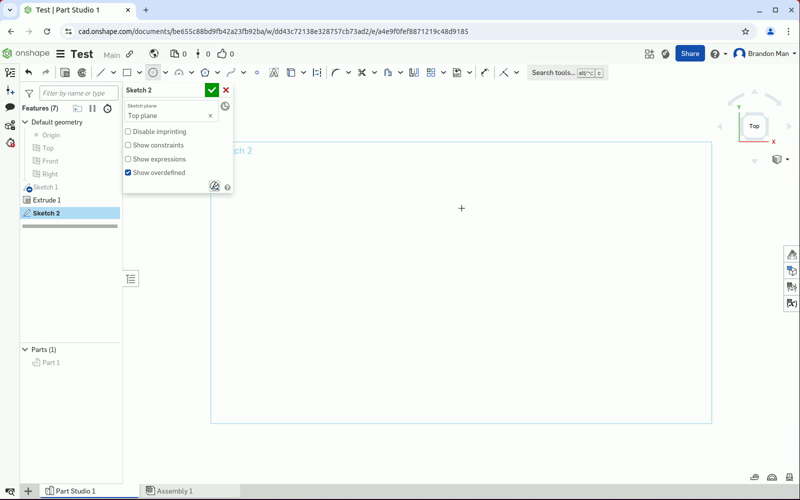
key_up(shift)
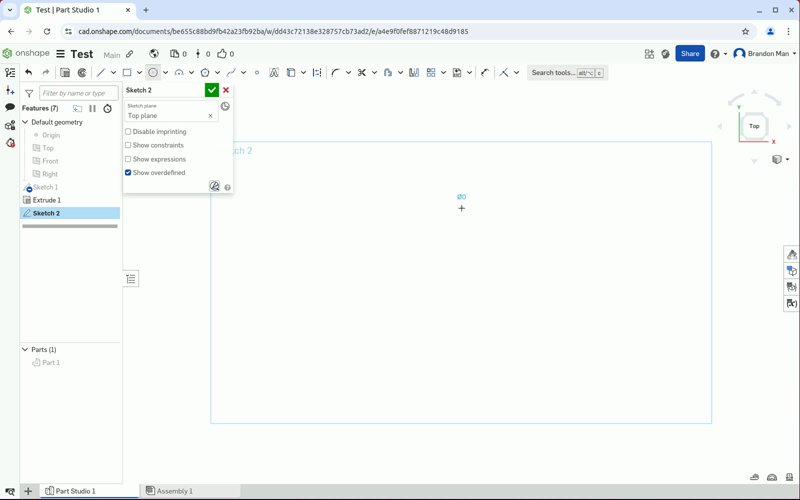
mouse_move(468, 207)
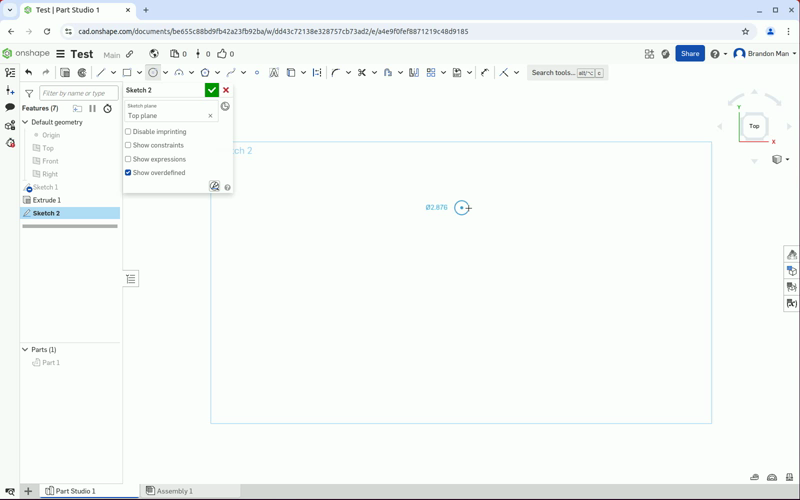
click(468, 207)
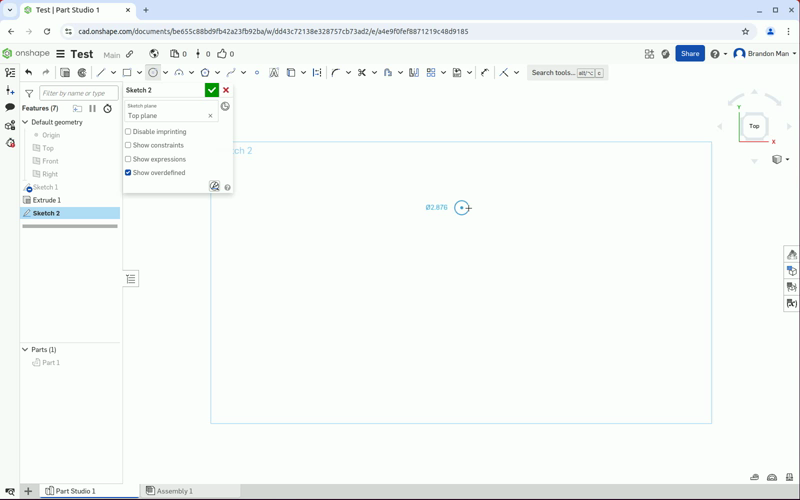
key(esc)
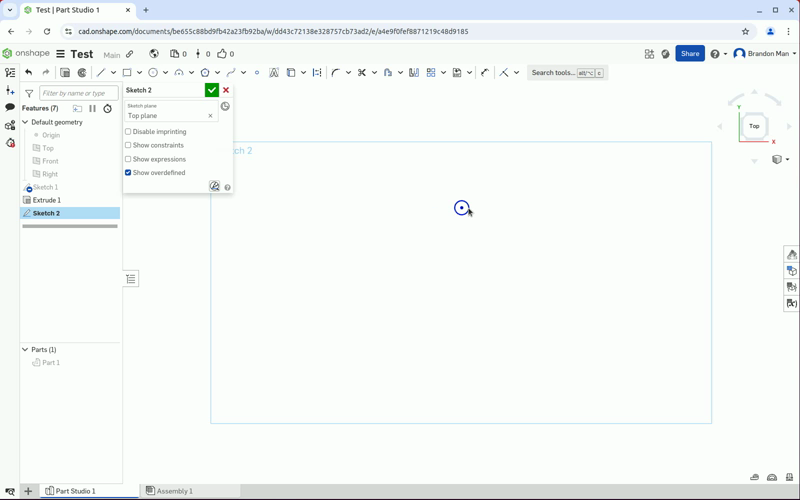
mouse_move(457, 212)
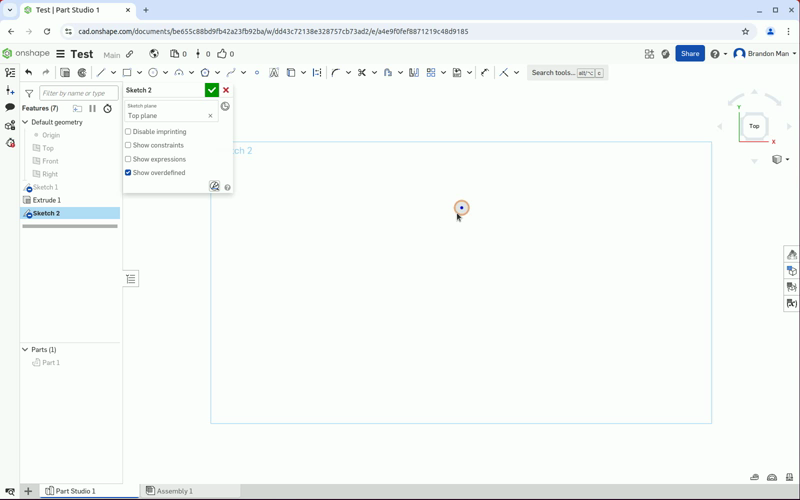
scroll(6)
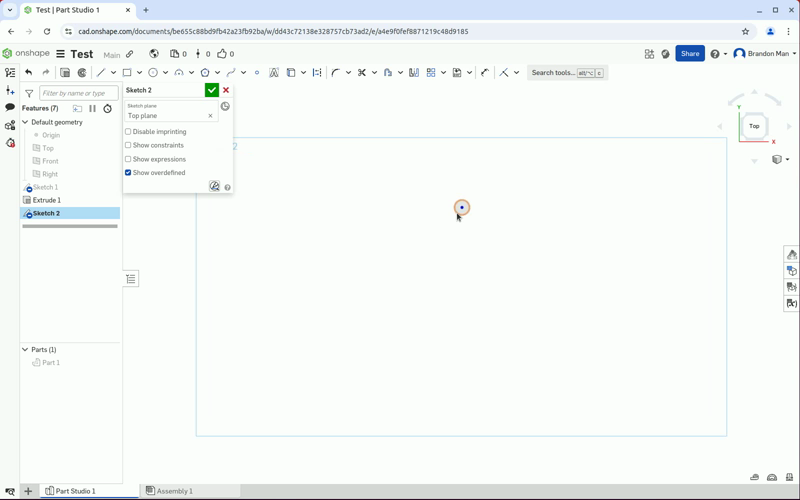
scroll(6)
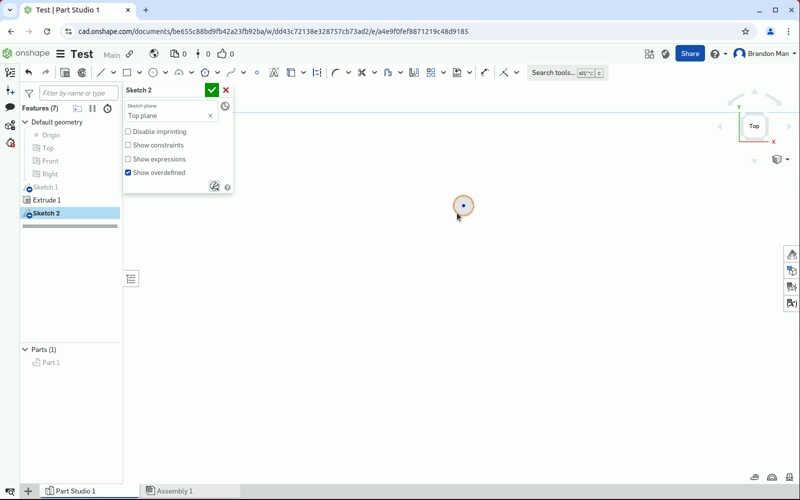
scroll(6)
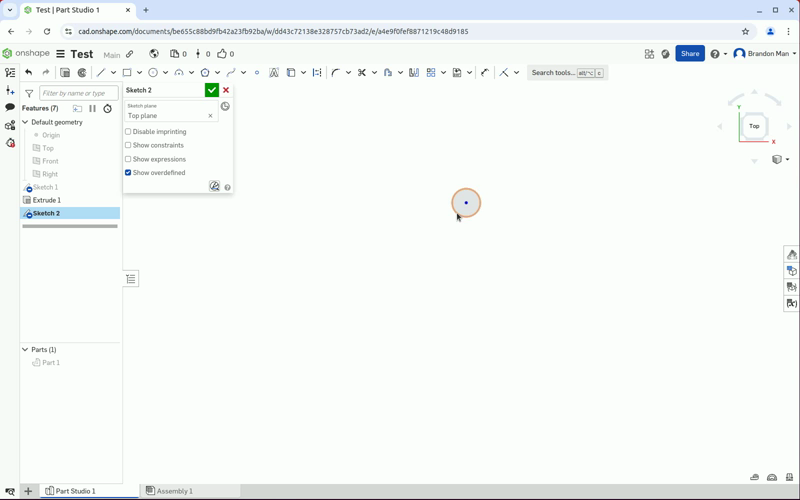
scroll(6)
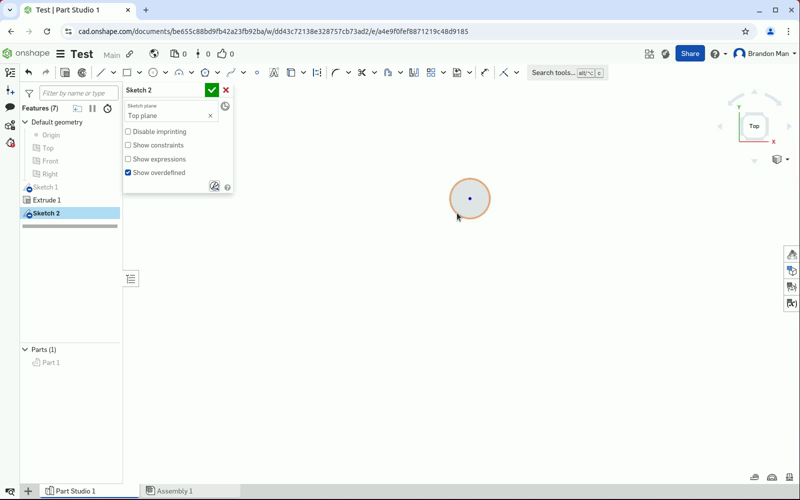
scroll(6)
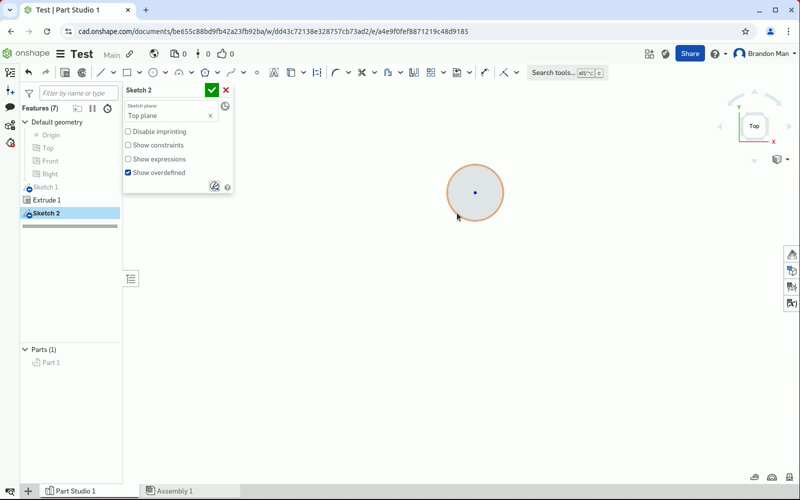
scroll(6)
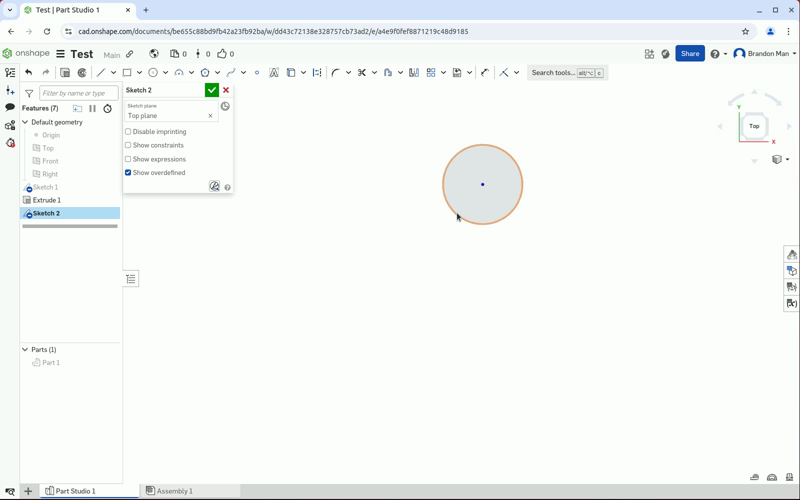
scroll(6)
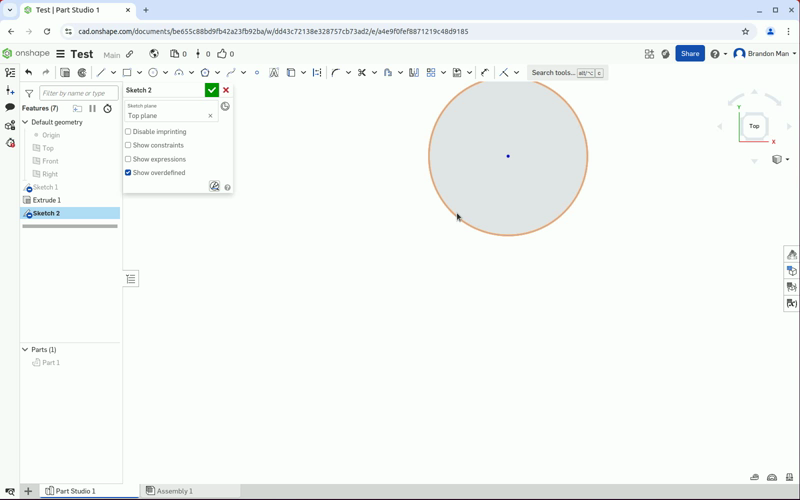
click(457, 212)
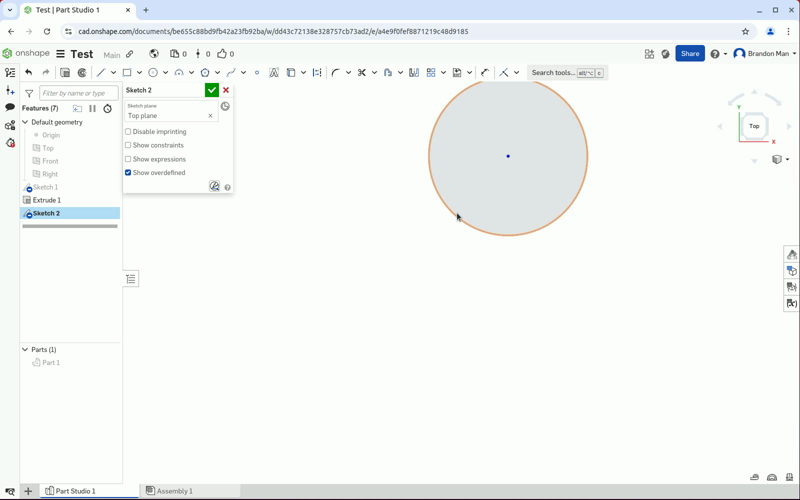
scroll(-6)
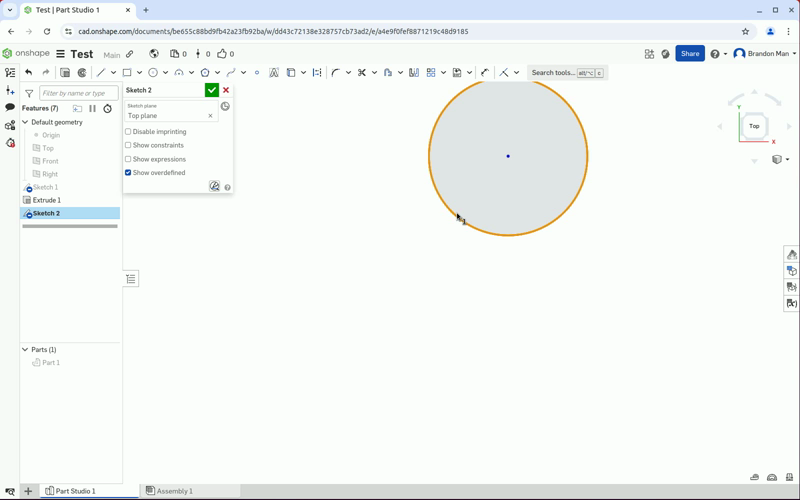
scroll(-6)
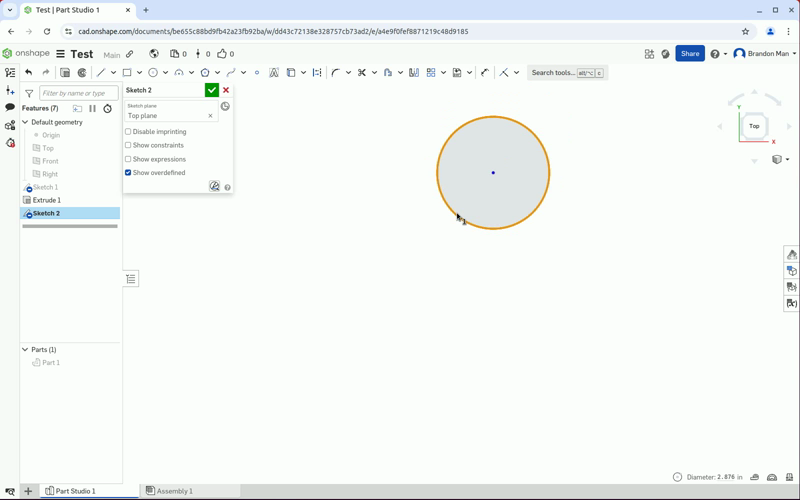
scroll(-6)
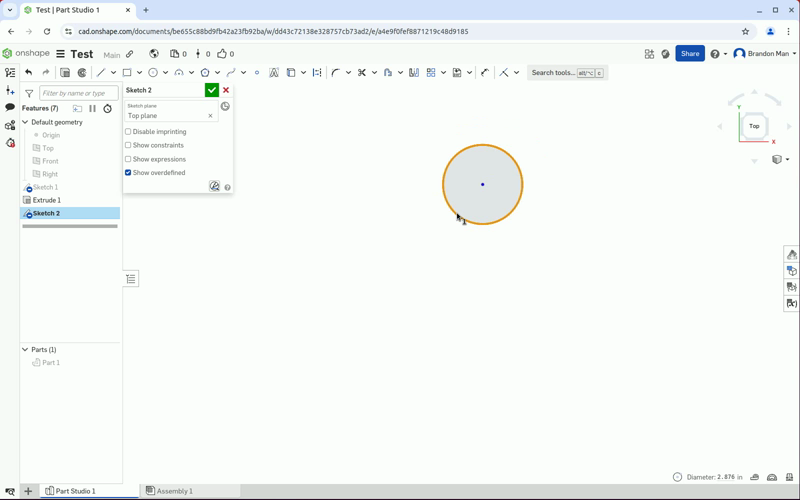
scroll(-6)
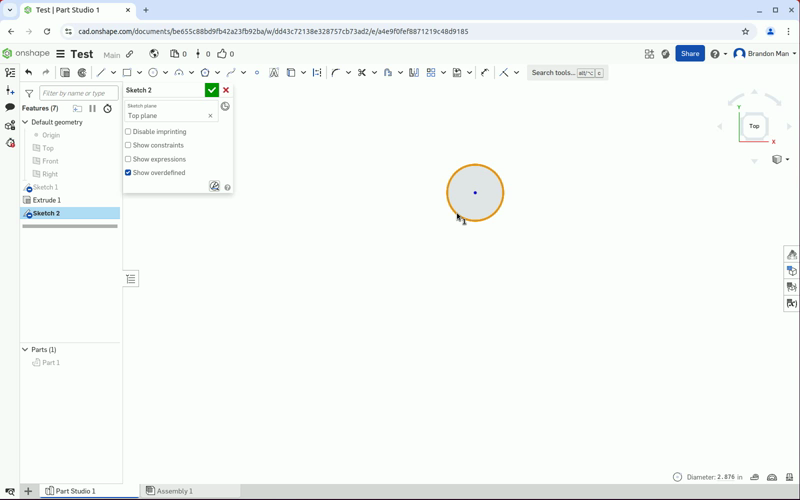
scroll(-6)
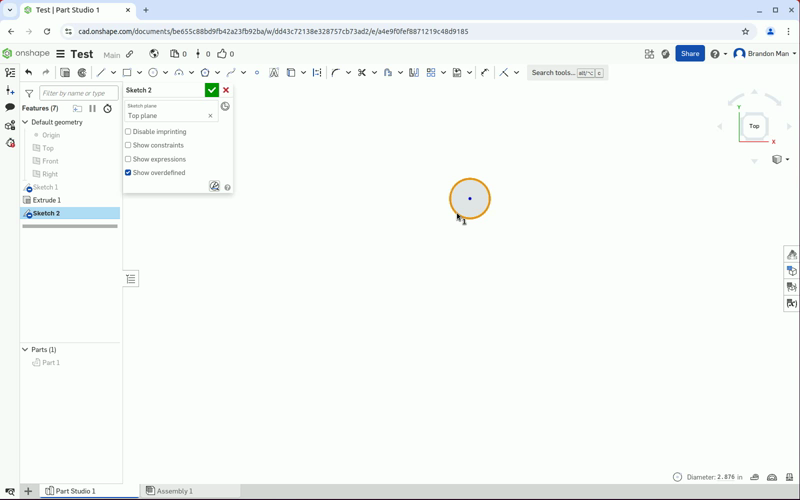
scroll(-6)
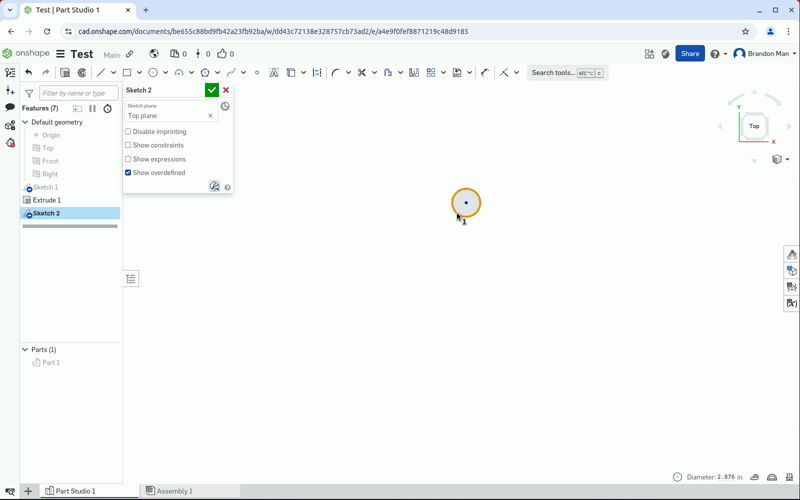
scroll(-6)
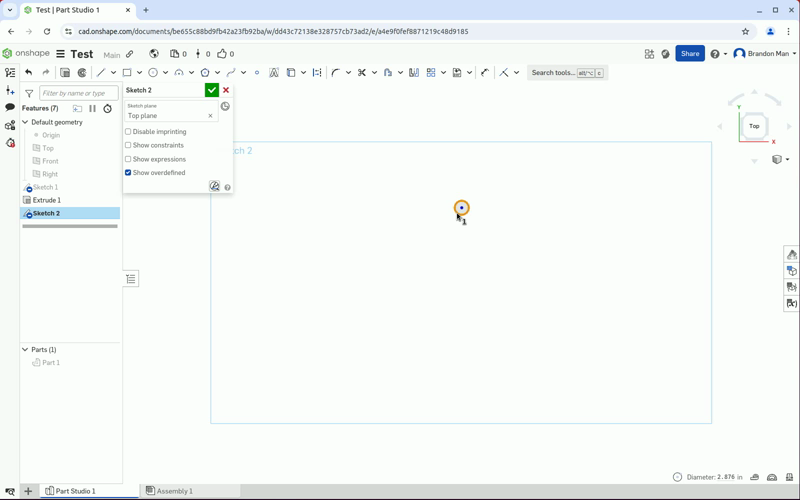
mouse_move(73, 352)
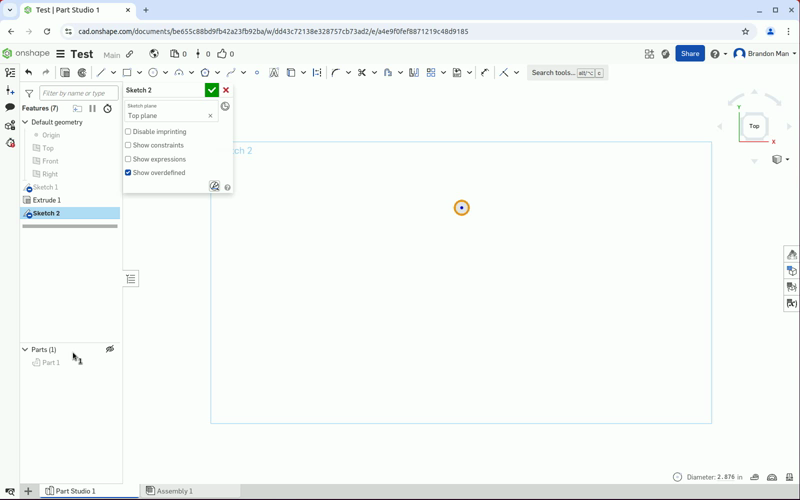
key(shift+y)
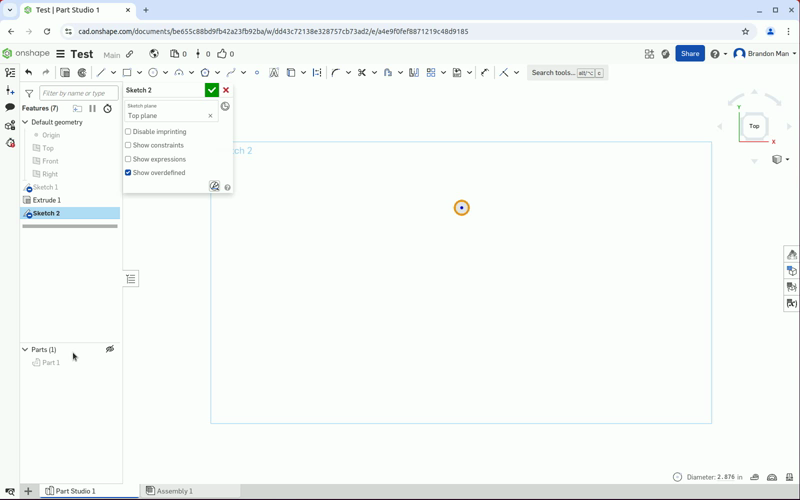
key(shift+e)
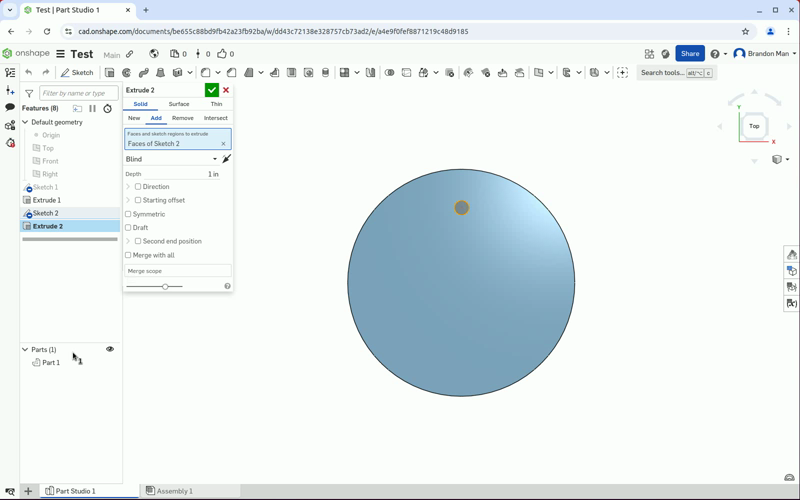
mouse_move(143, 106)
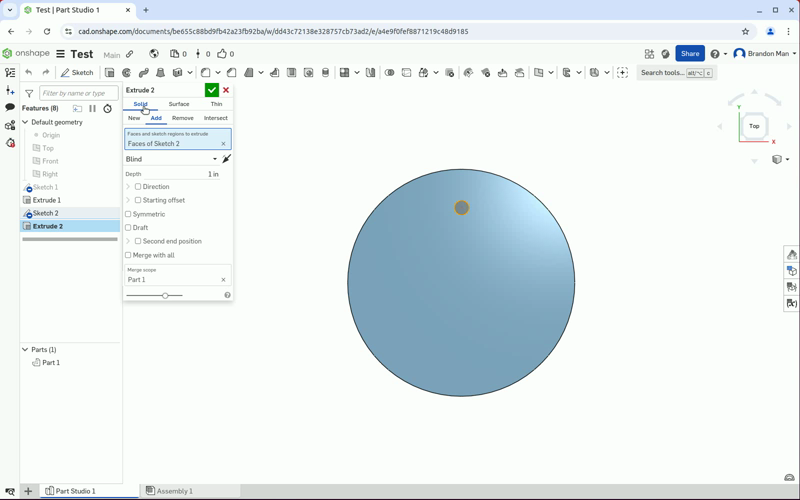
click(143, 106)
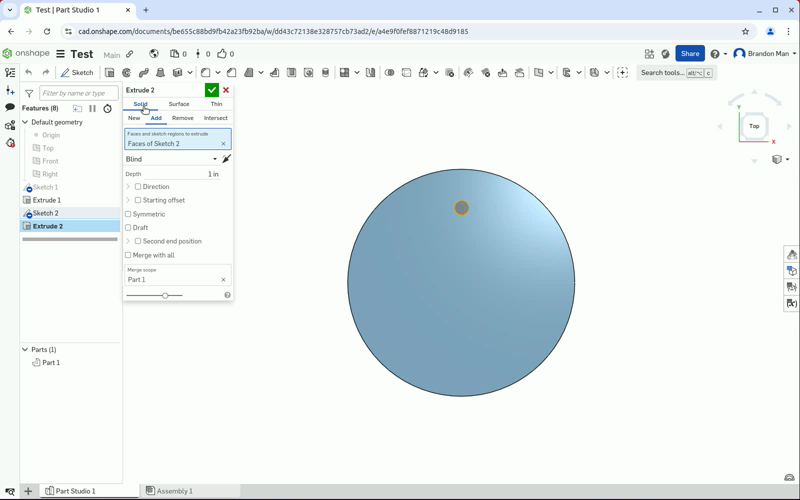
mouse_move(137, 120)
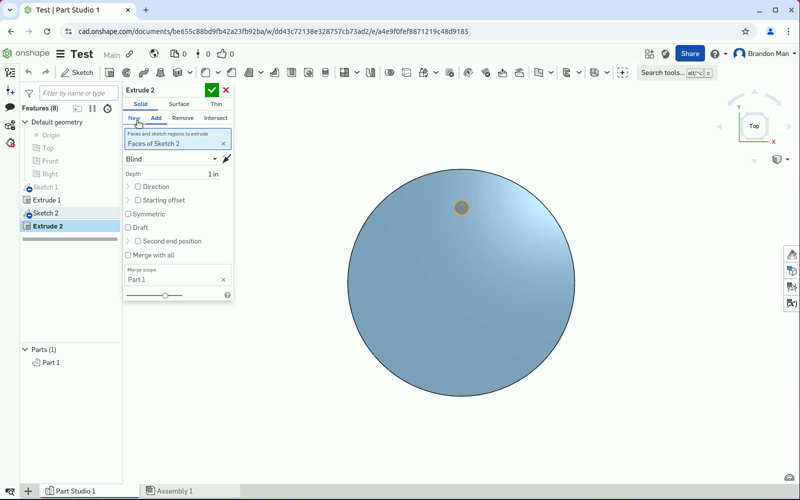
click(137, 120)
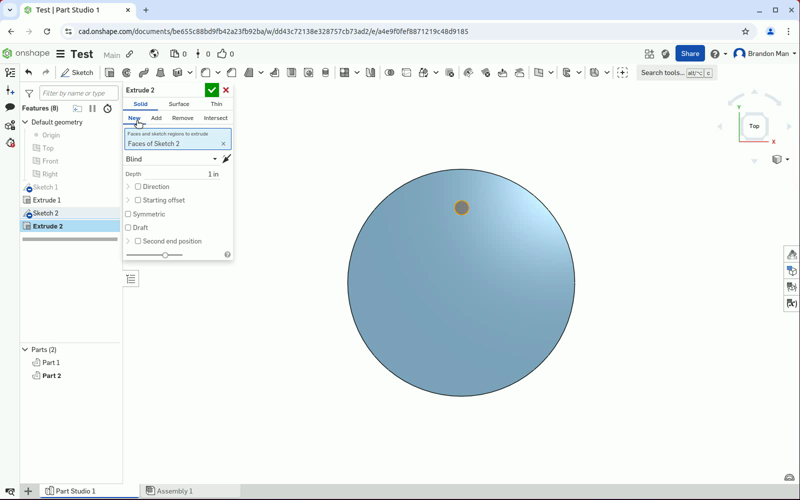
key(tab, 4)
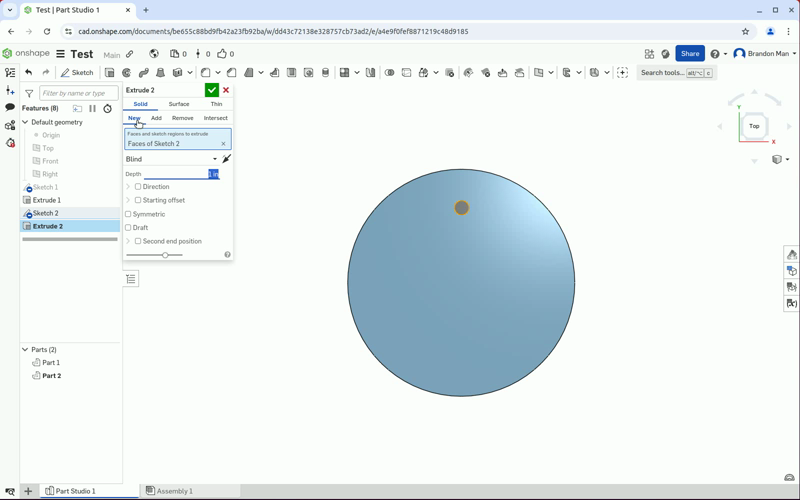
text(2.648)
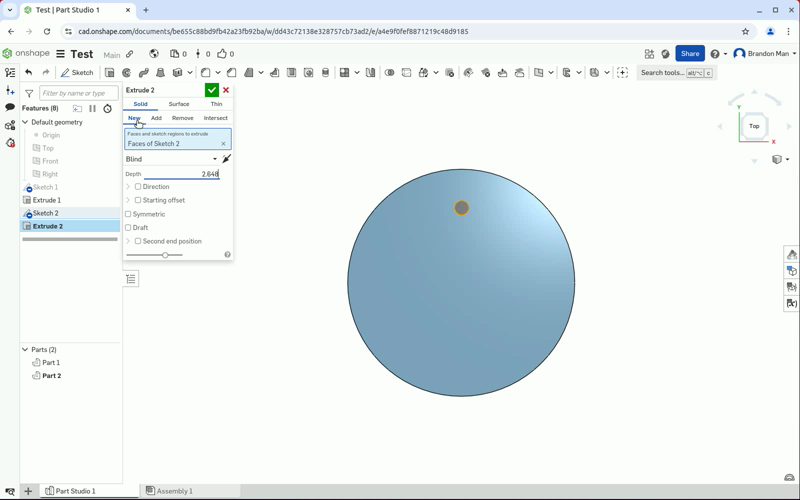
key(enter)
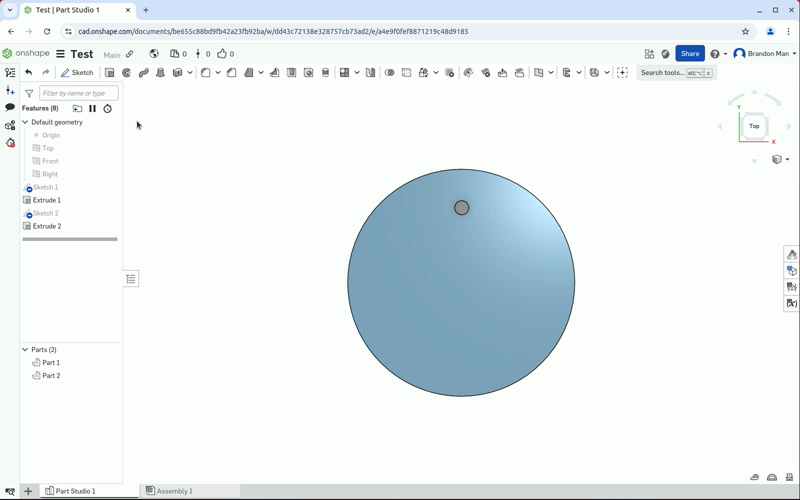
key(shift+h)
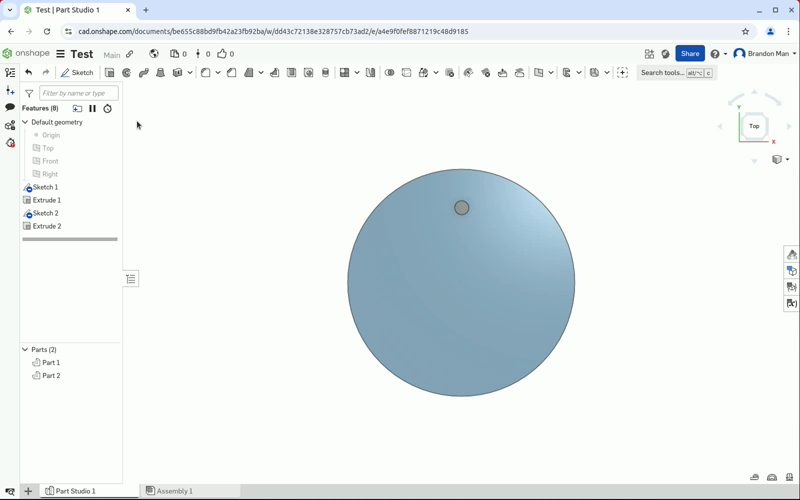
key(shift+h)
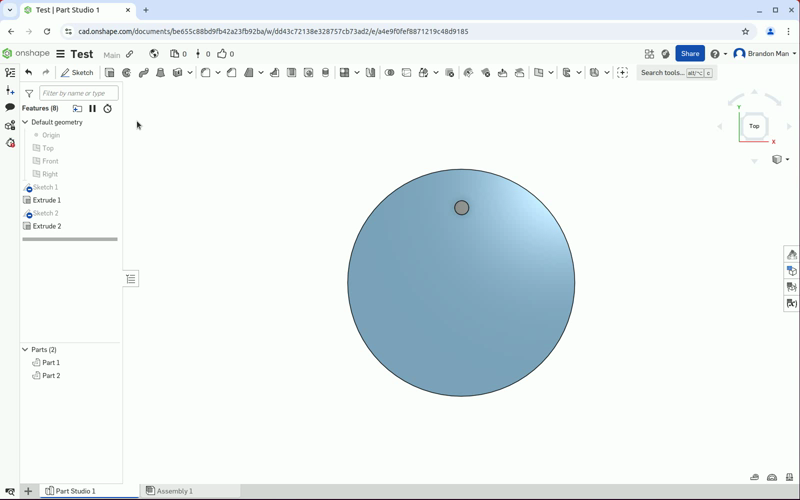
mouse_move(73, 189)
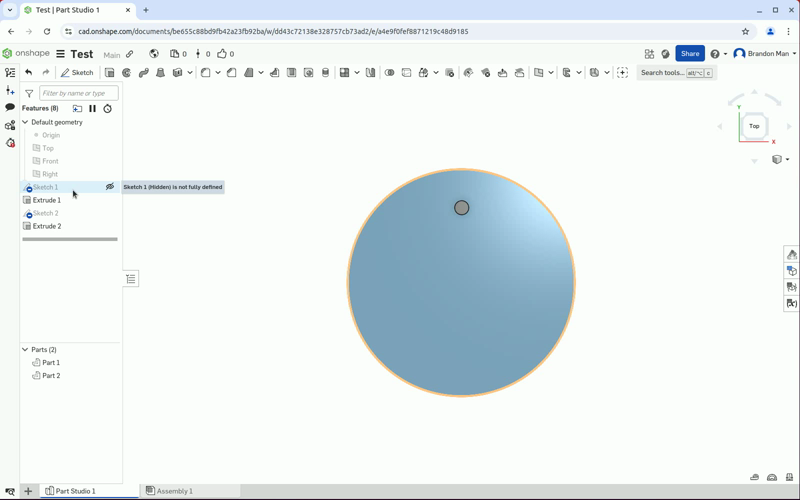
click(73, 189)
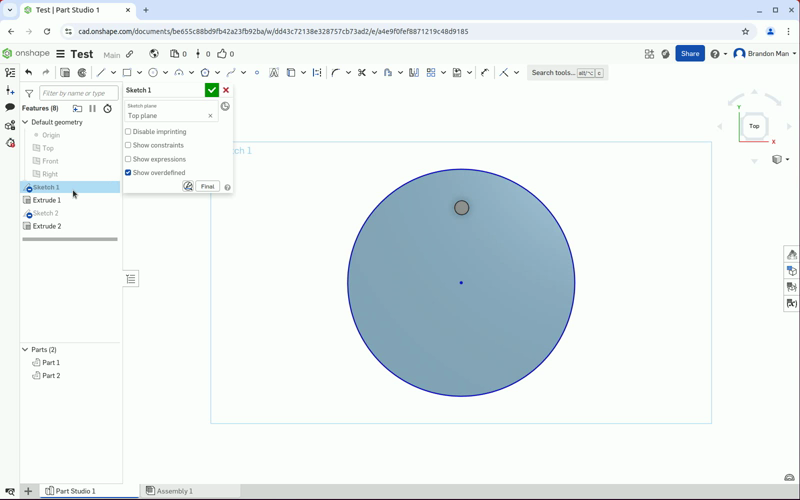
mouse_move(229, 92)
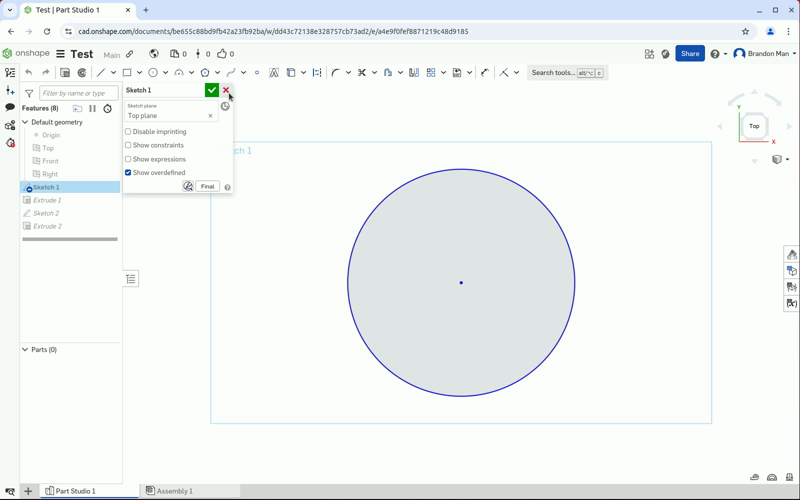
click(229, 92)
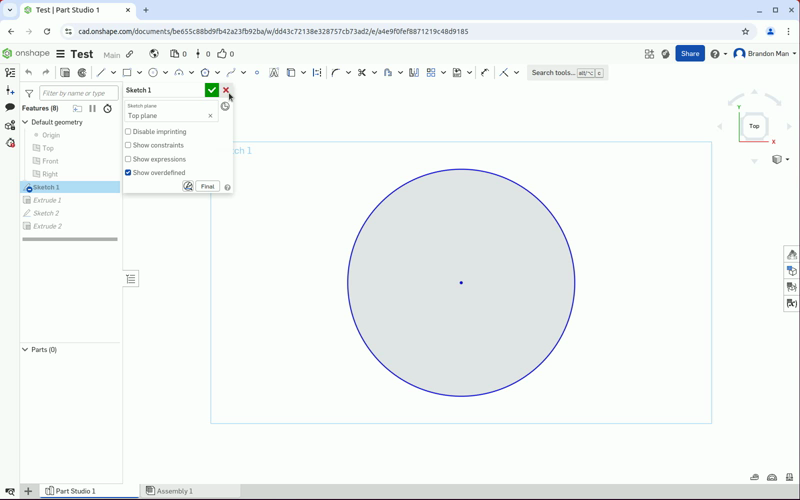
key(shift+s)
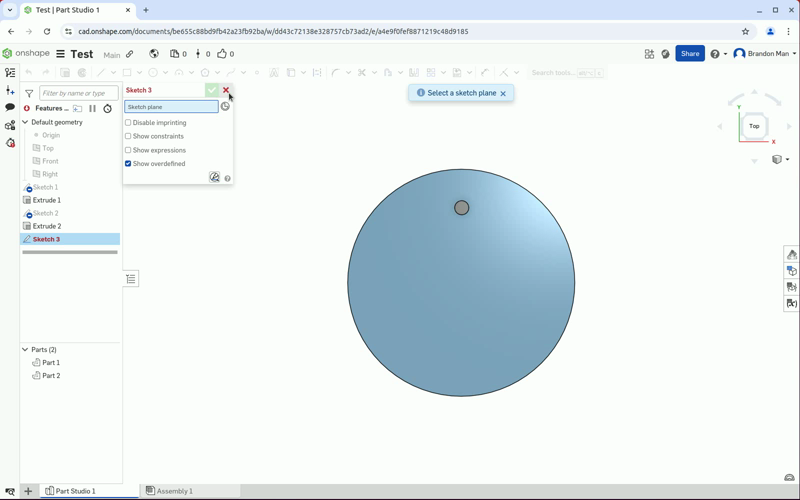
mouse_move(73, 150)
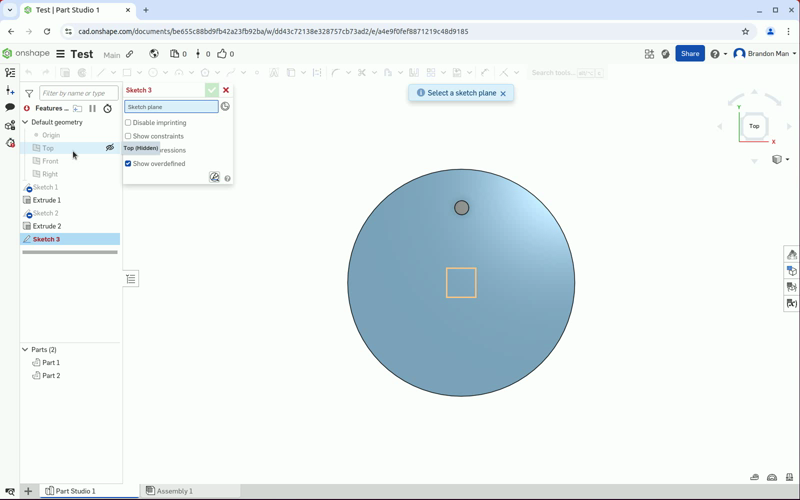
click(73, 150)
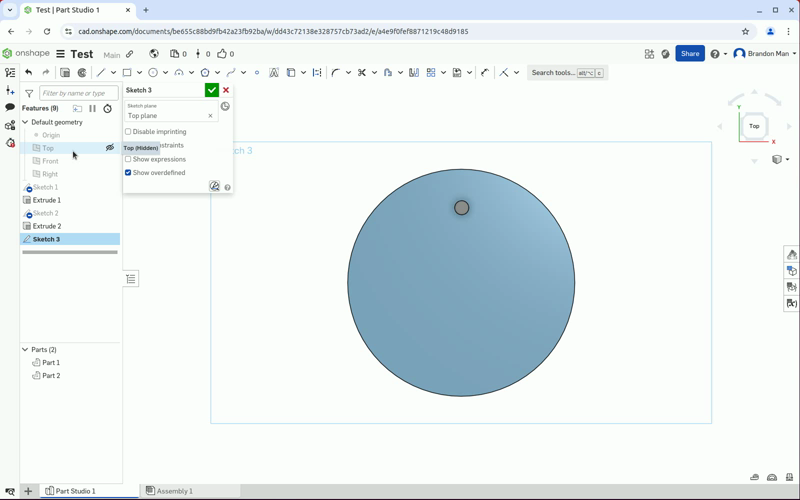
mouse_move(73, 352)
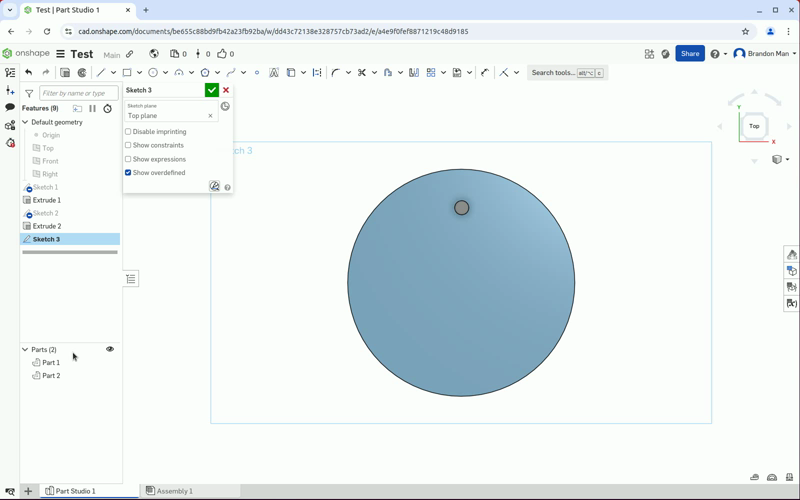
key(y)
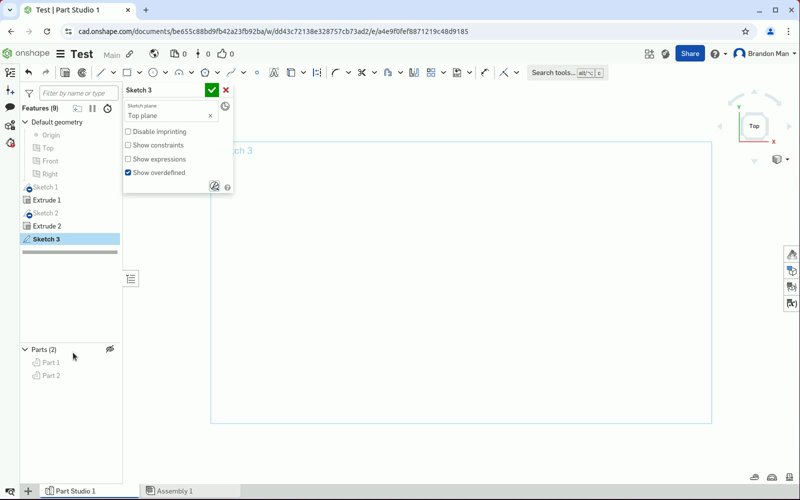
key(c)
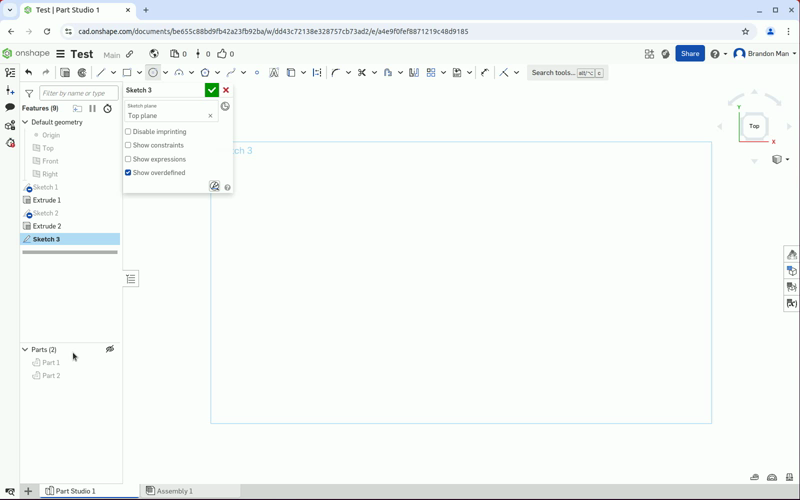
key_down(shift)
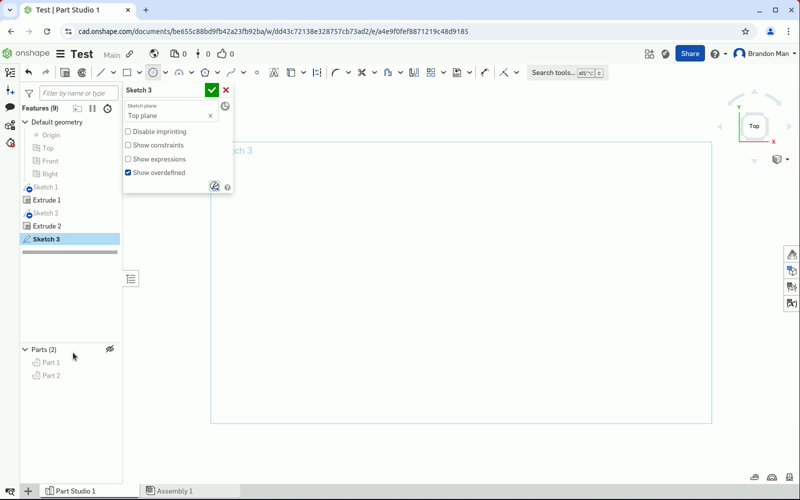
mouse_move(385, 282)
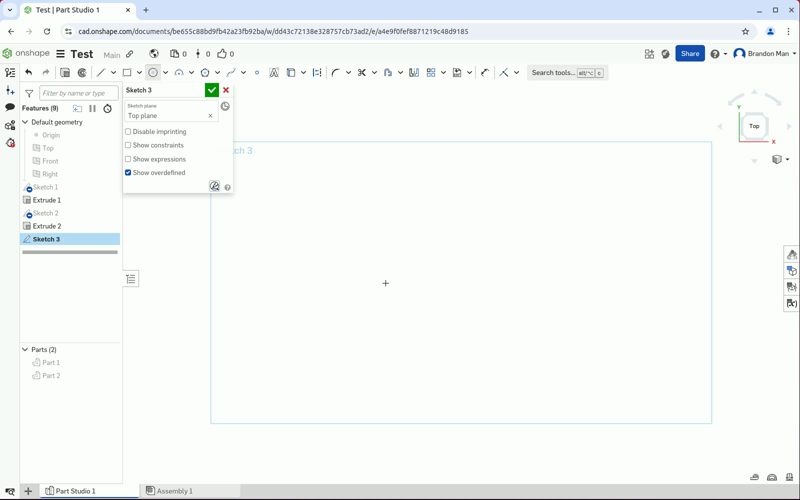
click(385, 282)
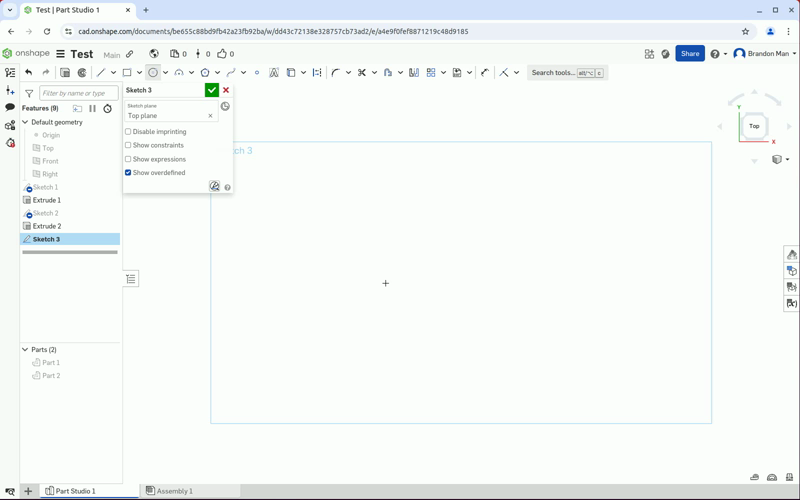
key_up(shift)
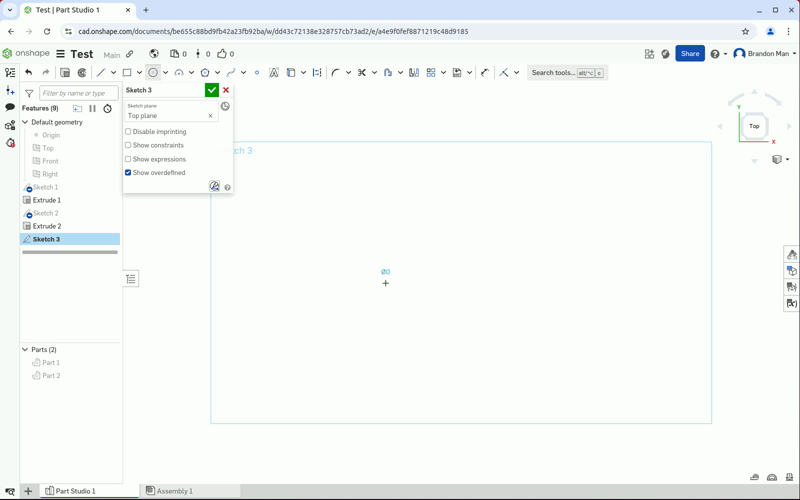
mouse_move(392, 282)
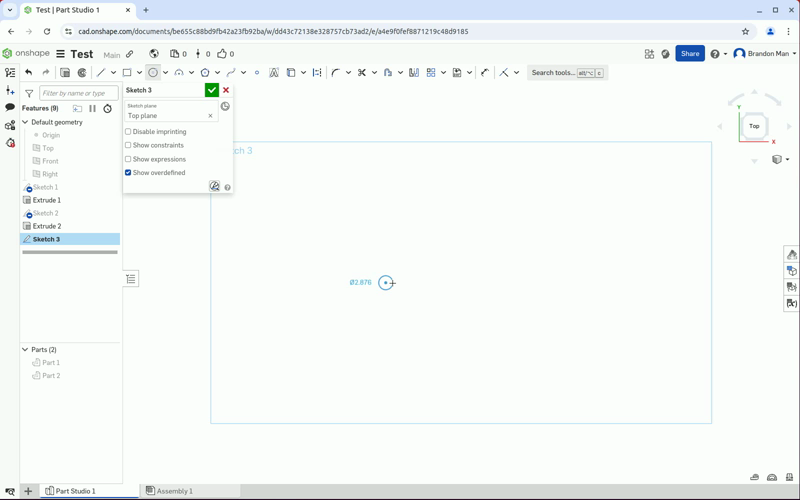
click(392, 282)
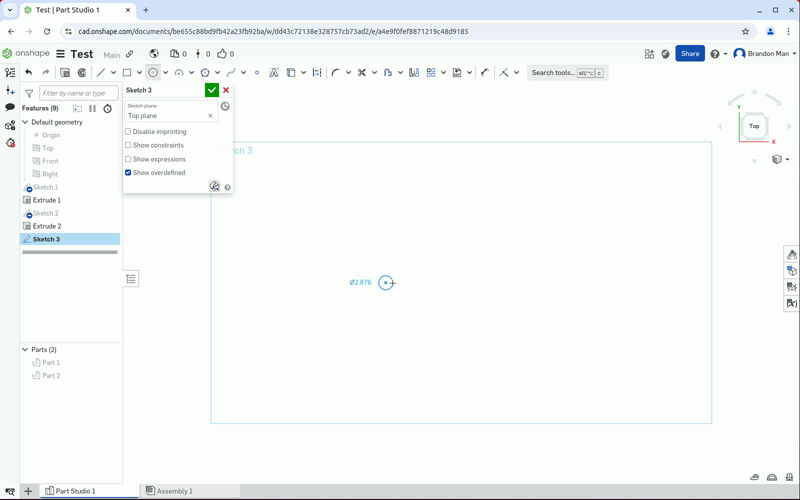
key(esc)
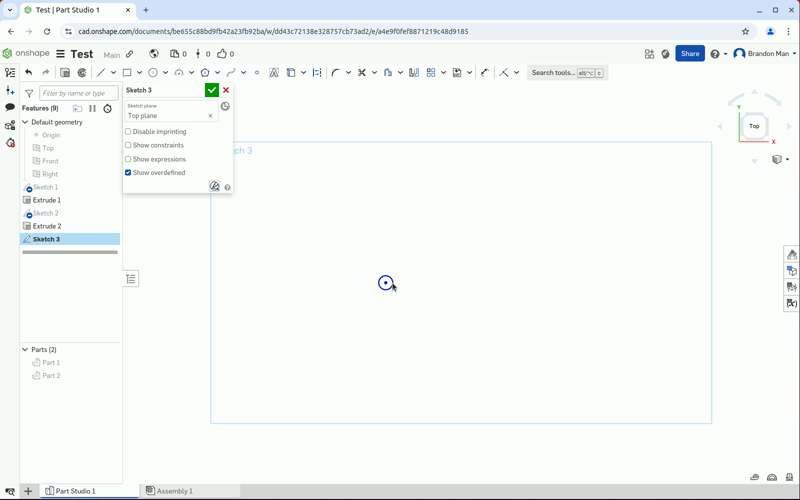
mouse_move(389, 281)
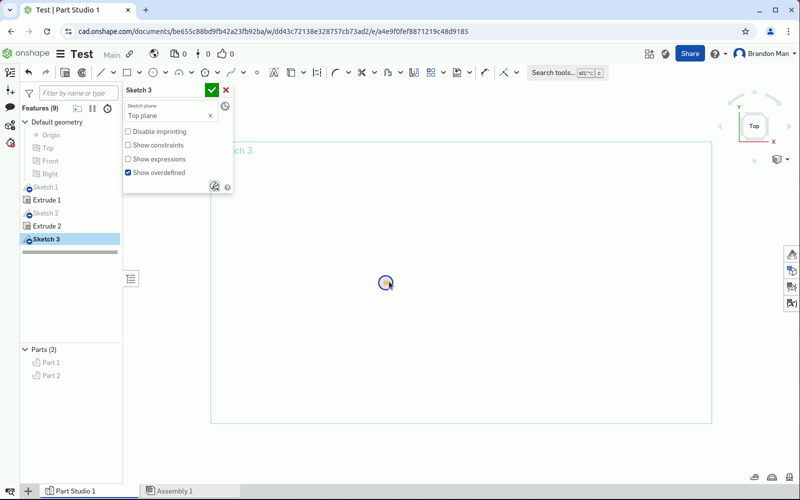
scroll(6)
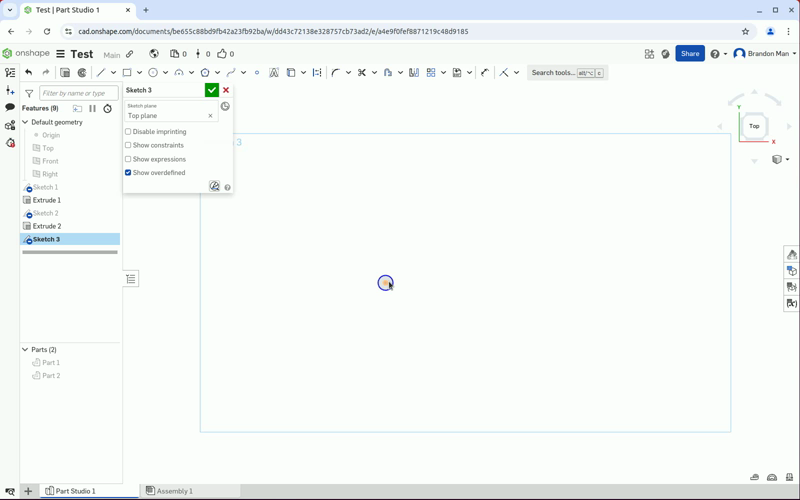
scroll(6)
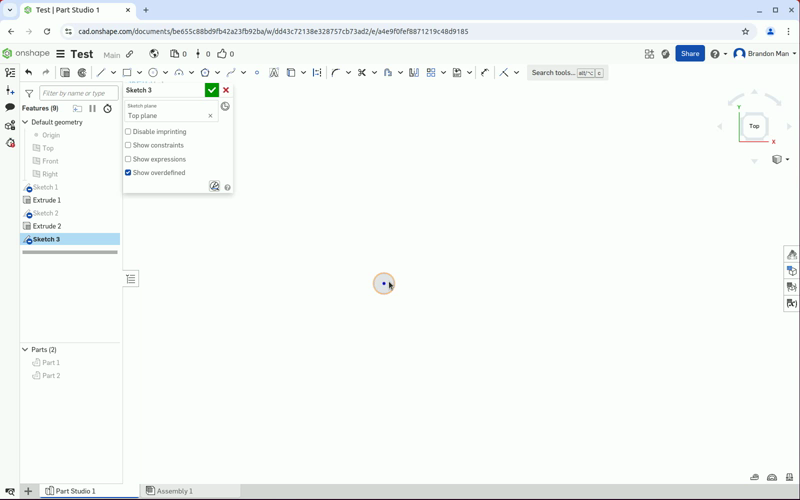
scroll(6)
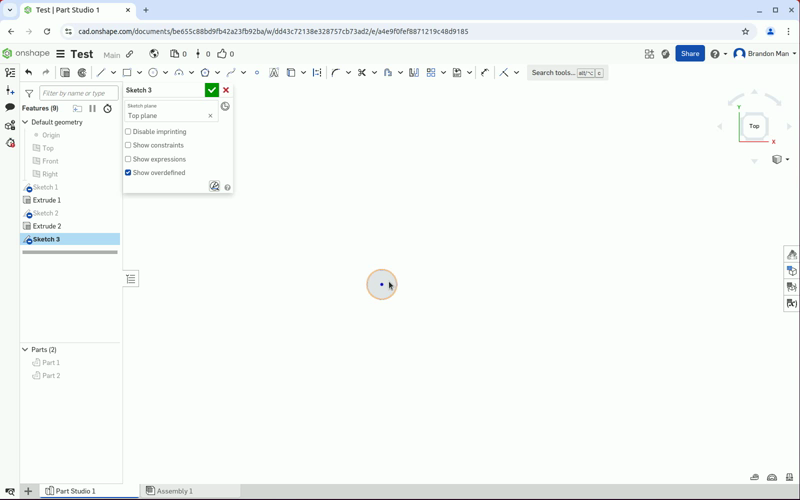
scroll(6)
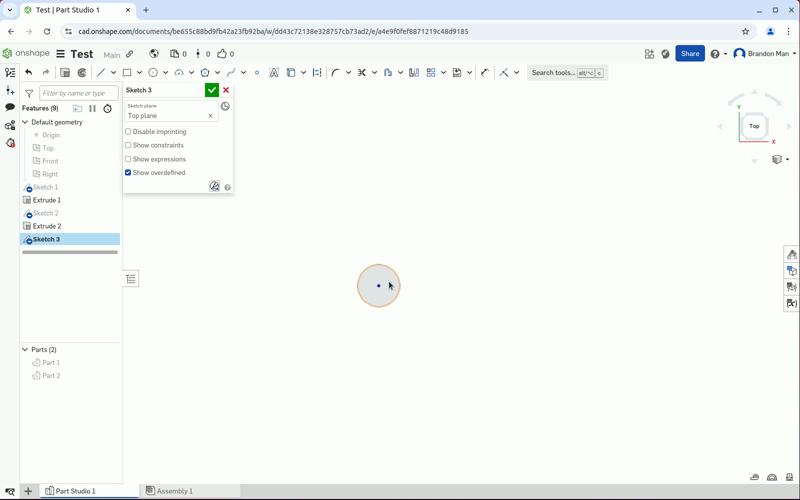
scroll(6)
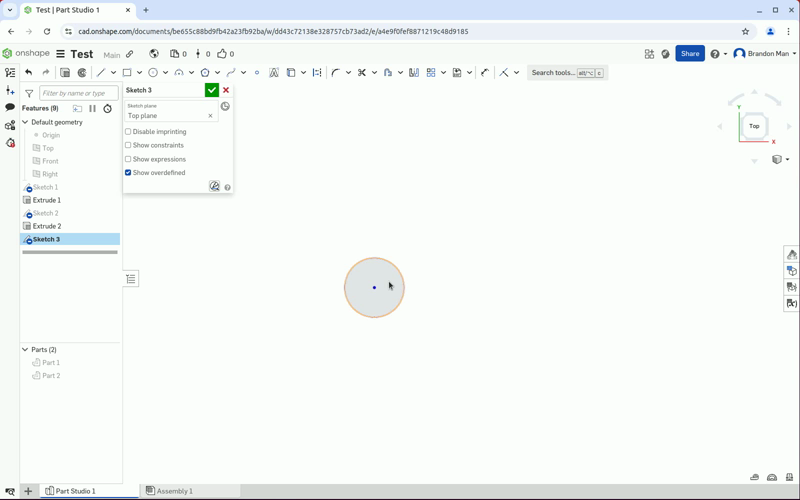
scroll(6)
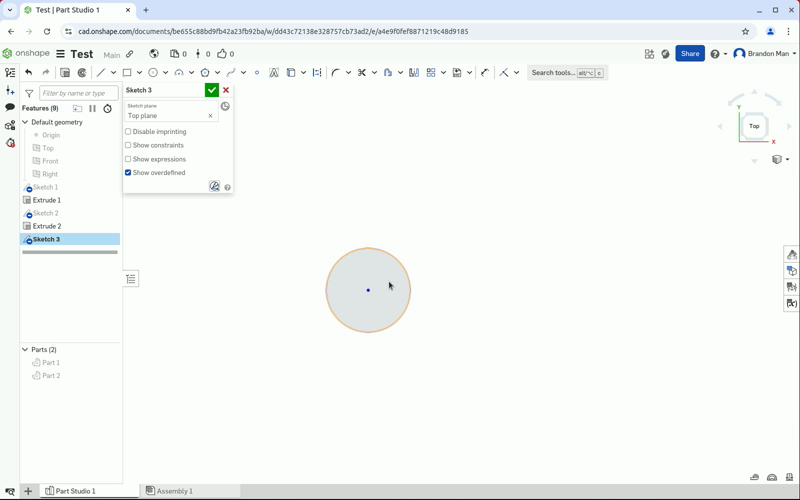
scroll(6)
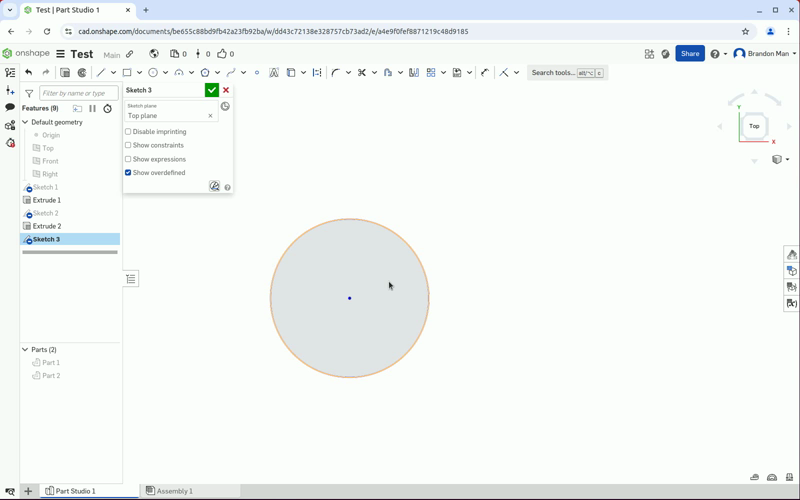
click(389, 281)
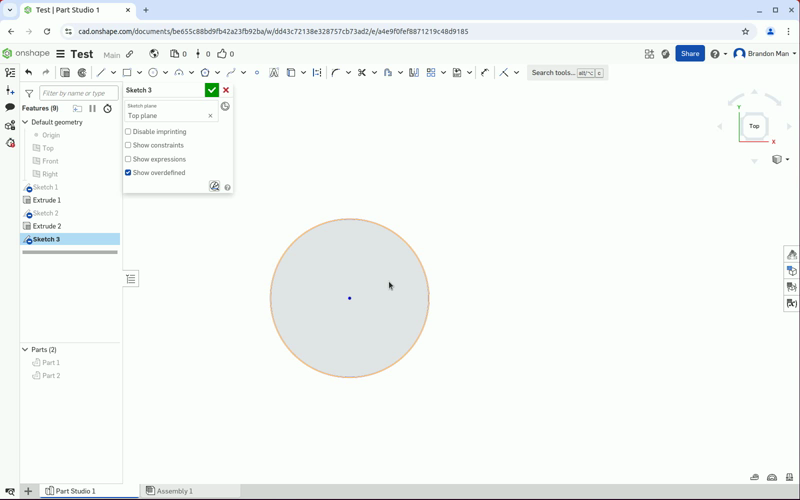
scroll(-6)
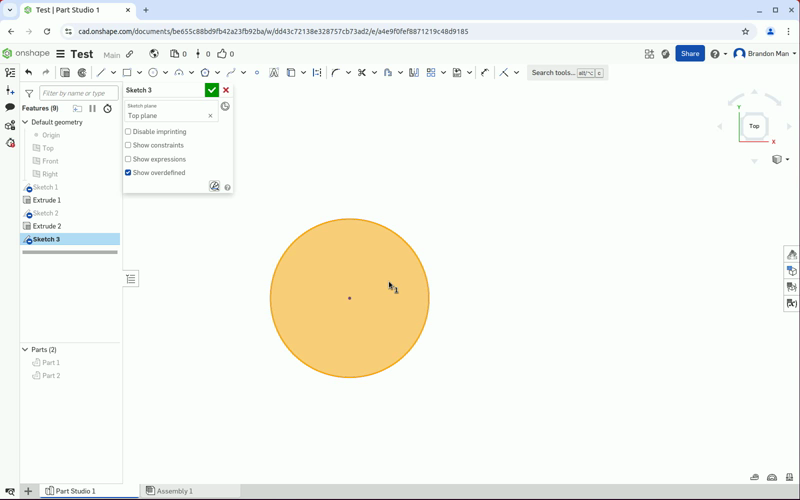
scroll(-6)
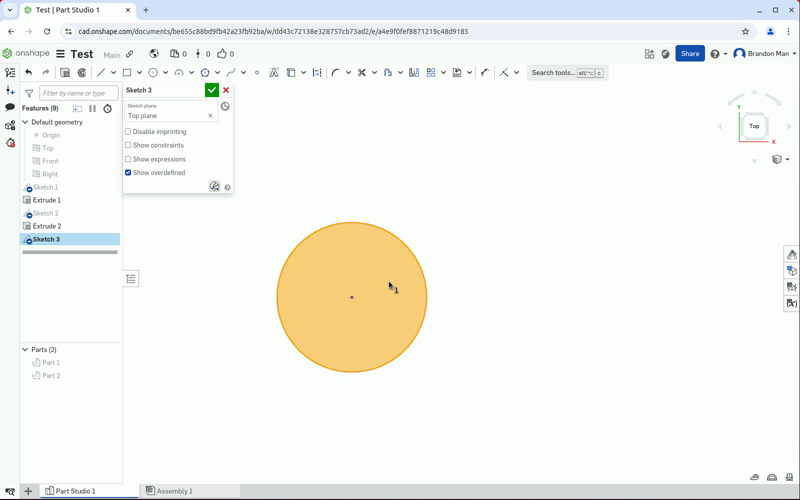
scroll(-6)
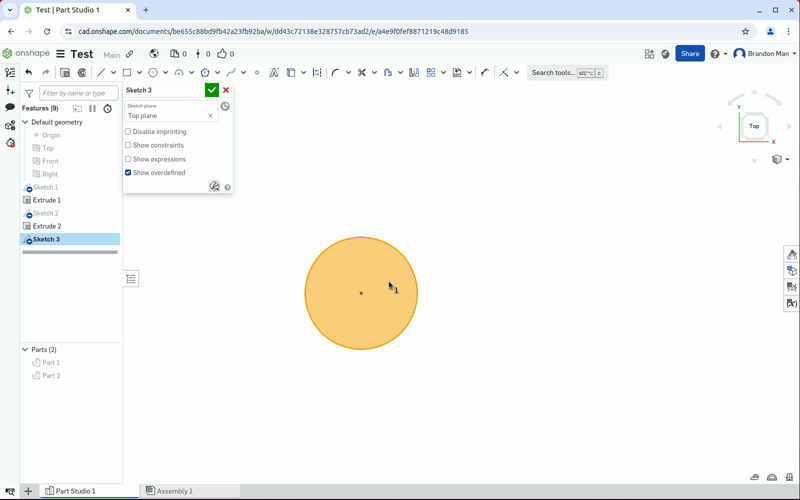
scroll(-6)
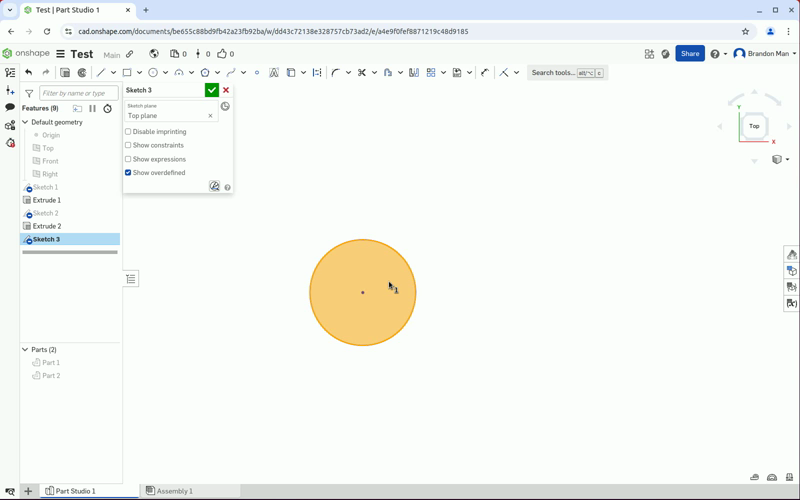
scroll(-6)
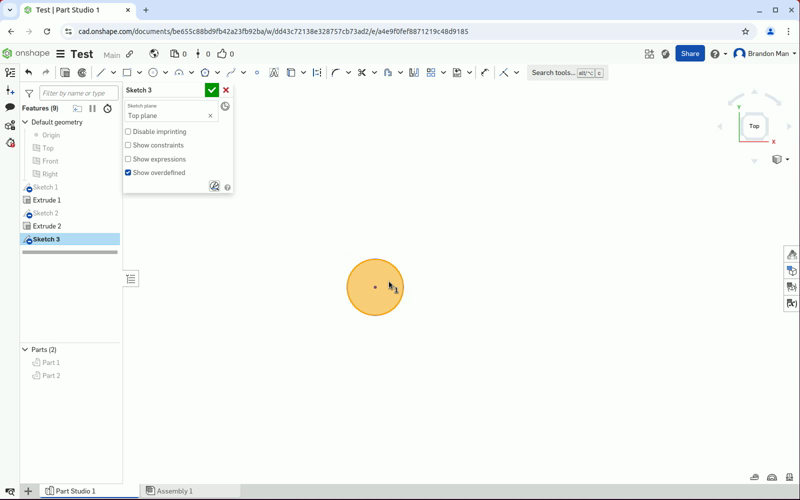
scroll(-6)
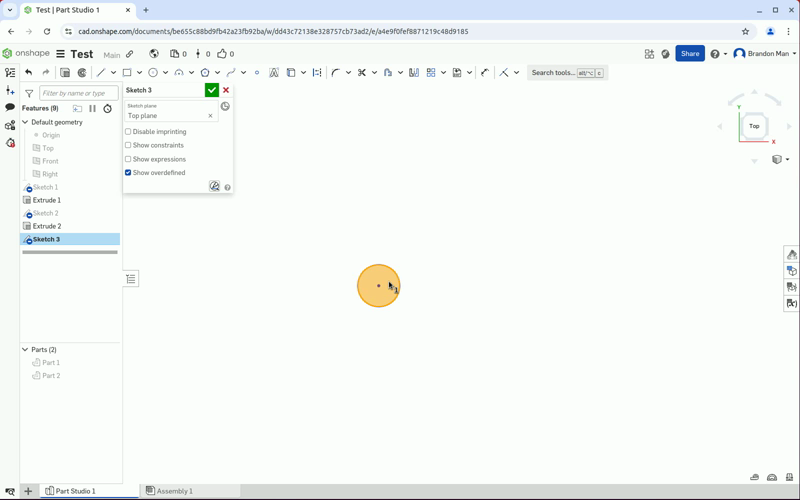
scroll(-6)
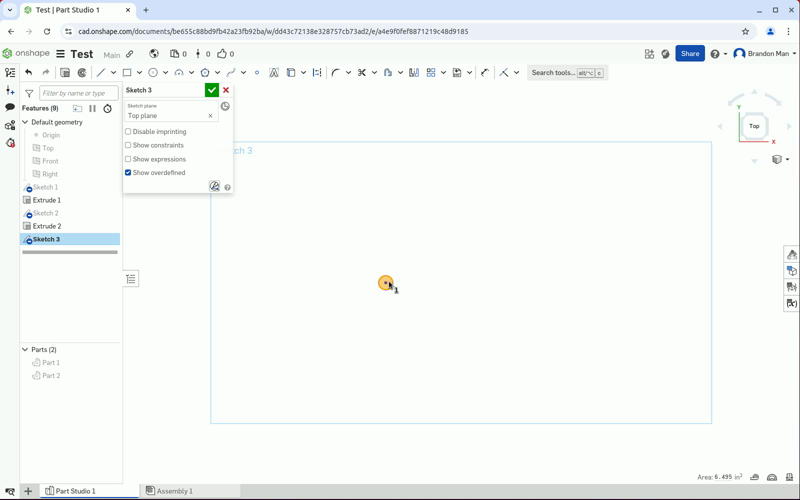
mouse_move(73, 352)
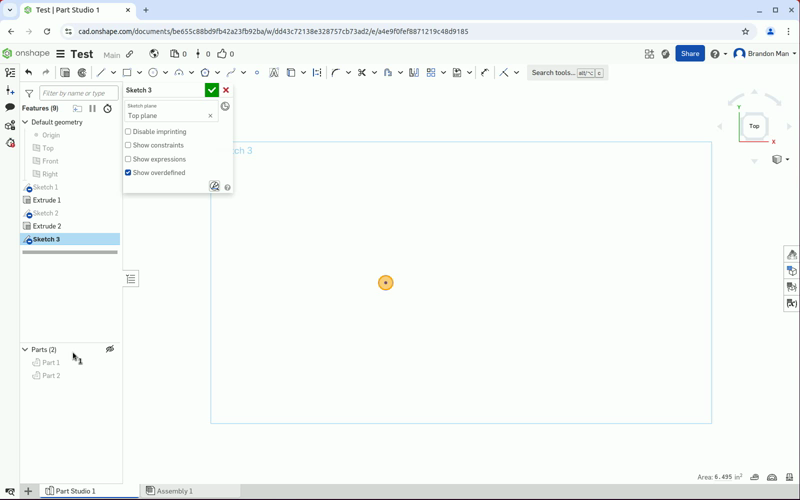
key(shift+y)
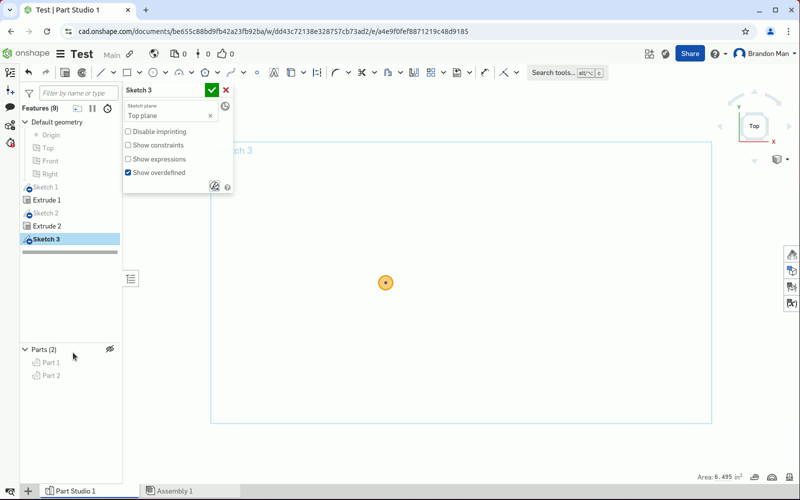
key(shift+e)
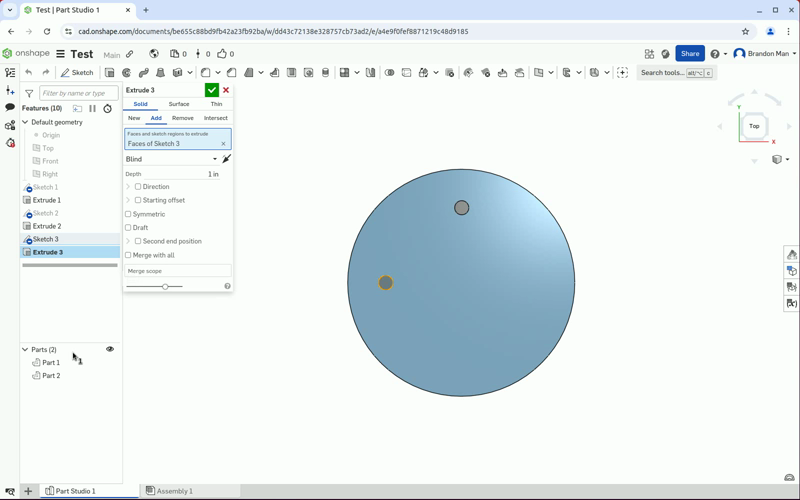
mouse_move(143, 106)
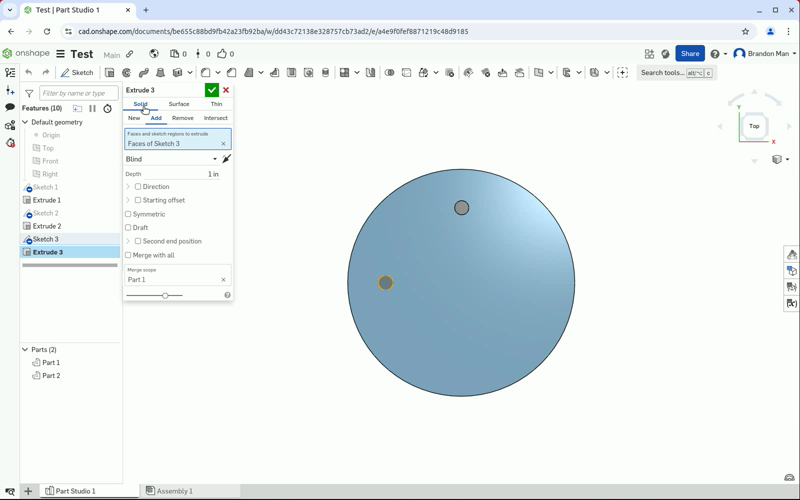
click(143, 106)
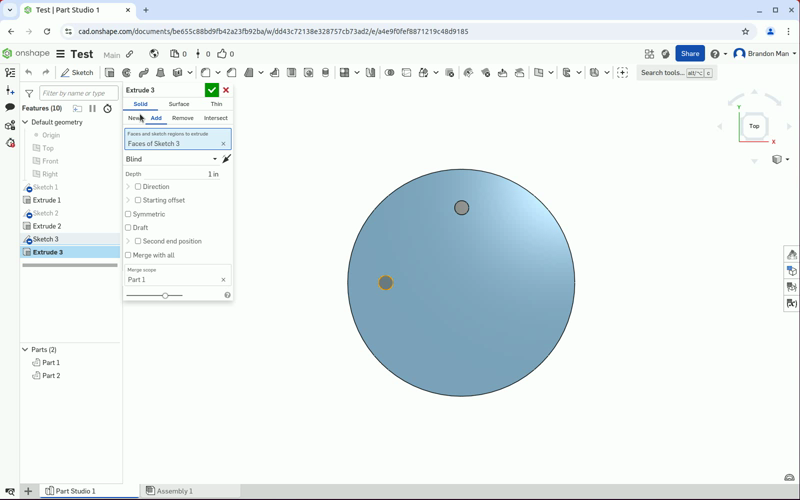
mouse_move(137, 120)
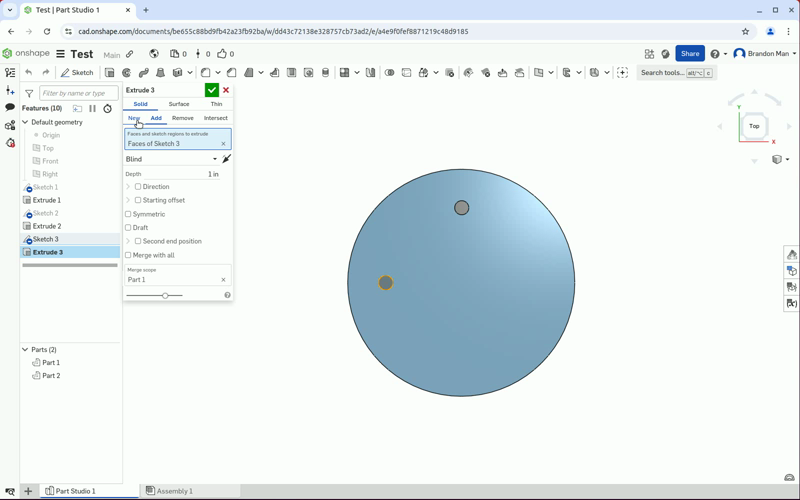
click(137, 120)
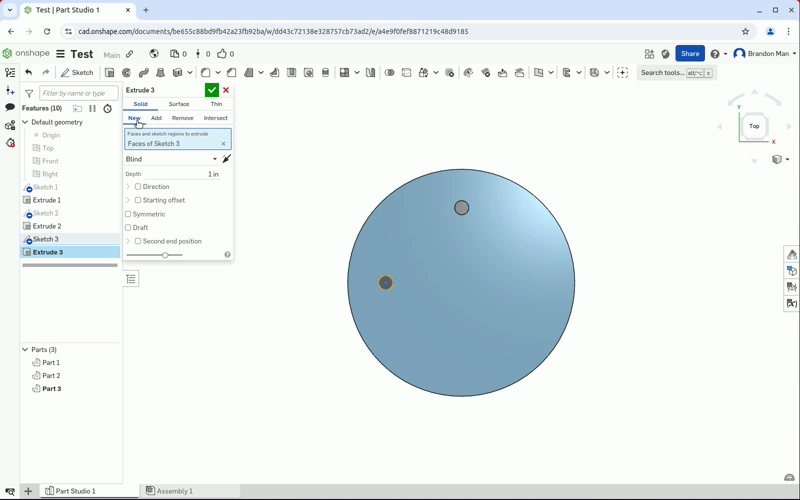
key(tab, 4)
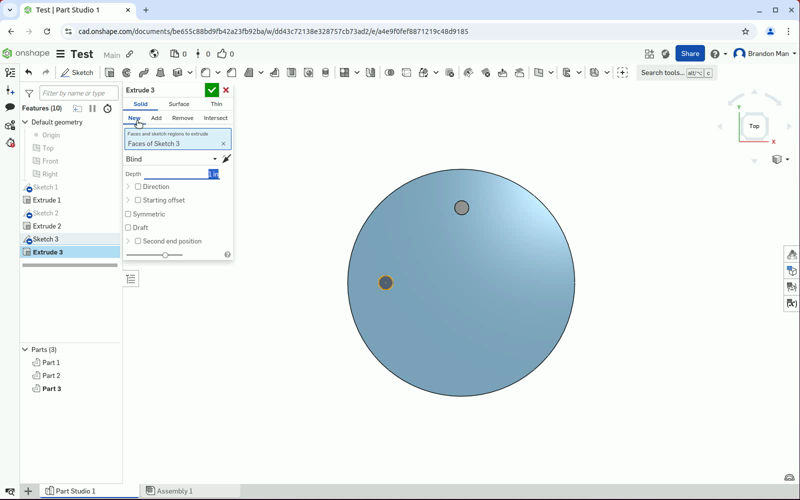
text(2.648)
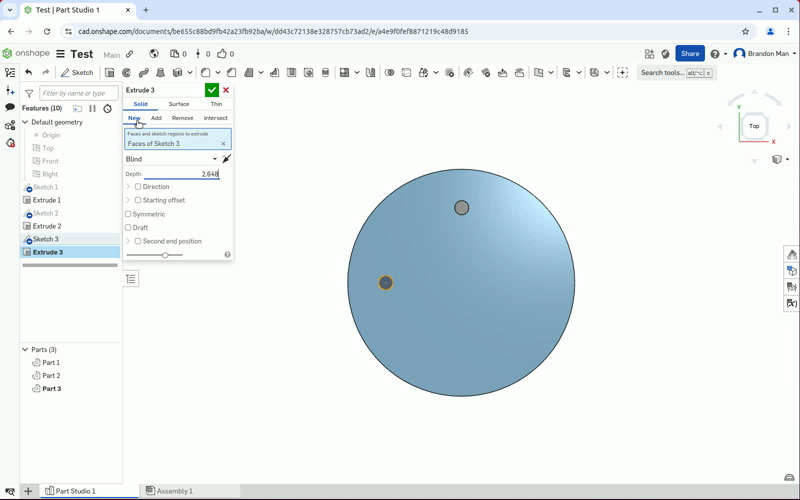
key(enter)
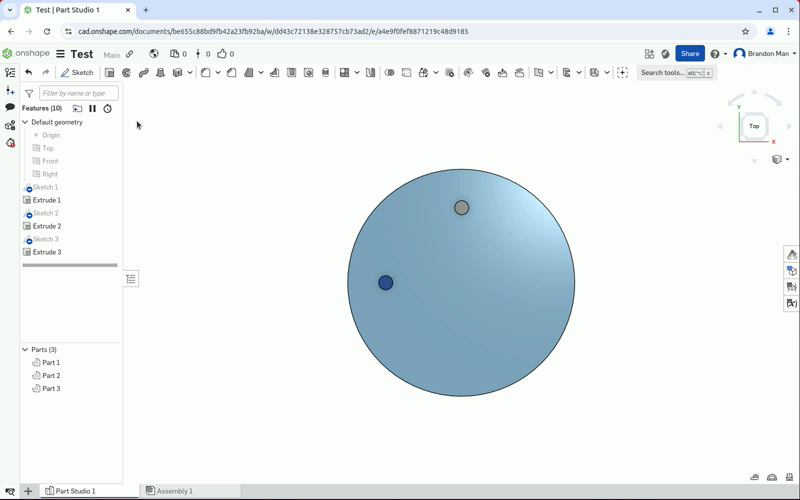
key(shift+h)
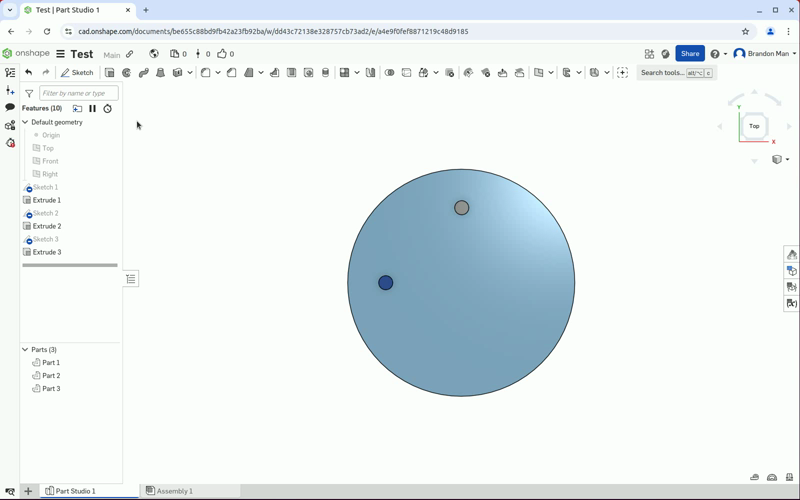
key(shift+h)
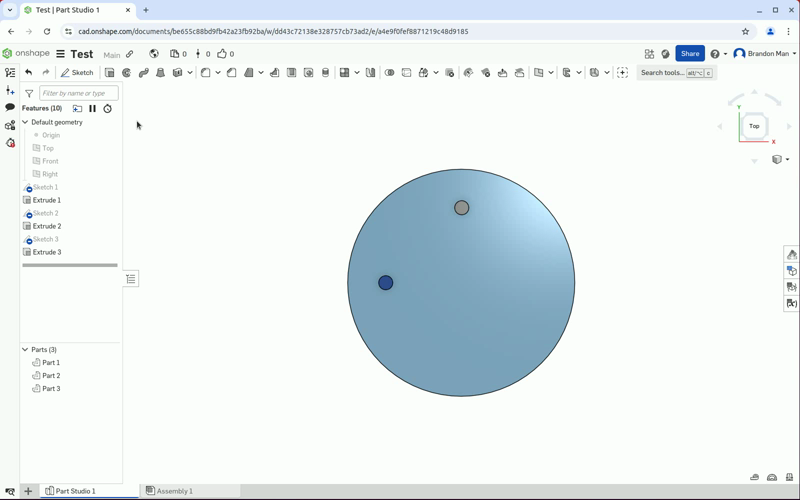
mouse_move(73, 189)
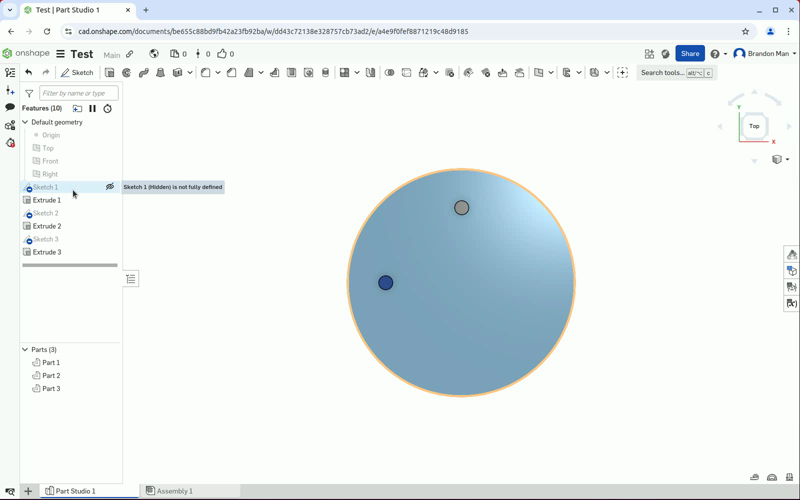
click(73, 189)
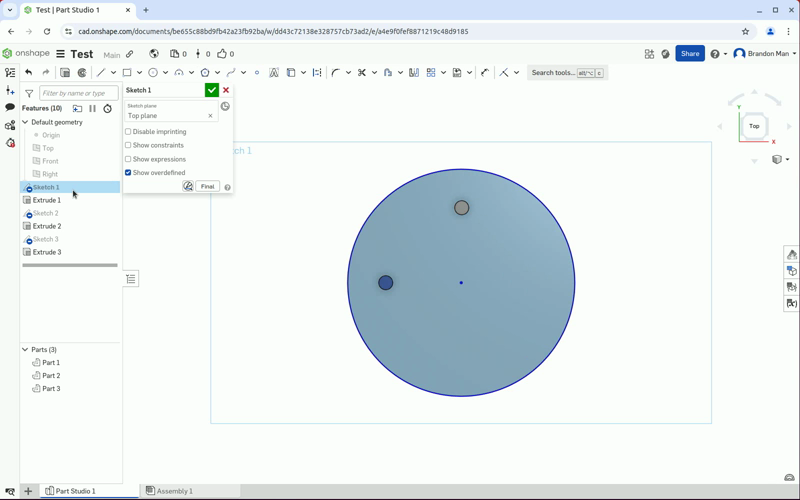
mouse_move(229, 92)
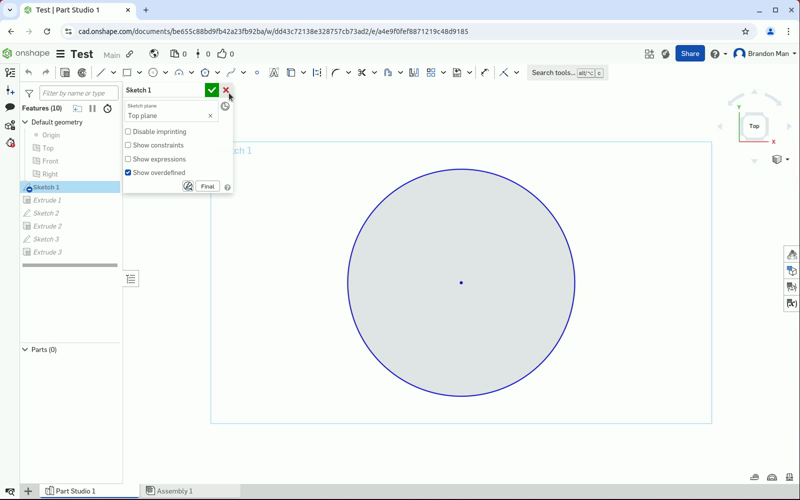
click(229, 92)
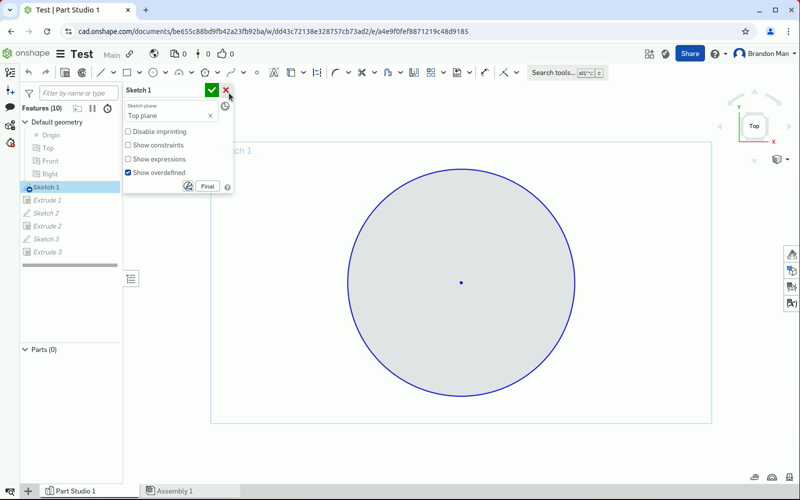
key(shift+s)
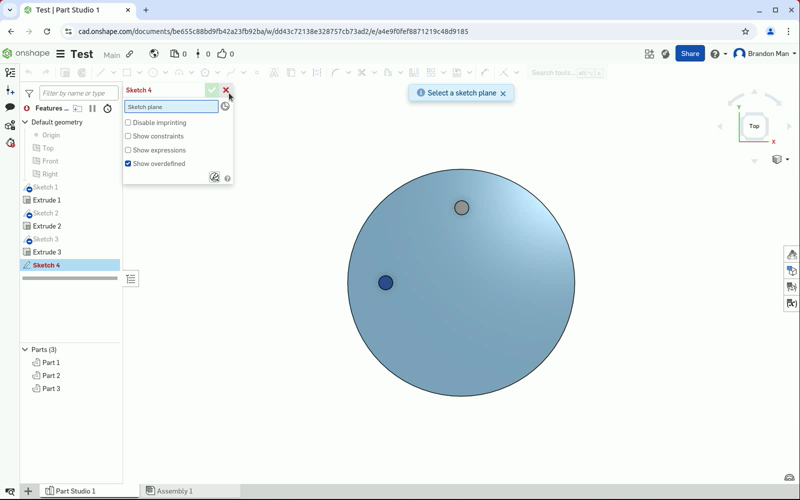
mouse_move(73, 150)
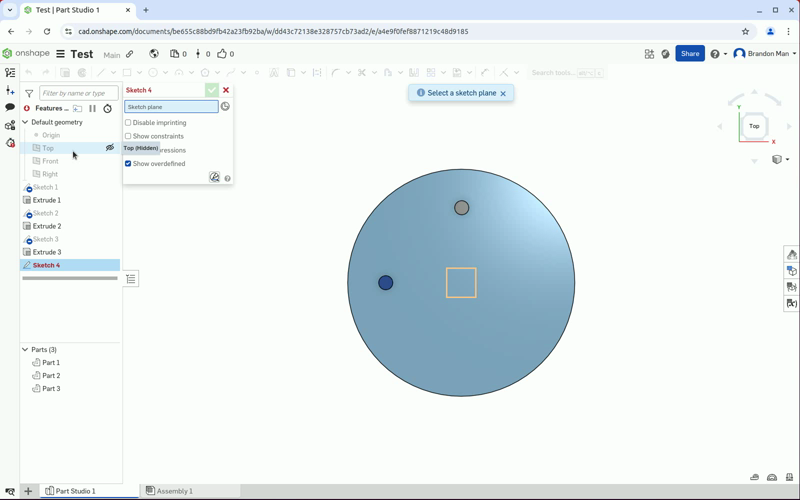
click(73, 150)
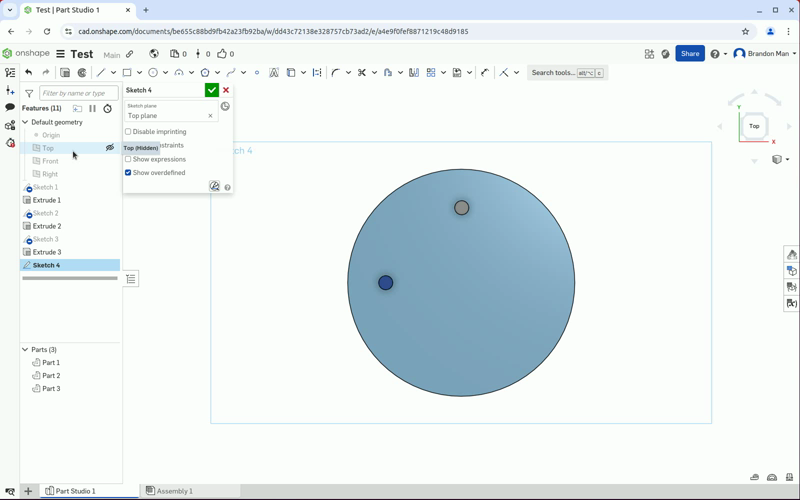
mouse_move(73, 352)
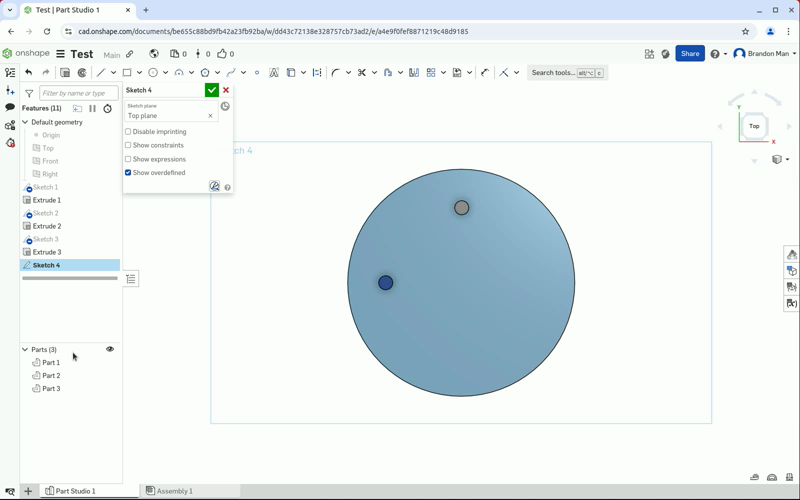
key(y)
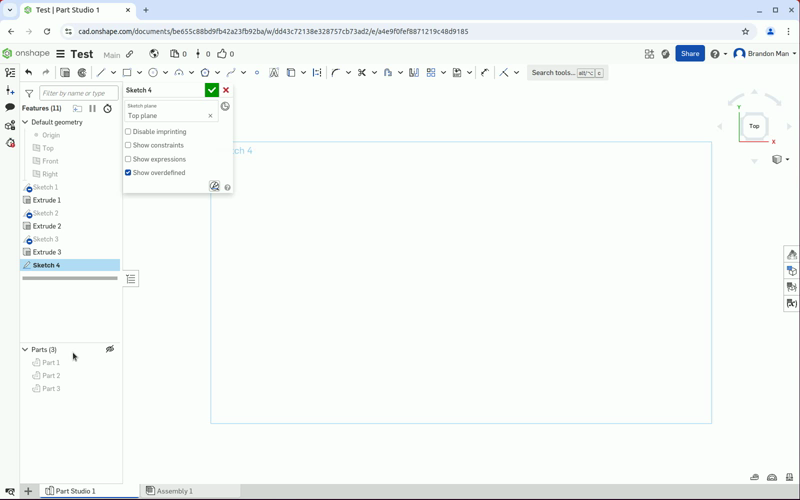
key(c)
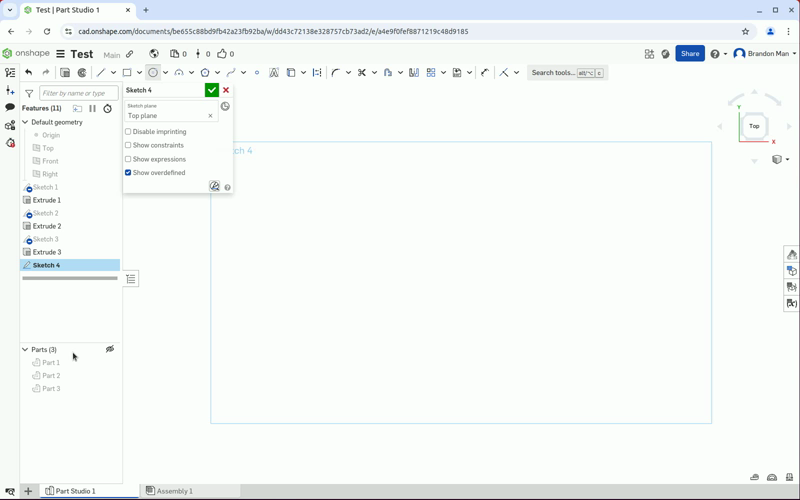
key_down(shift)
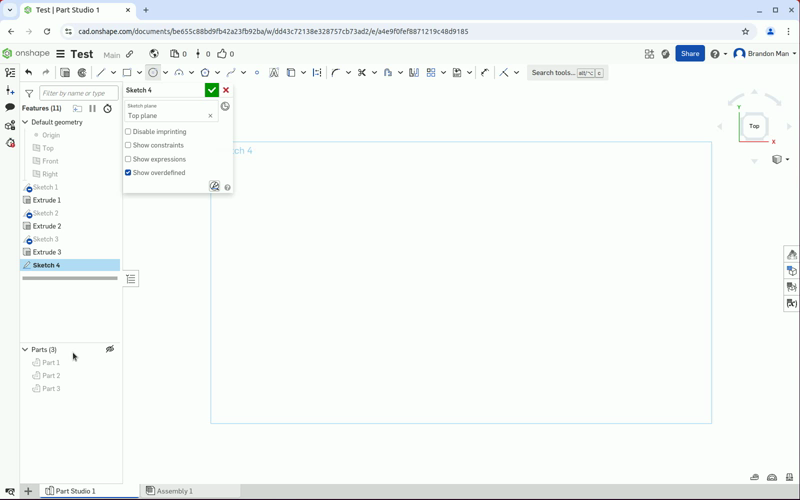
mouse_move(461, 357)
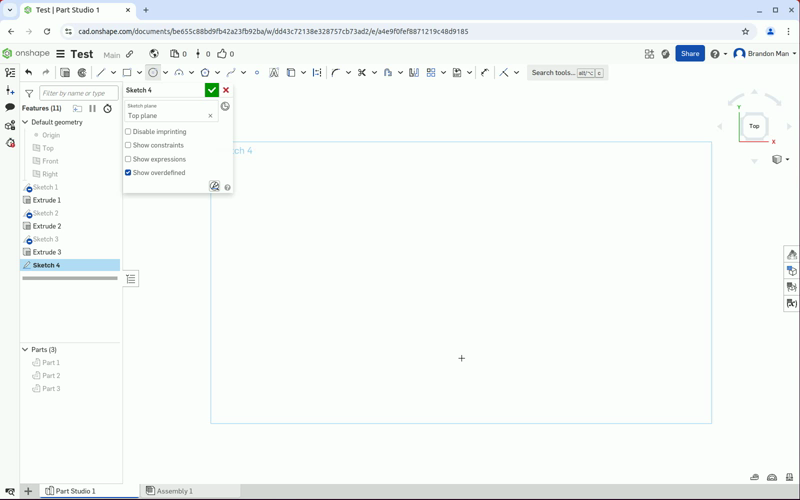
click(461, 357)
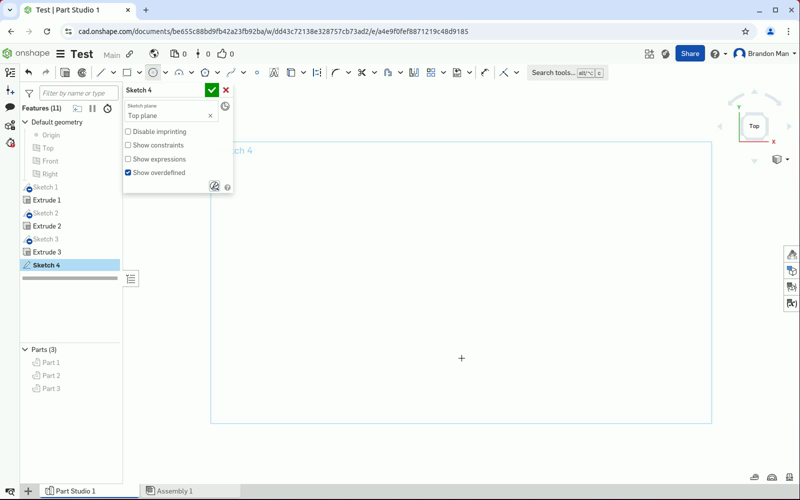
key_up(shift)
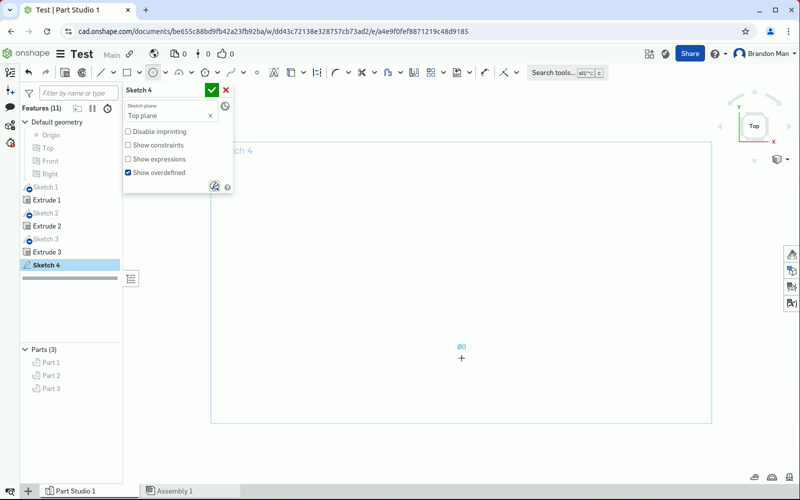
mouse_move(468, 357)
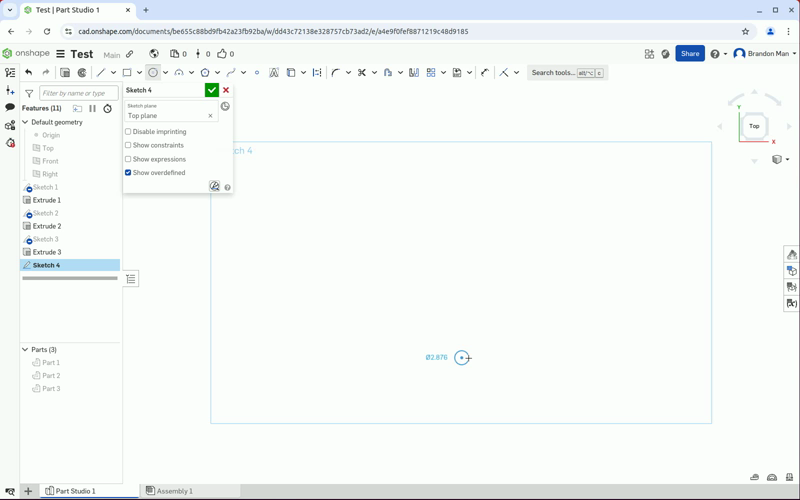
click(468, 357)
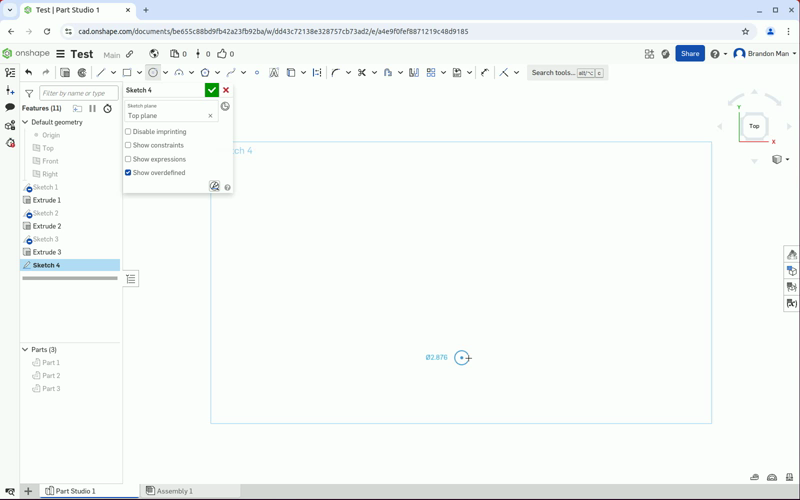
key(esc)
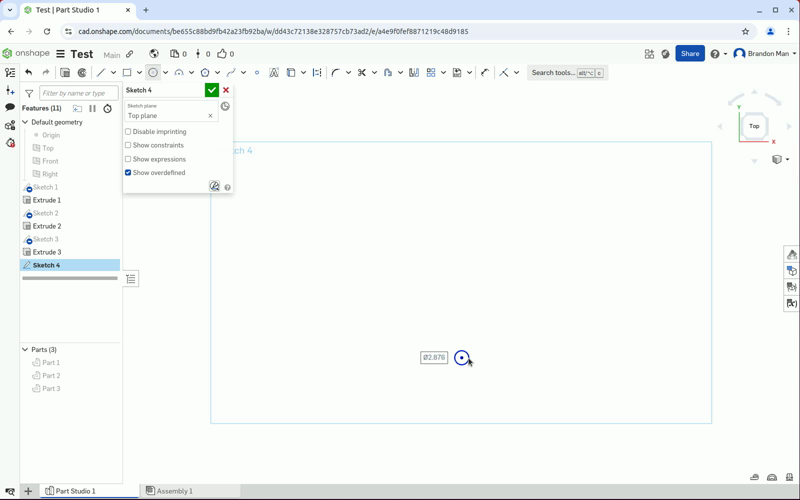
mouse_move(466, 363)
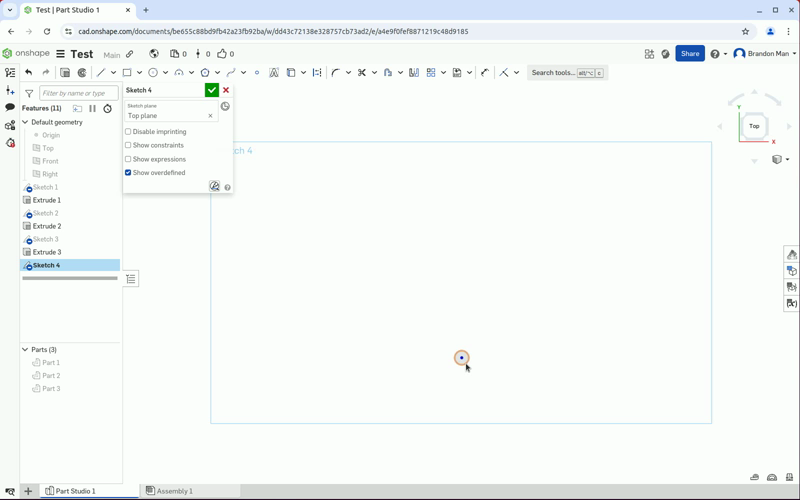
scroll(6)
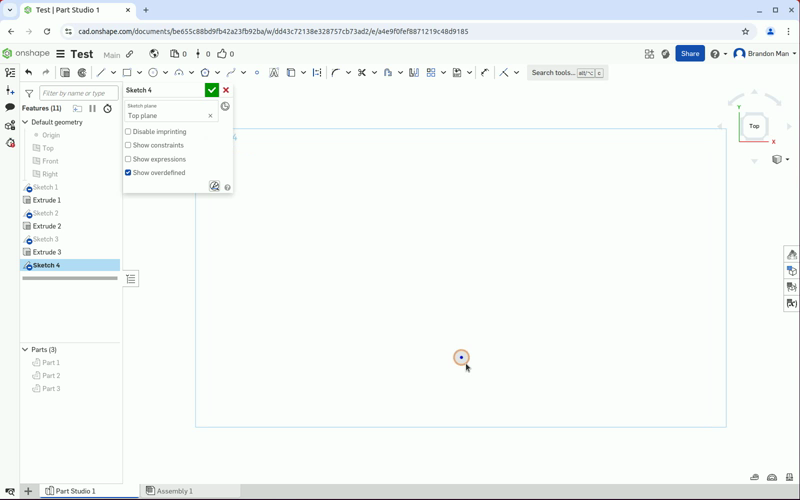
scroll(6)
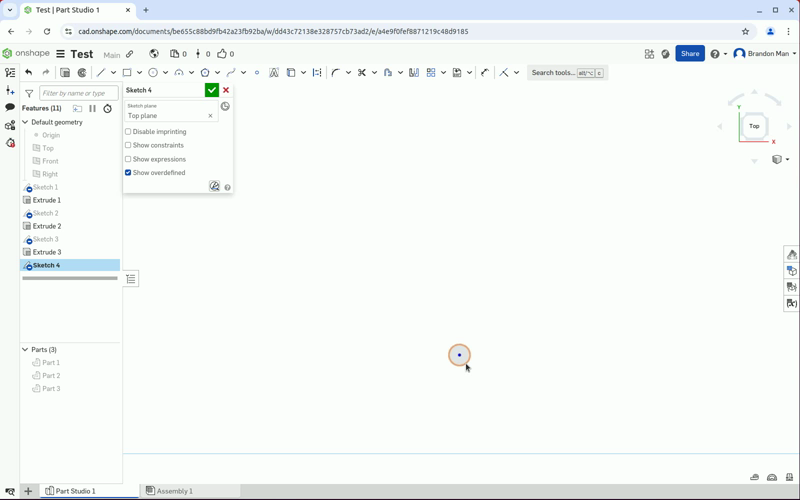
scroll(6)
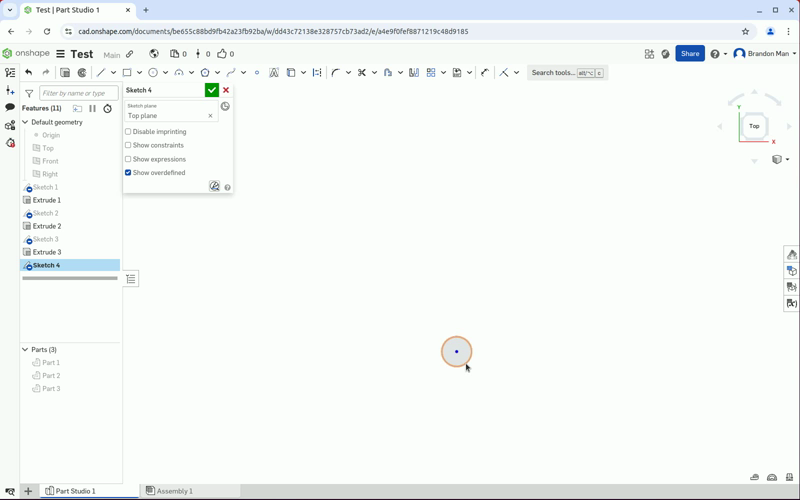
scroll(6)
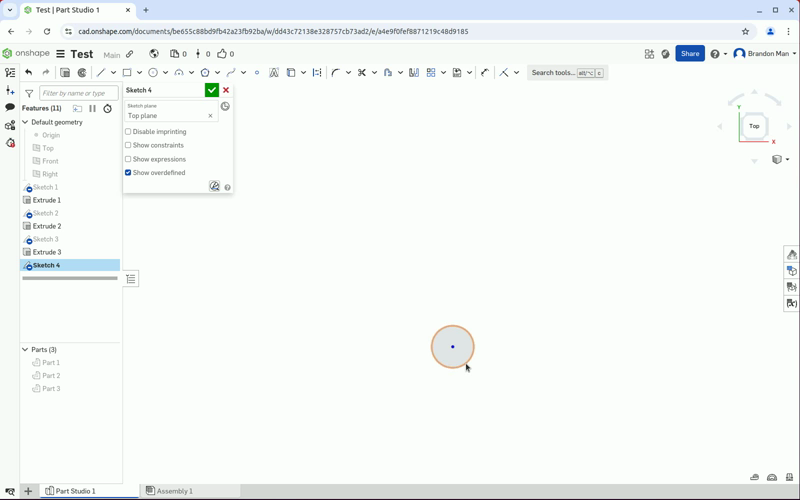
scroll(6)
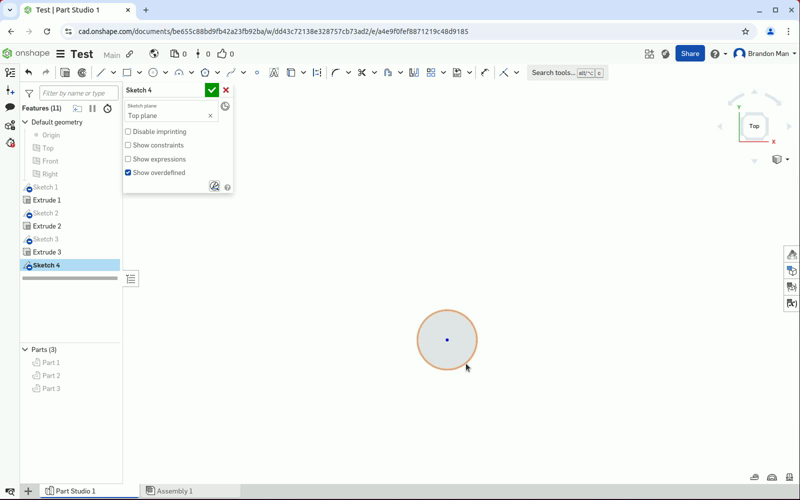
scroll(6)
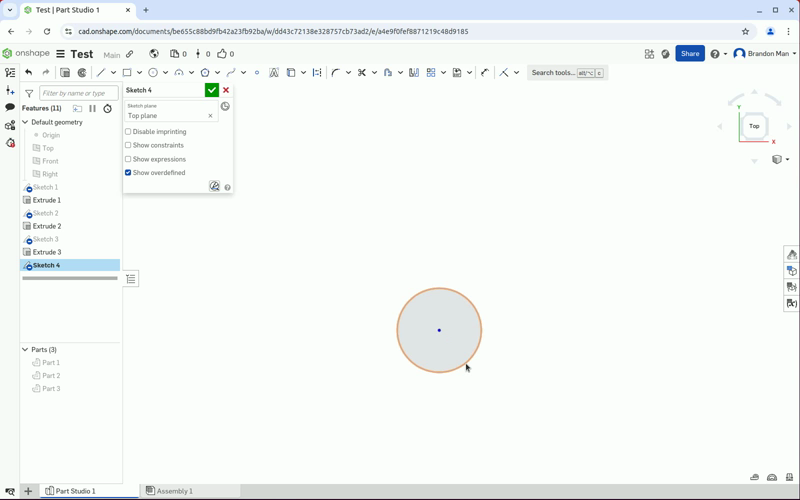
scroll(6)
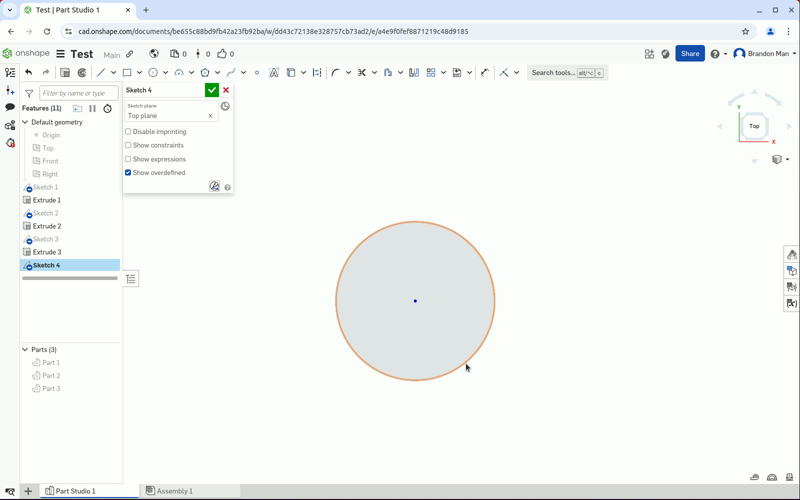
click(466, 363)
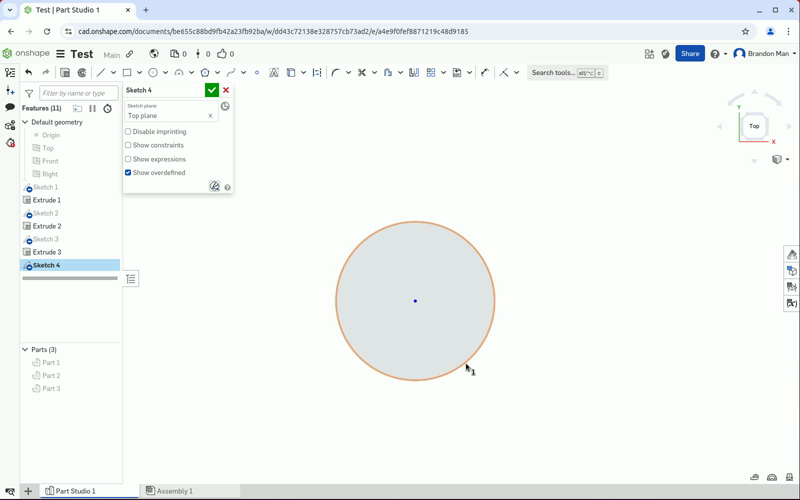
scroll(-6)
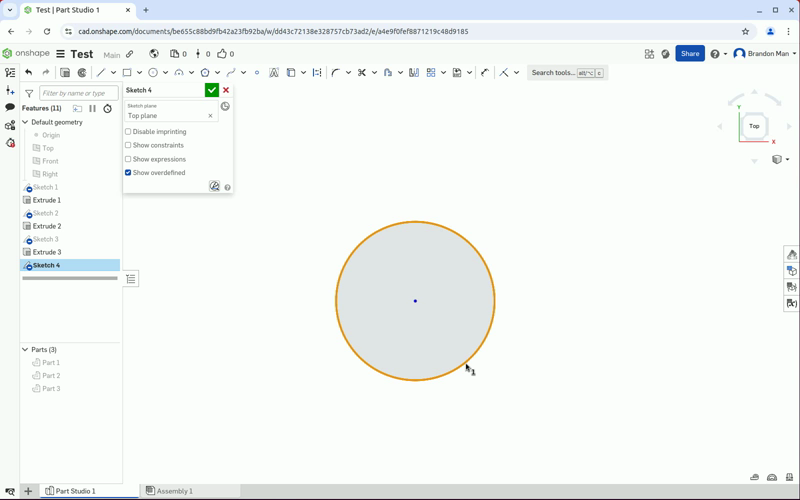
scroll(-6)
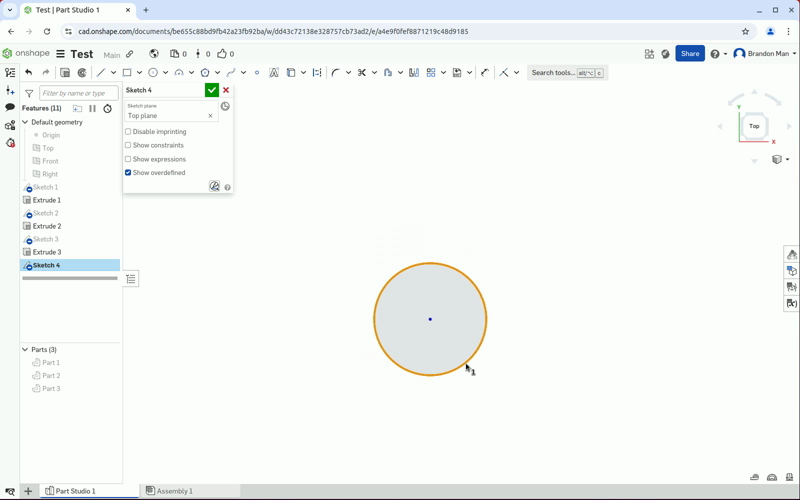
scroll(-6)
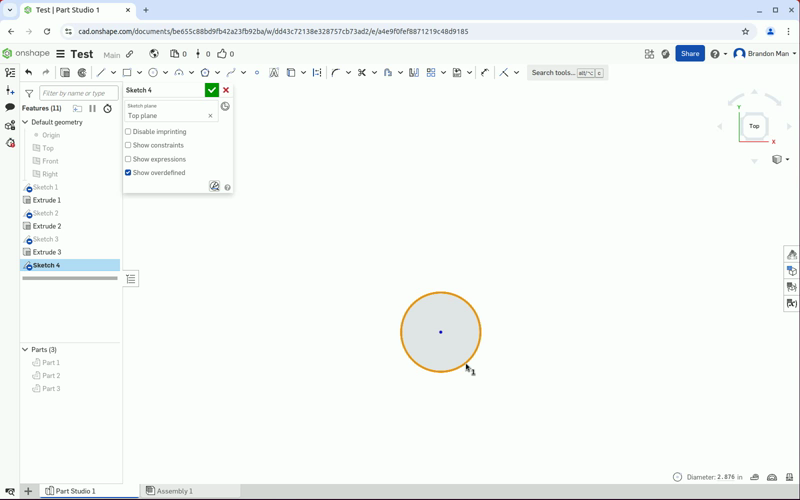
scroll(-6)
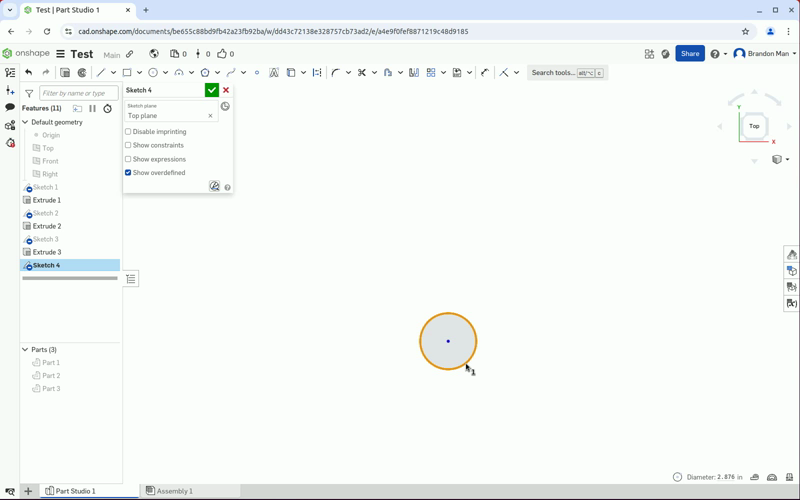
scroll(-6)
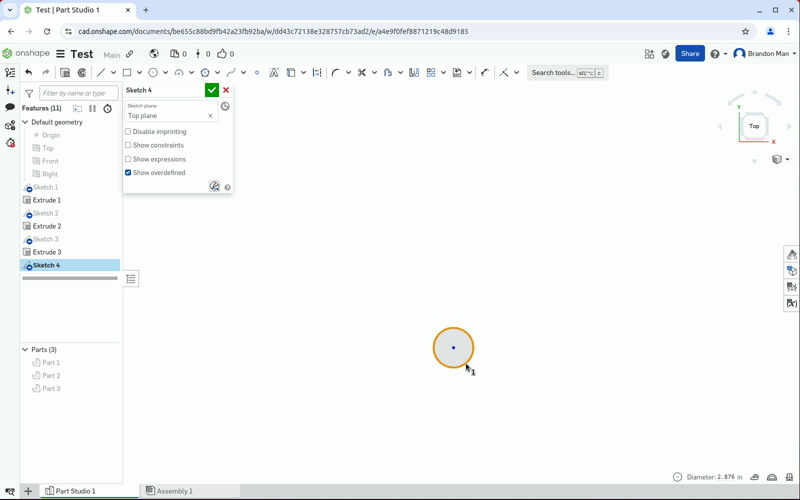
scroll(-6)
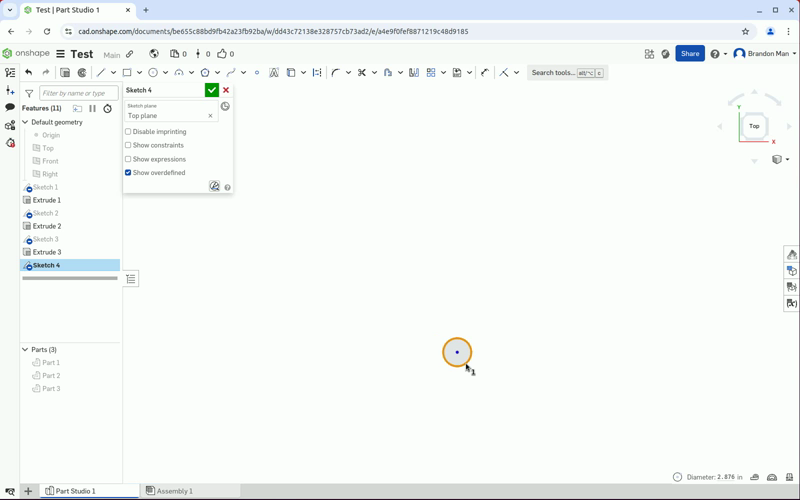
scroll(-6)
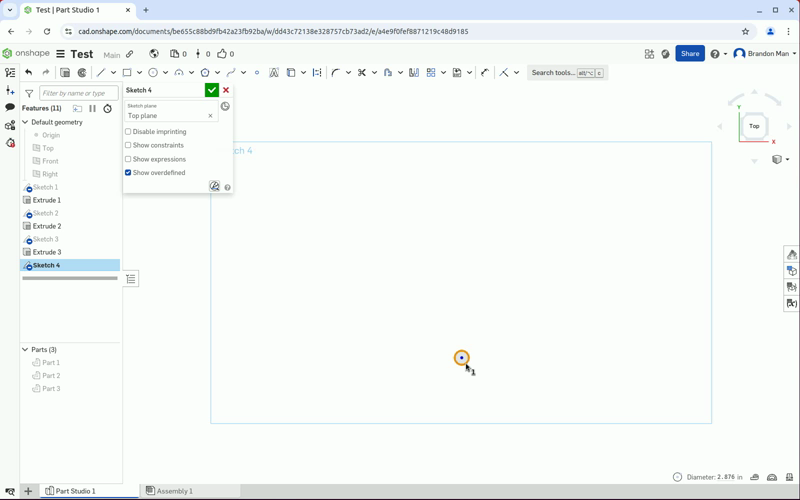
mouse_move(73, 352)
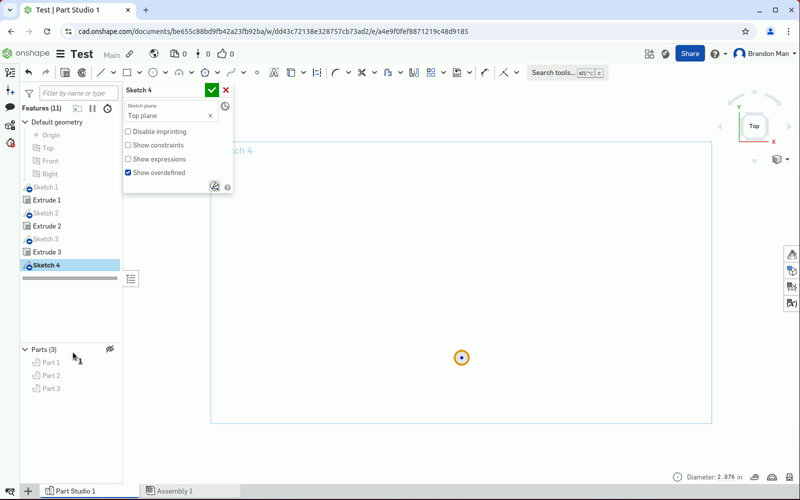
key(shift+y)
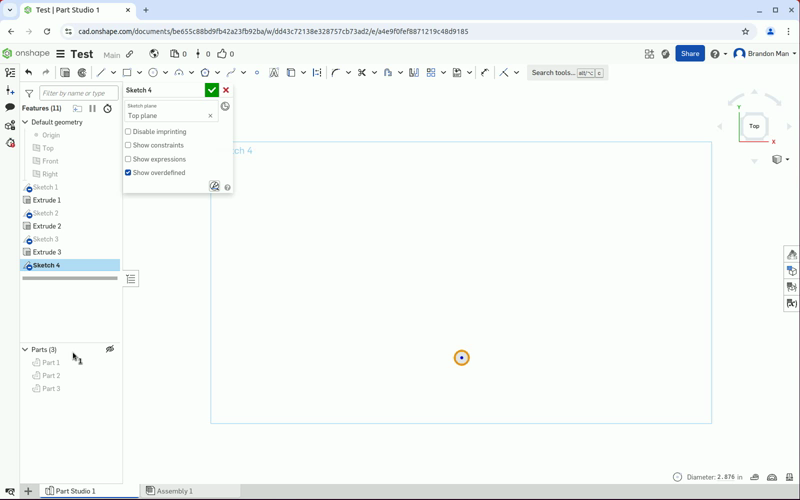
key(shift+e)
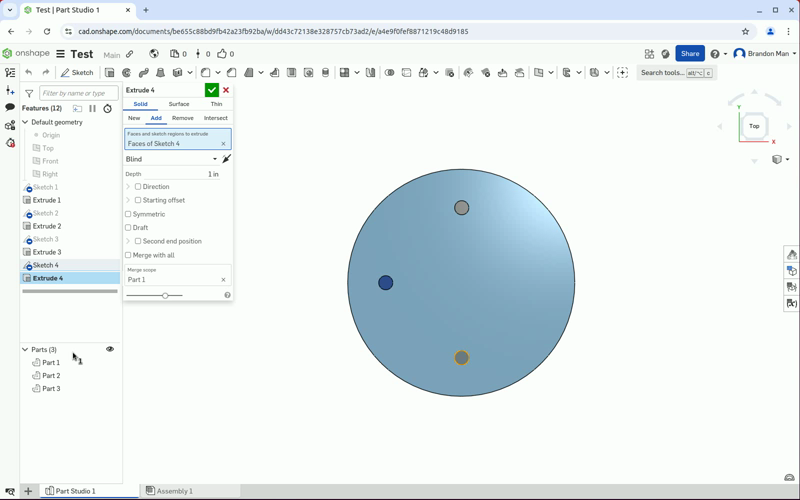
mouse_move(143, 106)
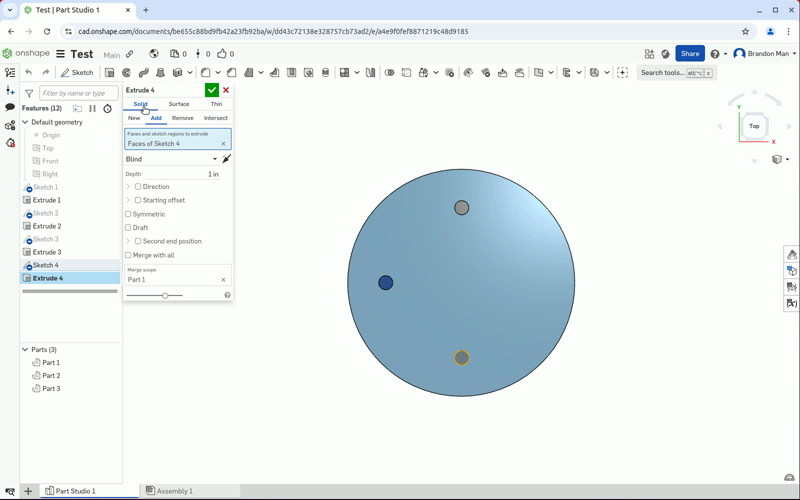
click(143, 106)
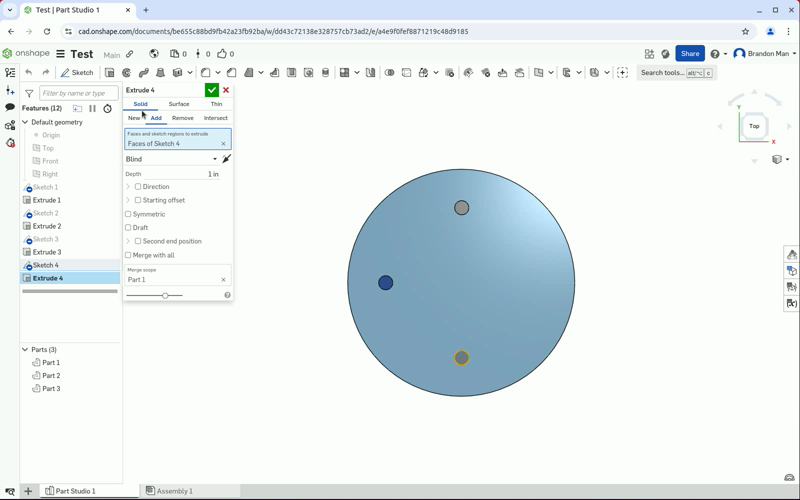
mouse_move(137, 120)
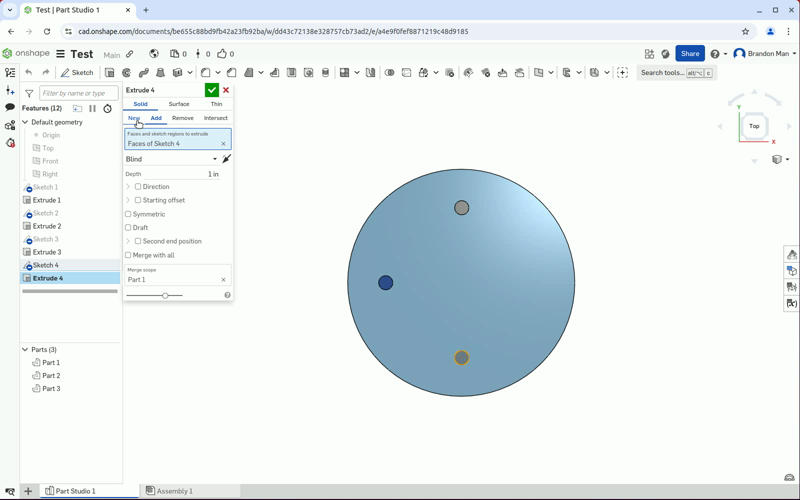
click(137, 120)
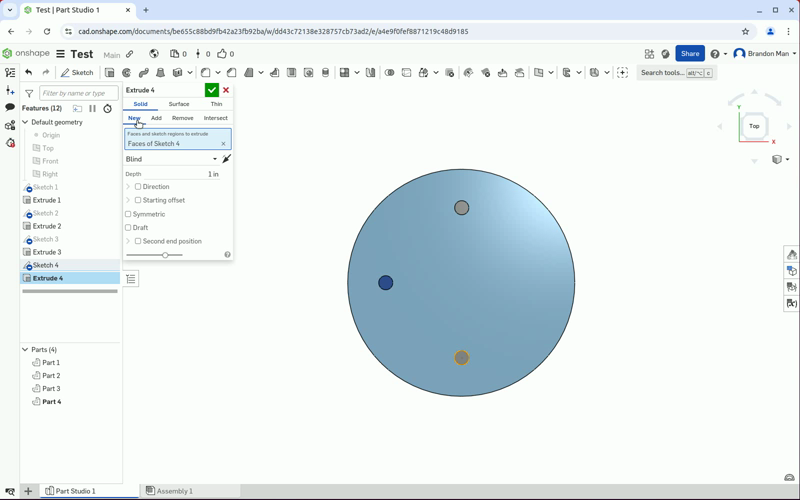
key(tab, 4)
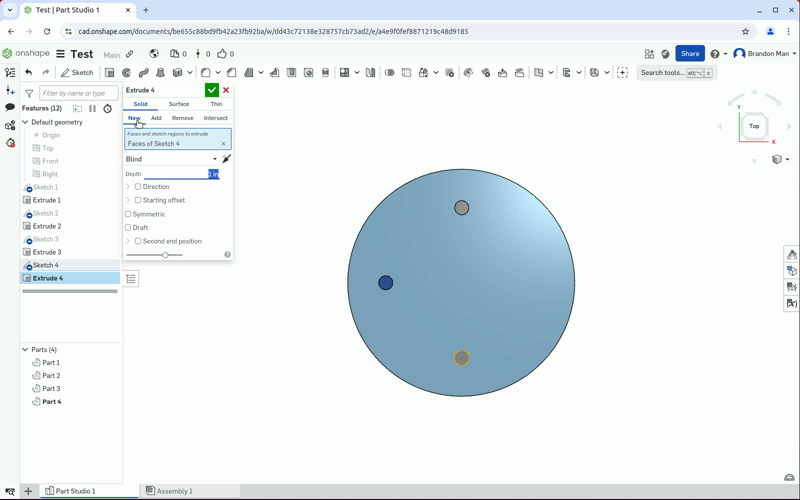
text(2.648)
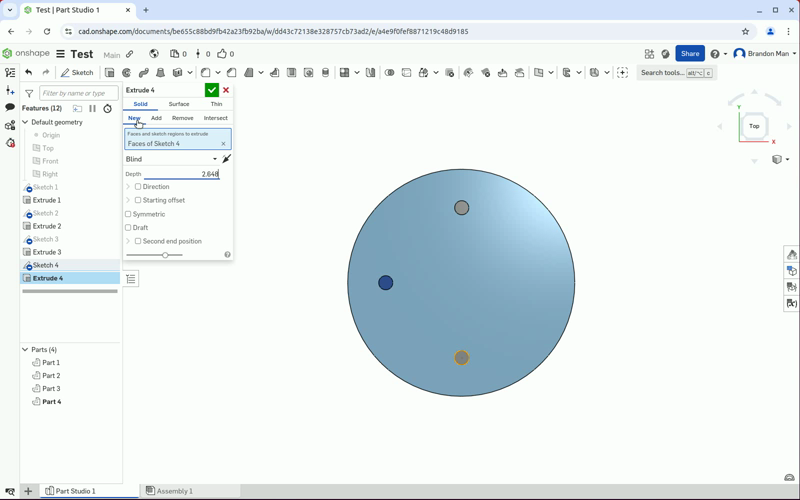
key(enter)
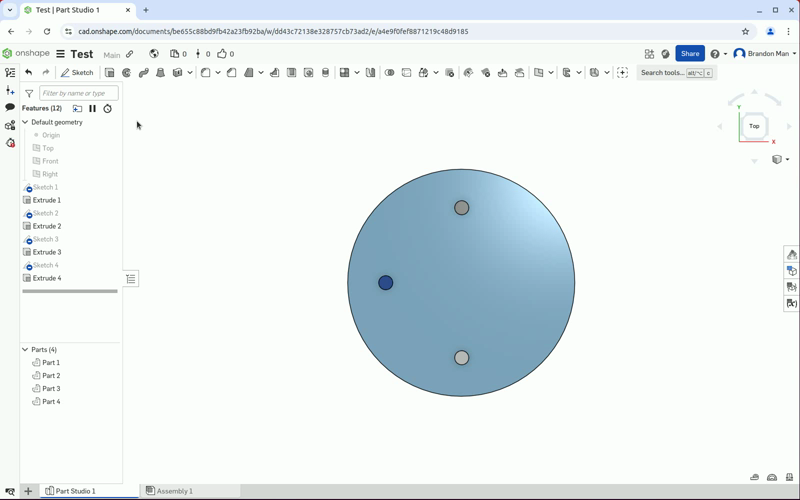
key(shift+h)
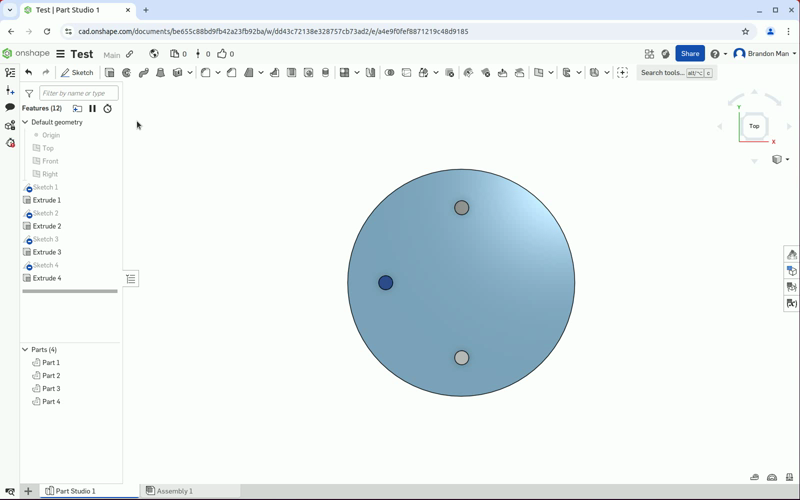
key(shift+h)
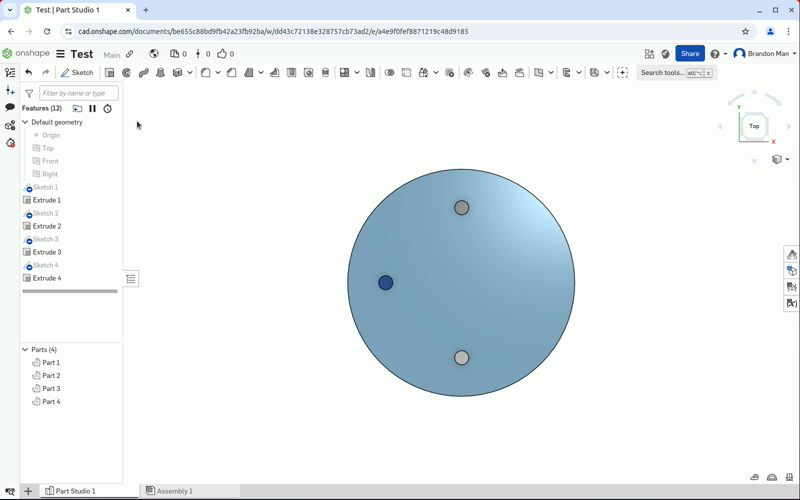
mouse_move(73, 189)
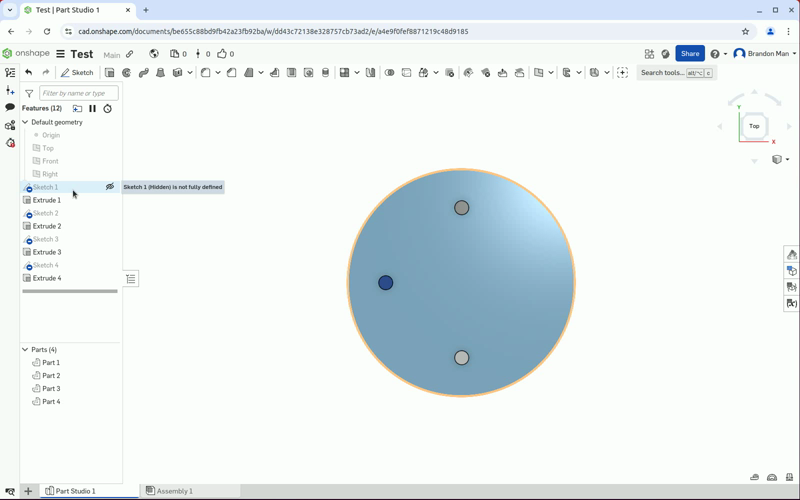
click(73, 189)
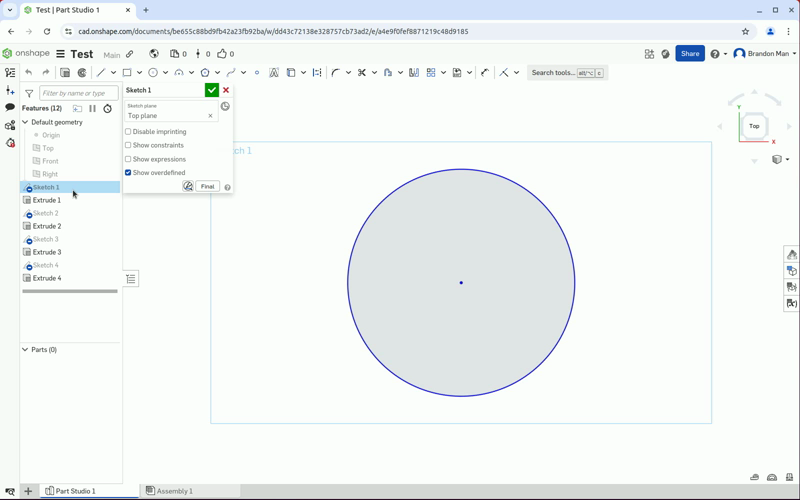
mouse_move(229, 92)
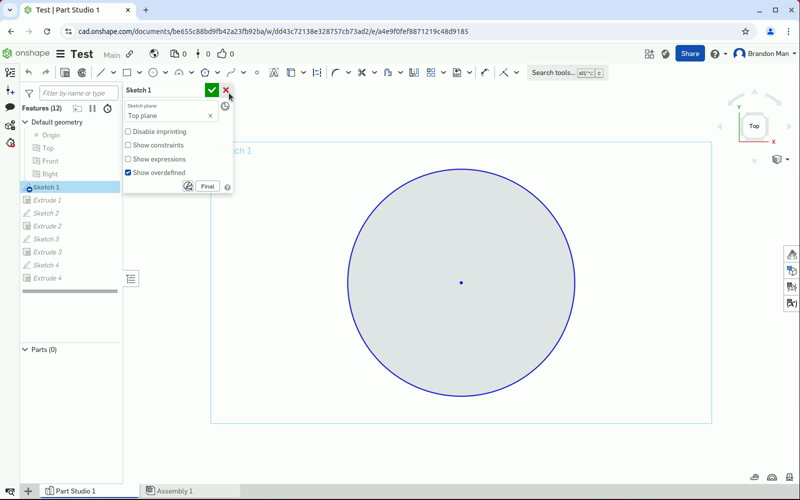
click(229, 92)
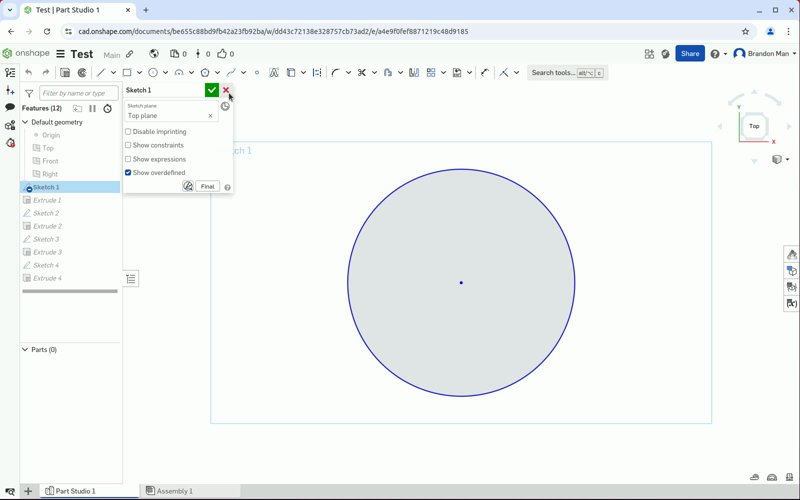
key(shift+s)
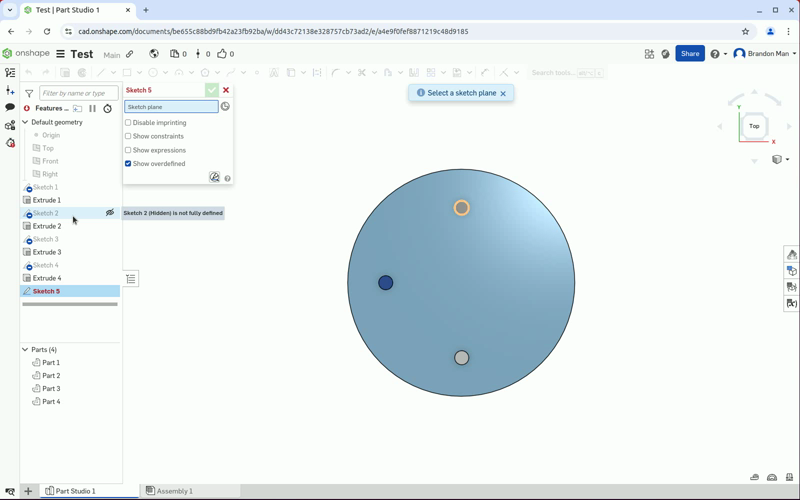
scroll(3)
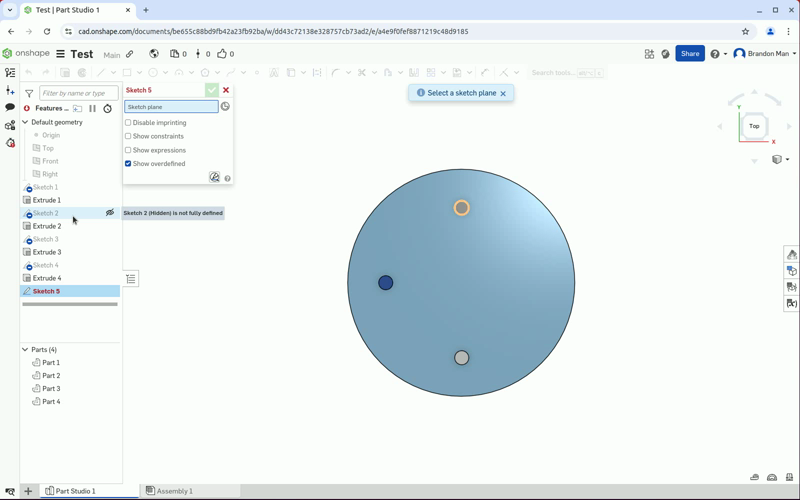
mouse_move(73, 150)
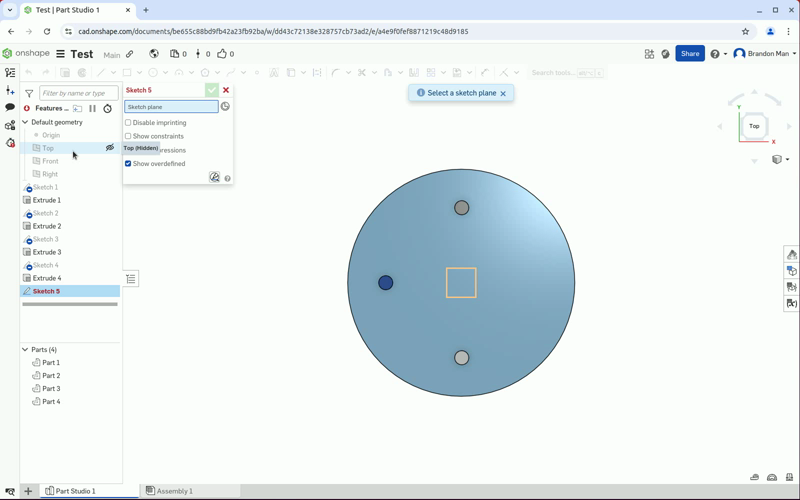
click(73, 150)
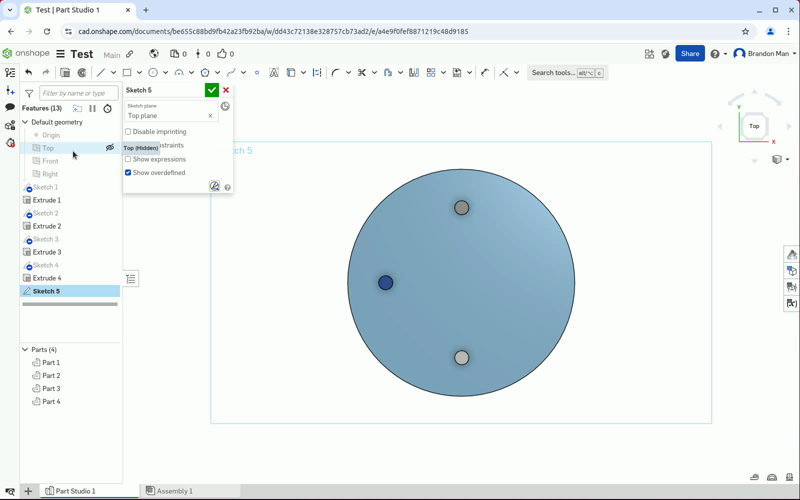
mouse_move(73, 352)
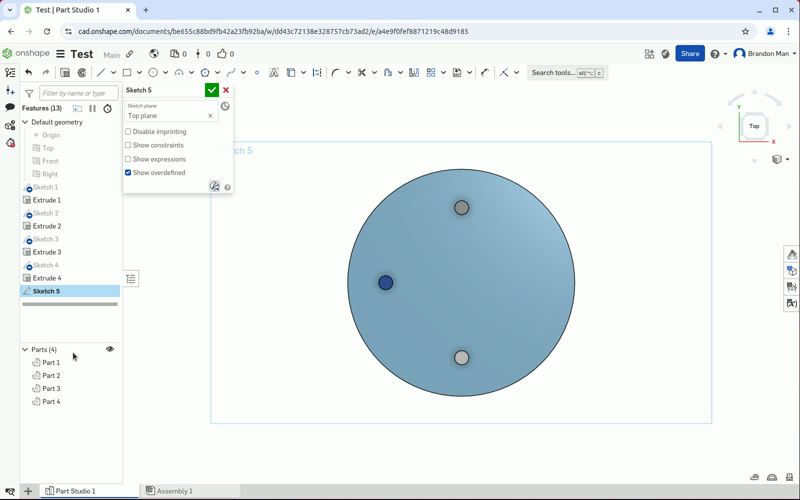
key(y)
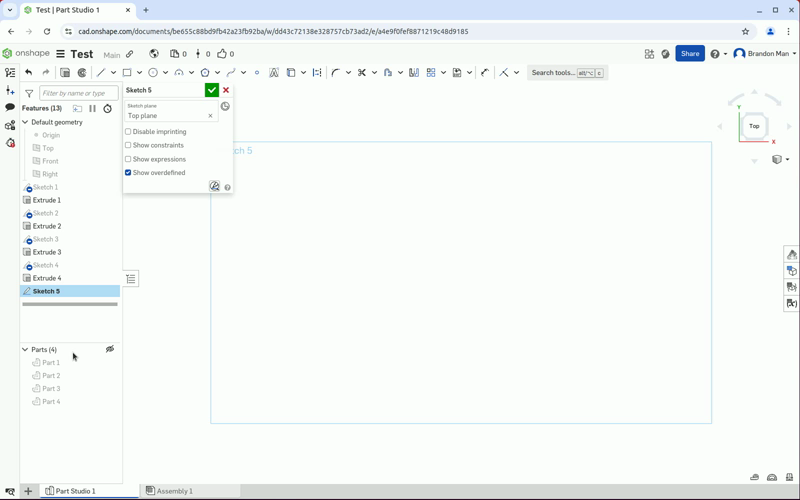
key(c)
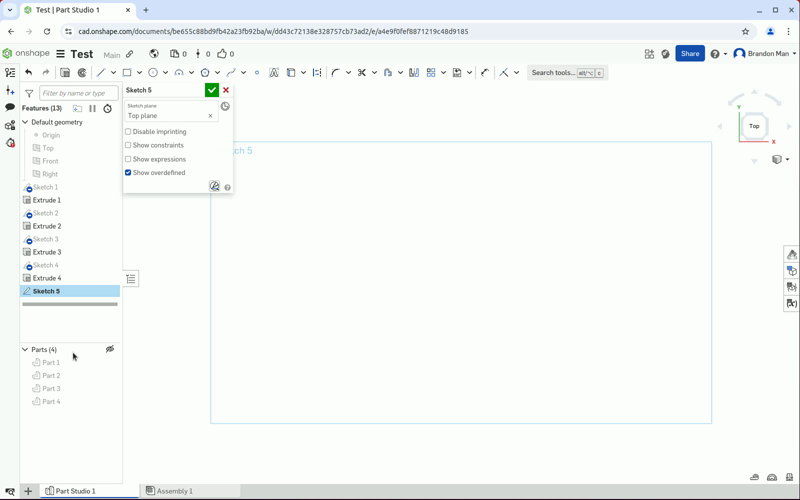
key_down(shift)
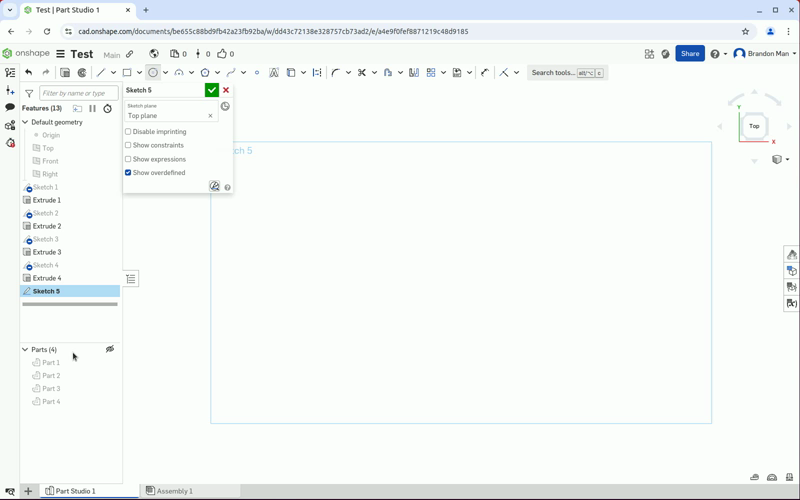
mouse_move(537, 282)
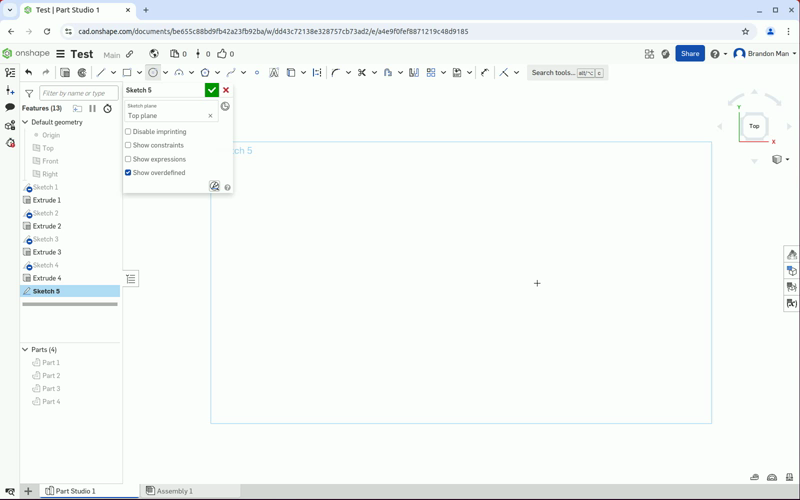
click(537, 282)
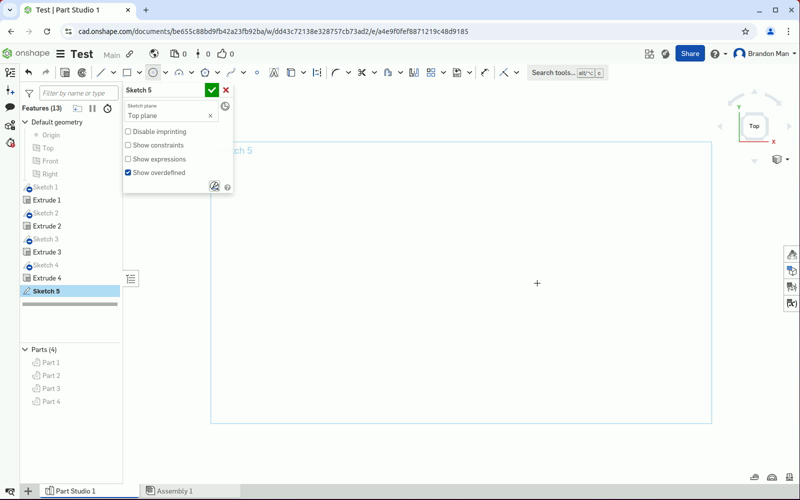
key_up(shift)
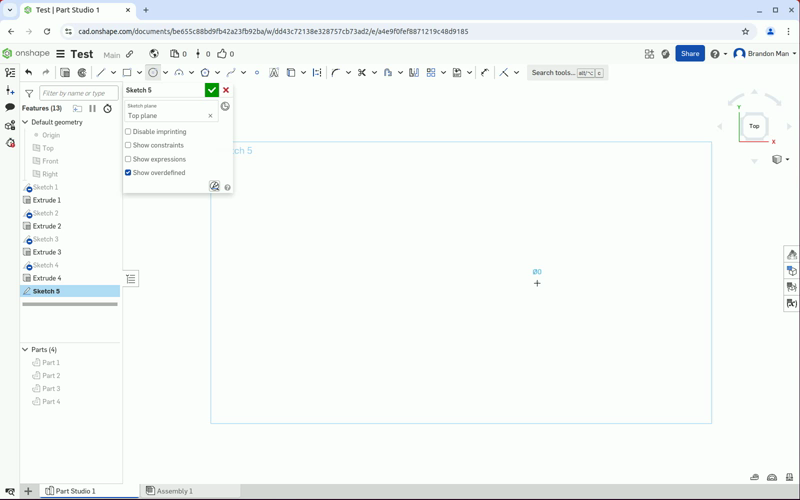
mouse_move(543, 282)
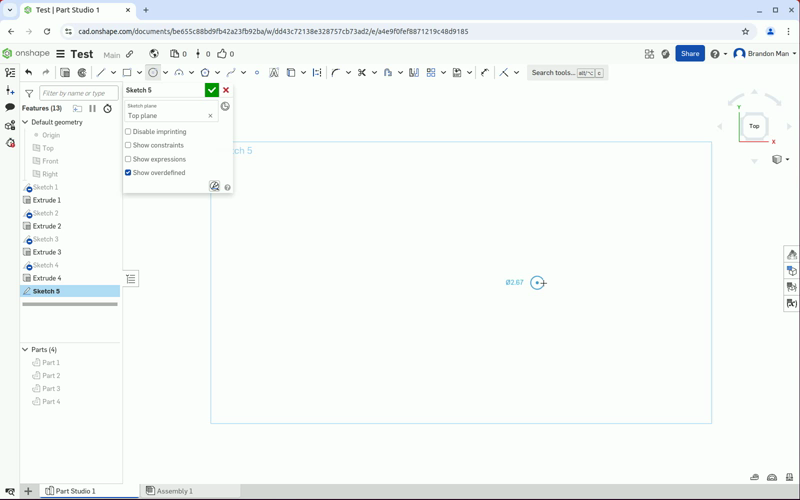
click(543, 282)
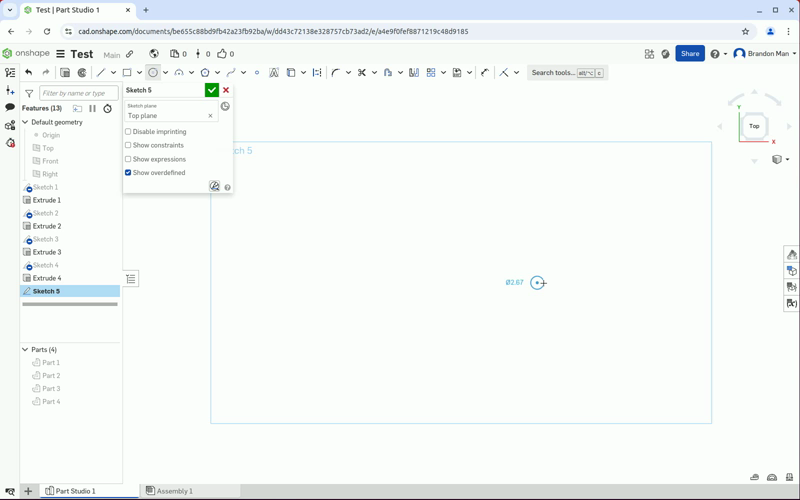
key(esc)
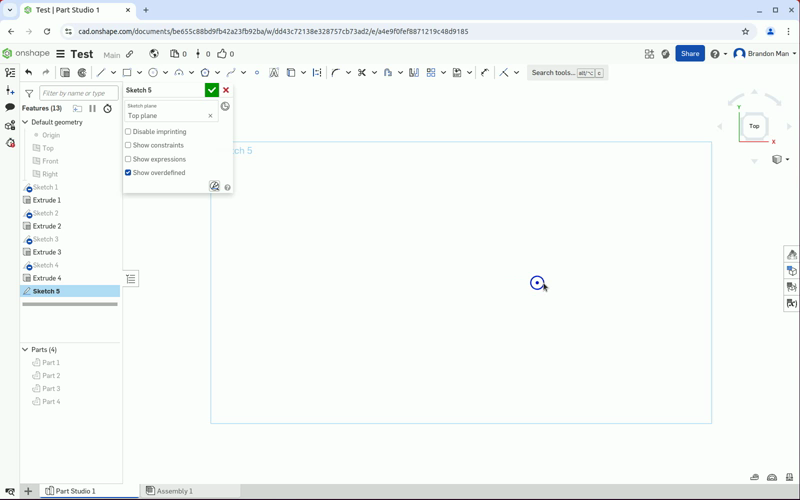
mouse_move(533, 285)
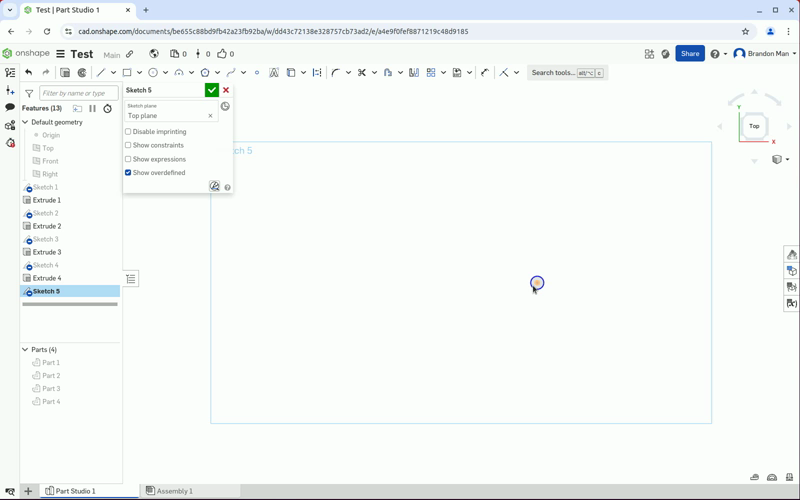
scroll(6)
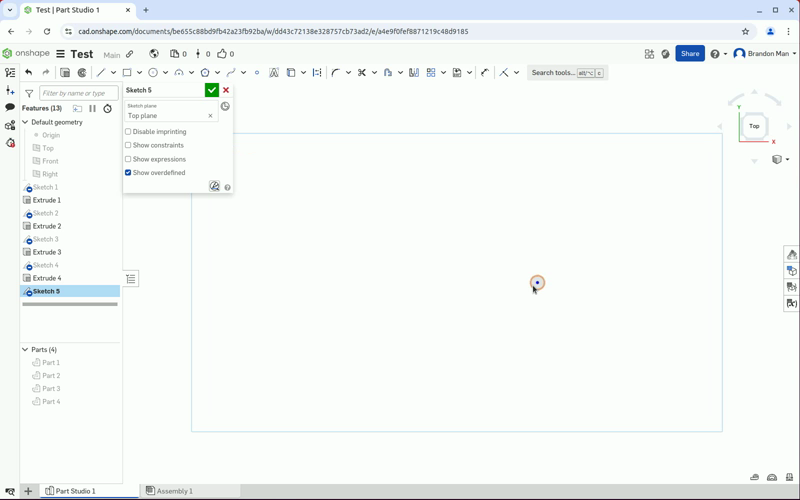
scroll(6)
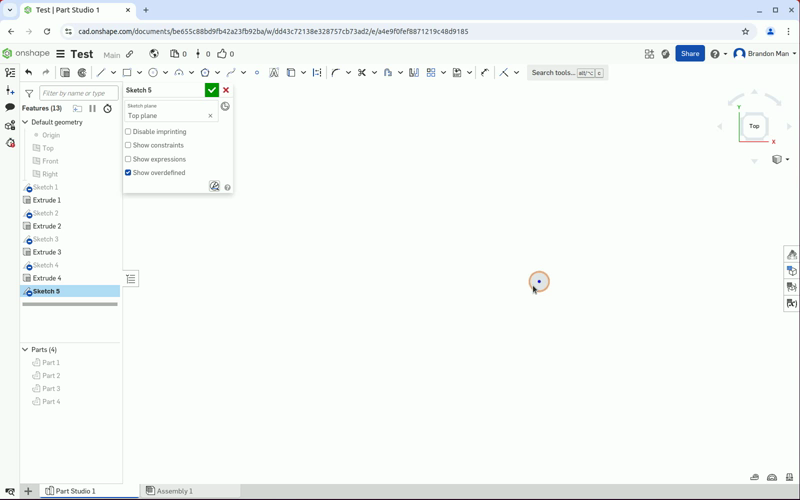
scroll(6)
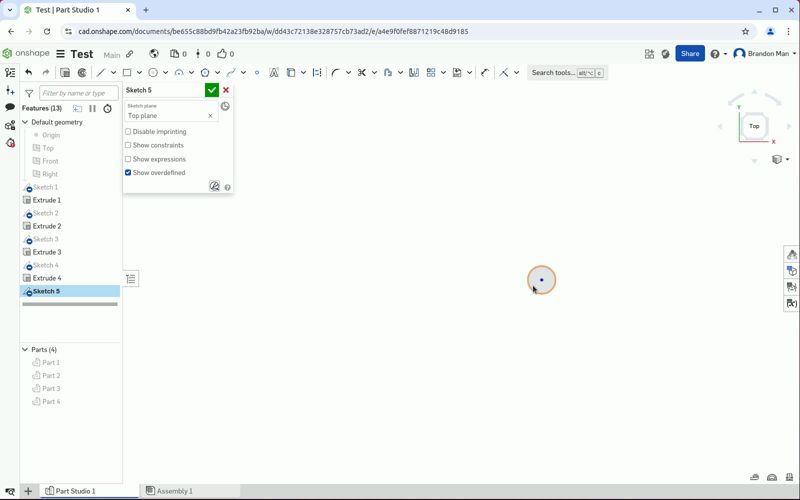
scroll(6)
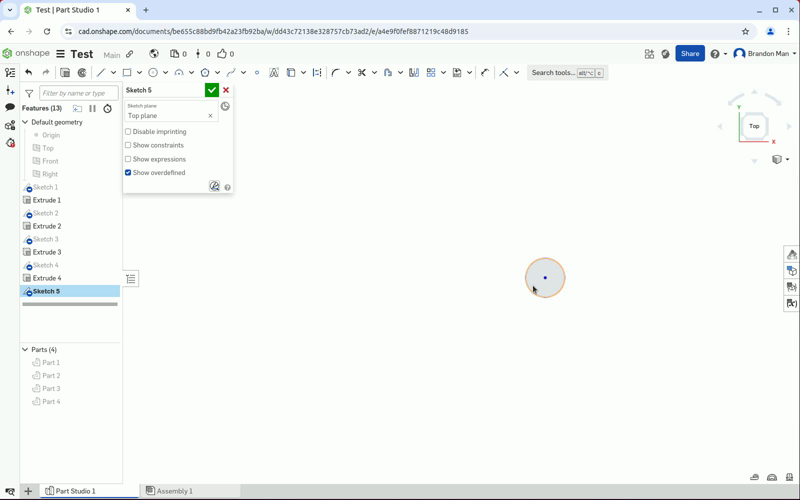
scroll(6)
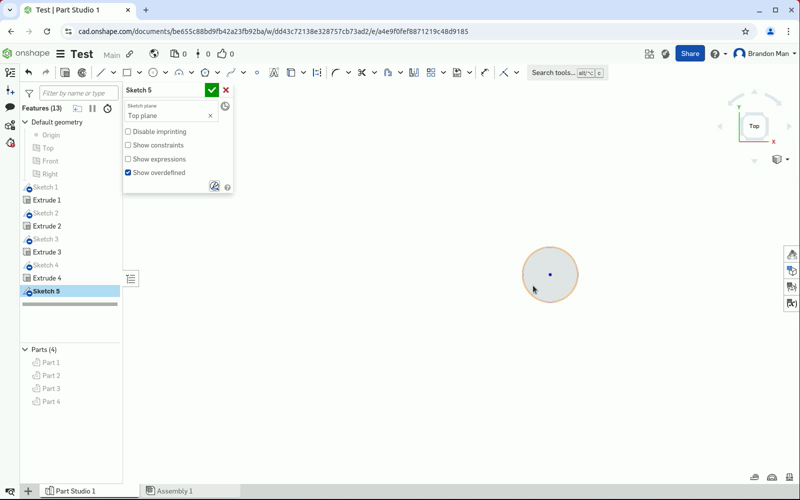
scroll(6)
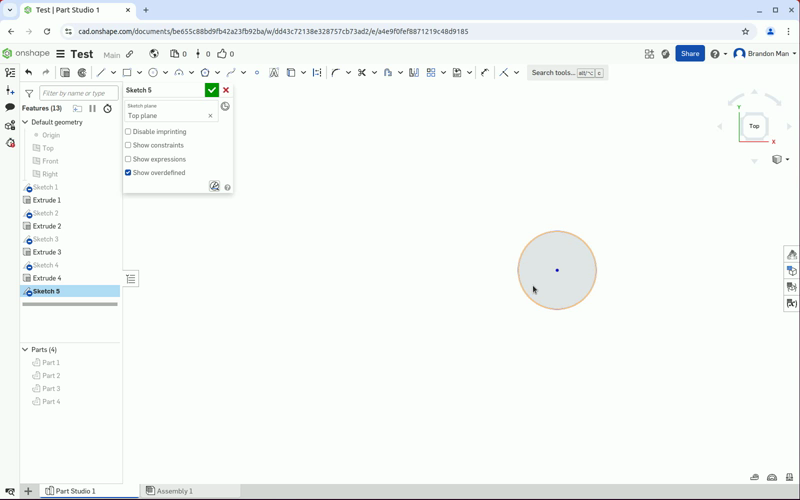
scroll(6)
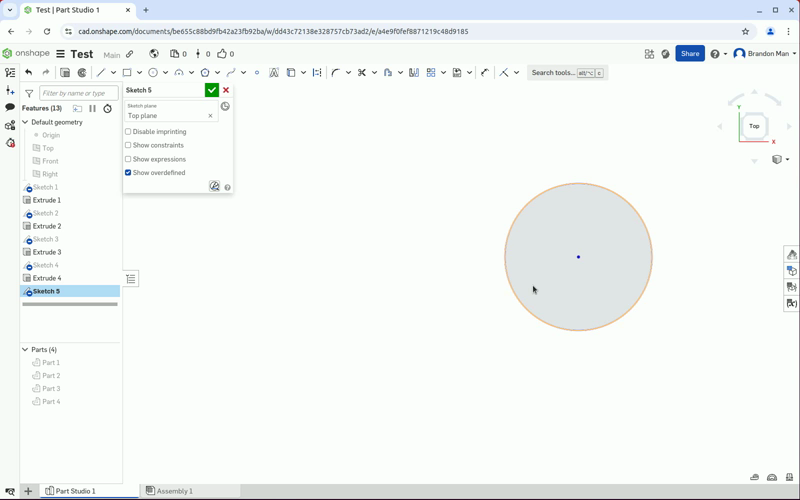
click(533, 285)
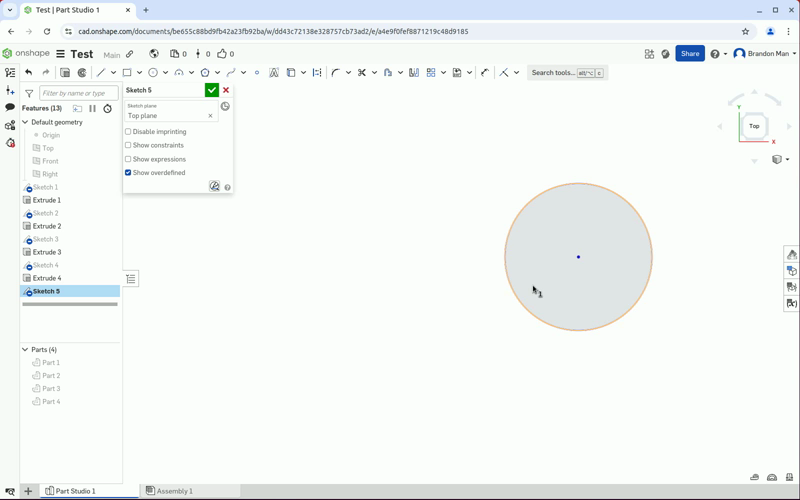
scroll(-6)
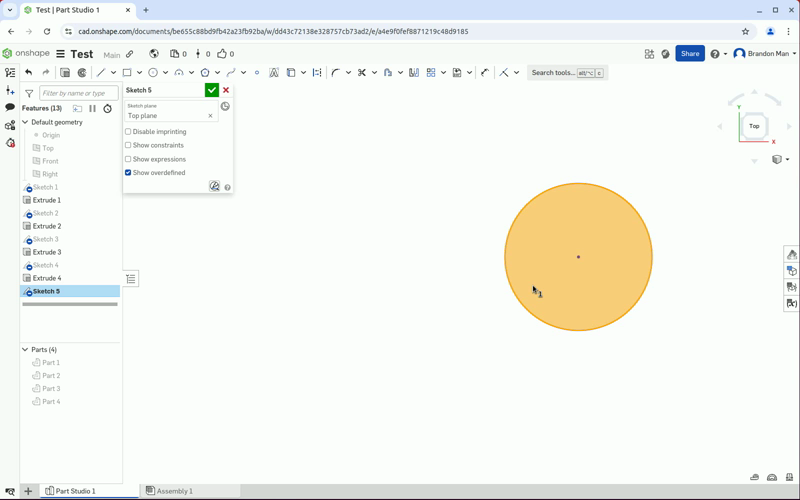
scroll(-6)
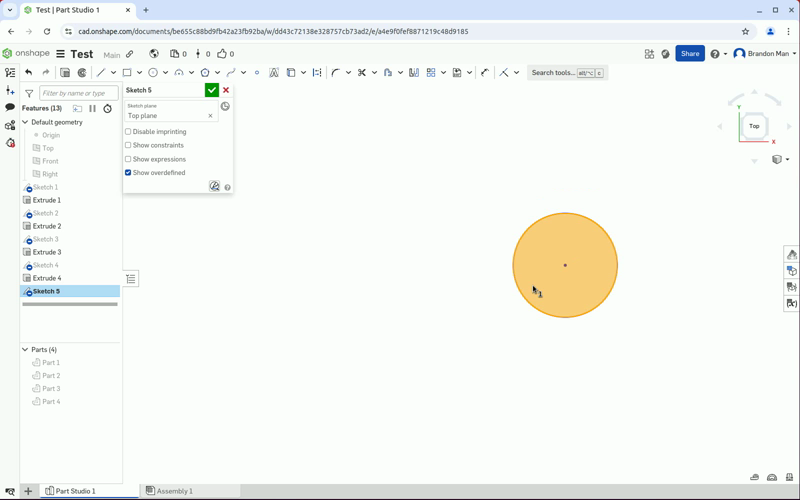
scroll(-6)
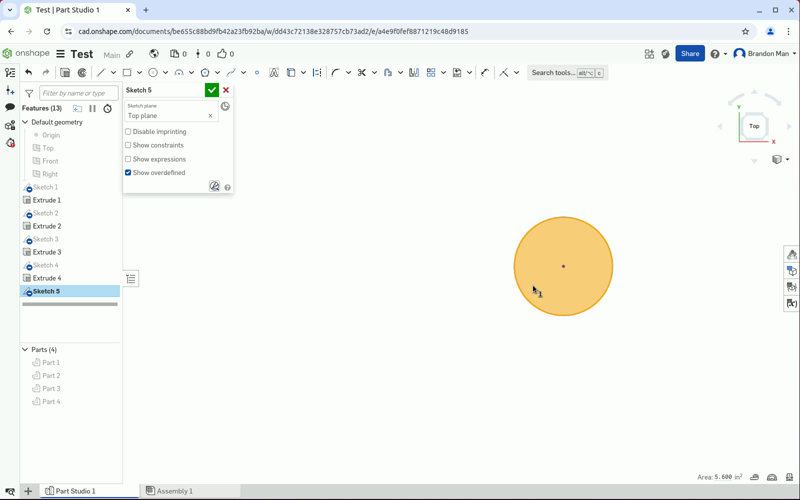
scroll(-6)
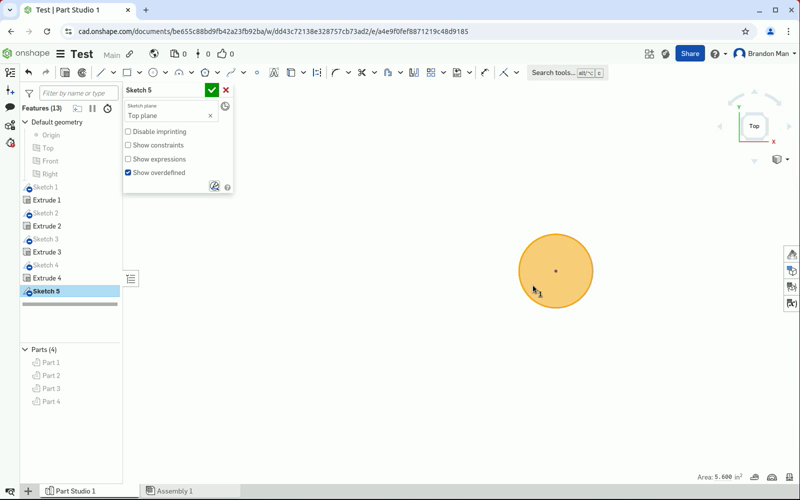
scroll(-6)
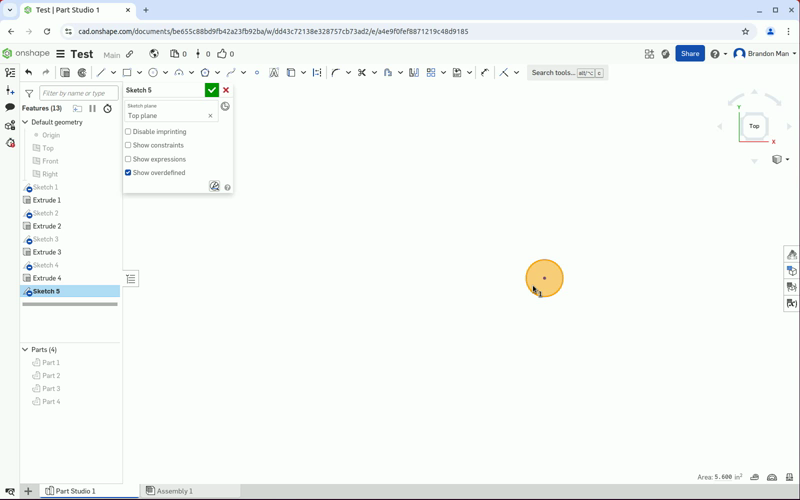
scroll(-6)
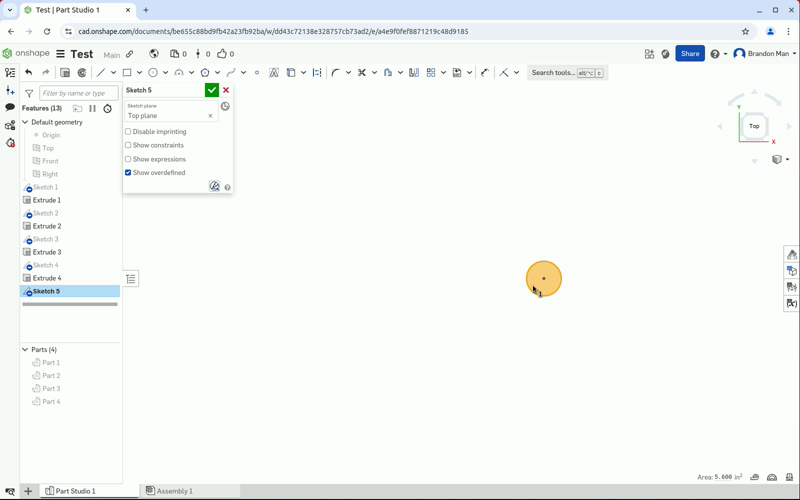
scroll(-6)
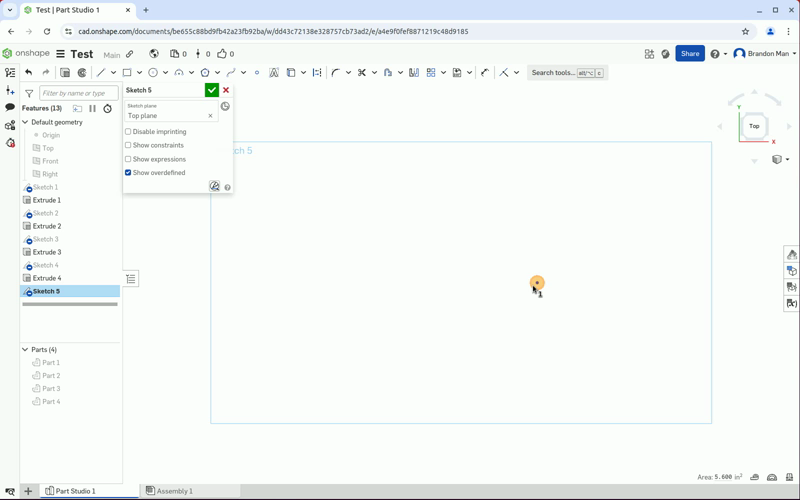
mouse_move(73, 352)
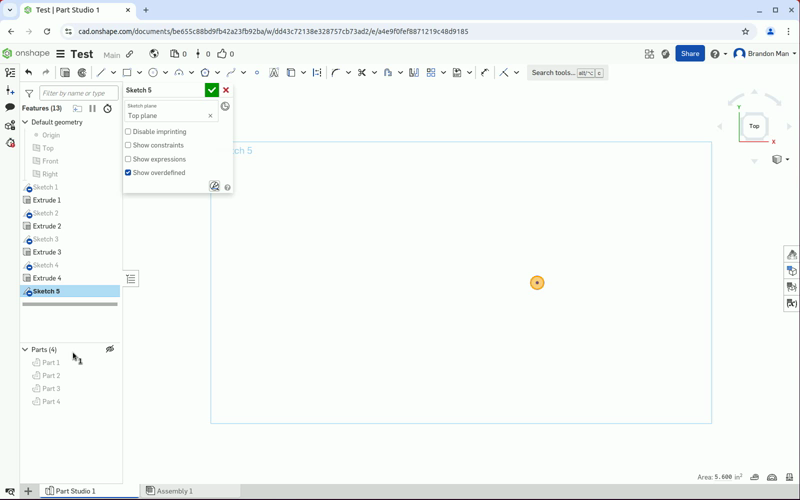
key(shift+y)
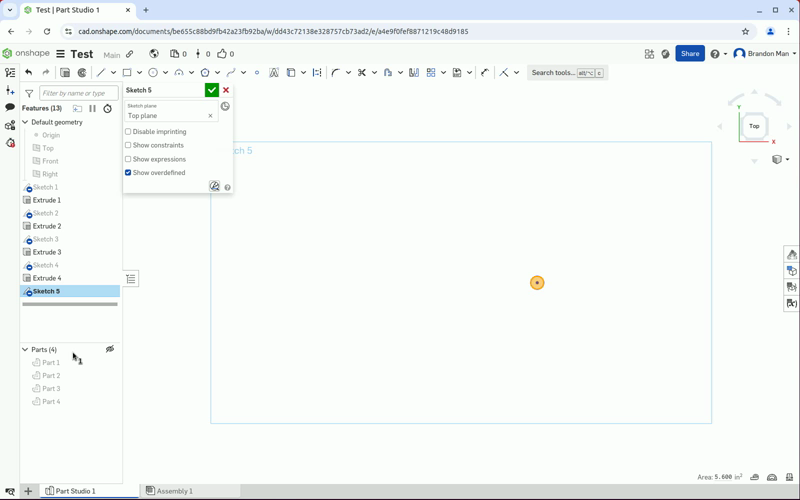
key(shift+e)
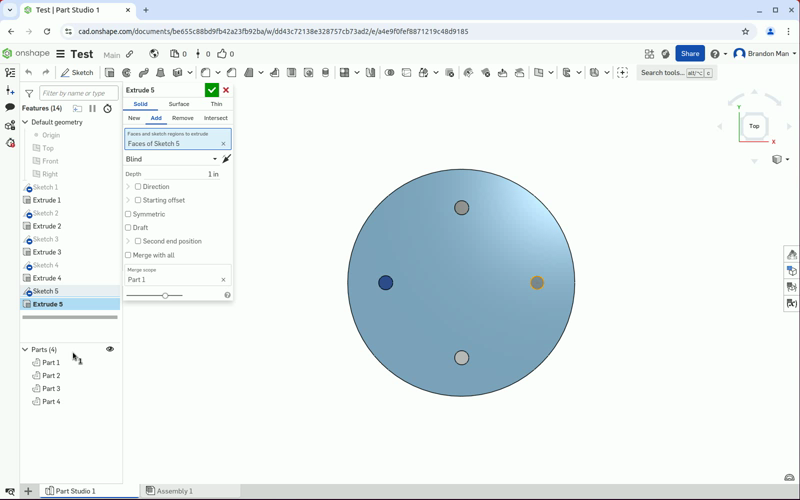
mouse_move(143, 106)
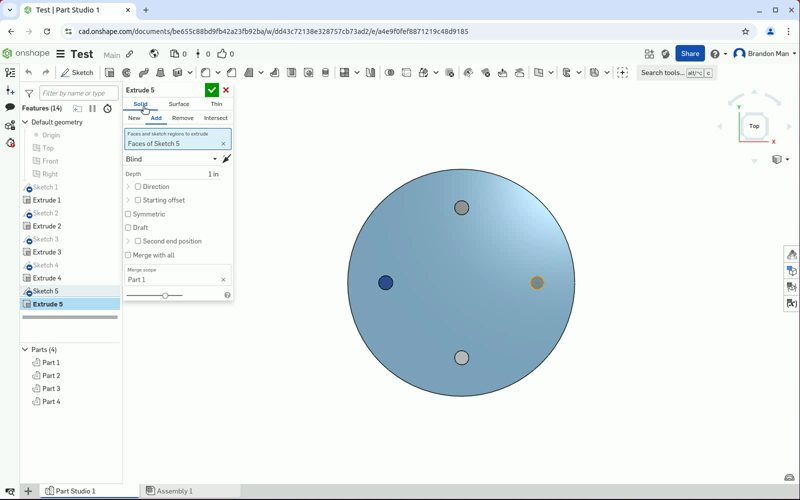
click(143, 106)
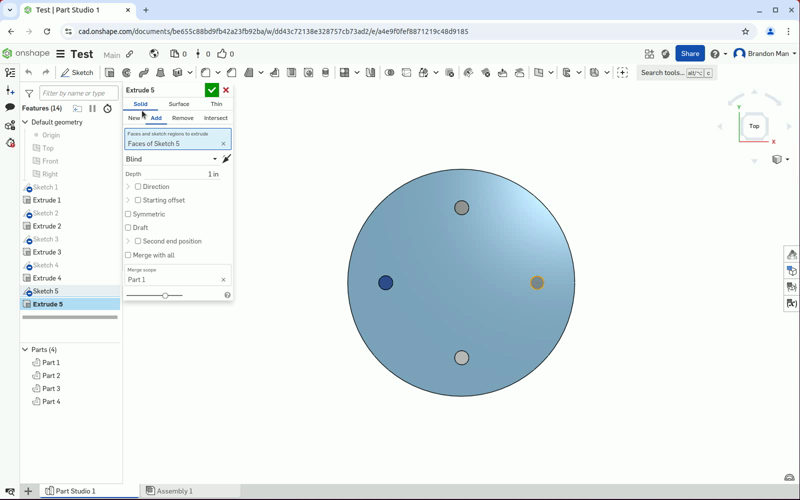
mouse_move(137, 120)
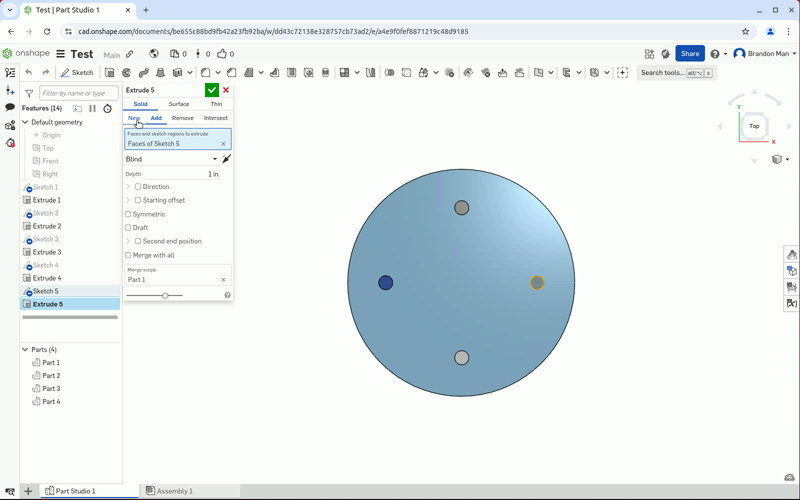
click(137, 120)
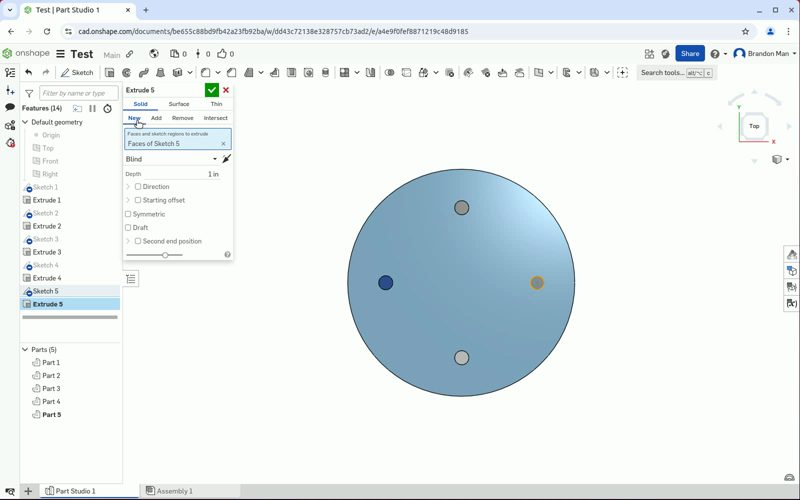
key(tab, 4)
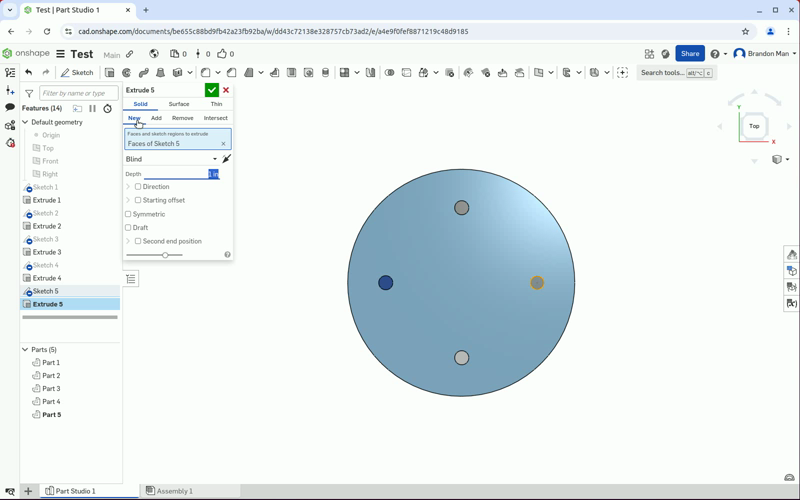
text(2.648)
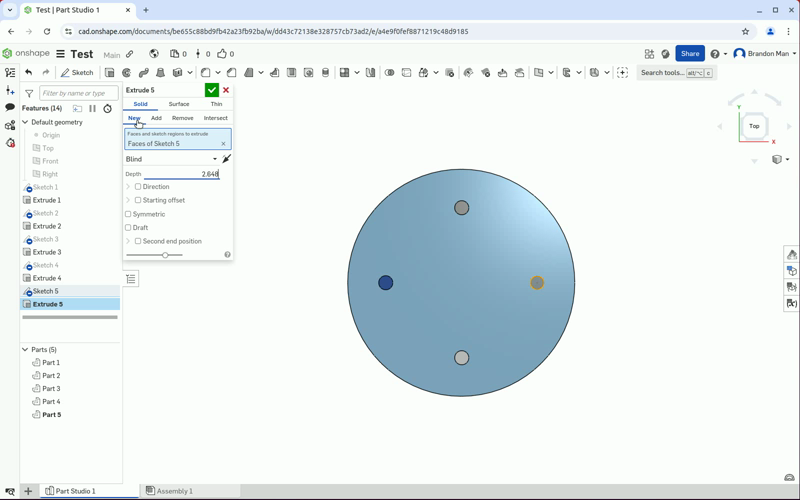
key(enter)
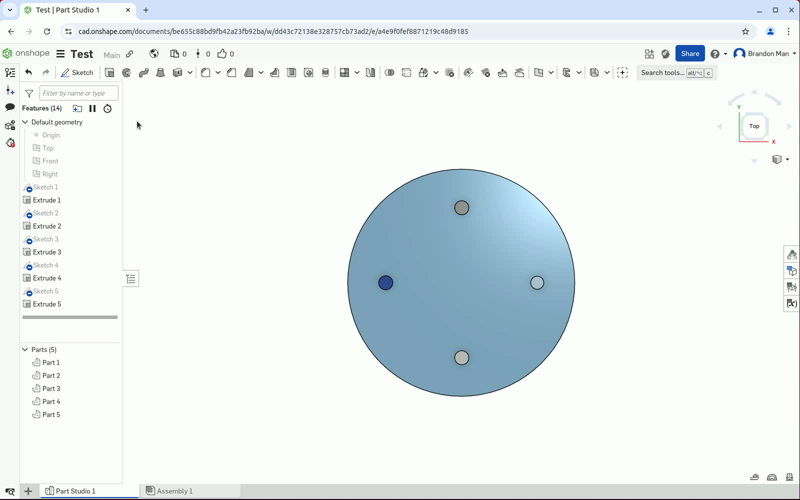
key(shift+h)
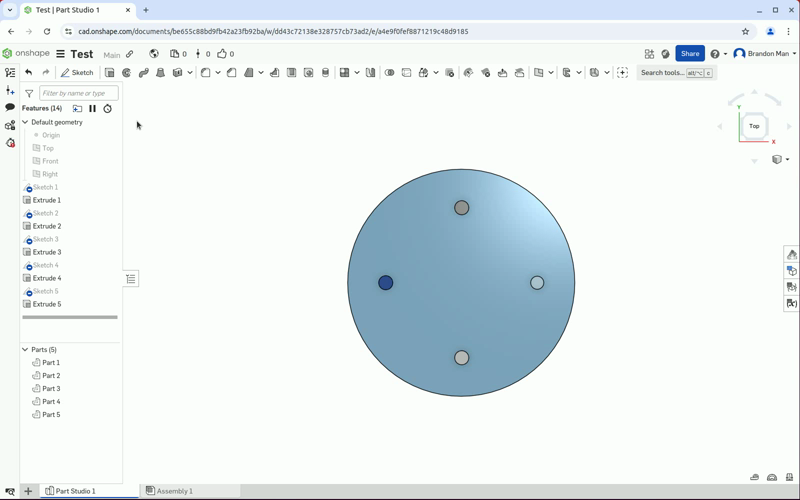
key(shift+h)
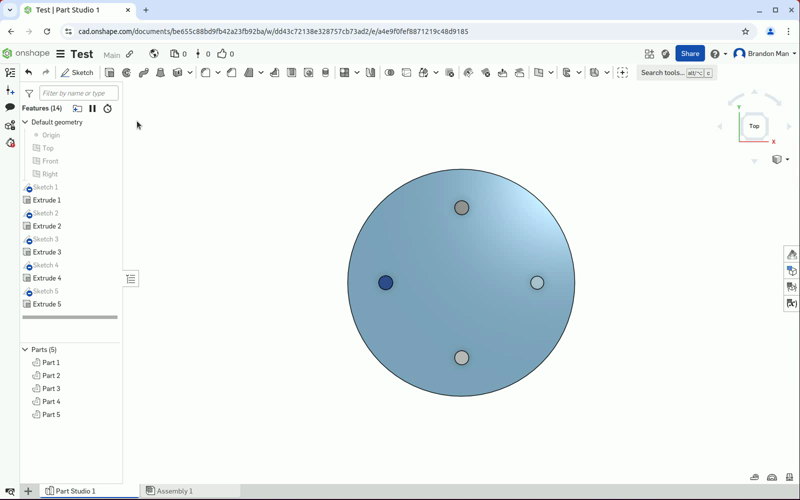
key(shift+7)
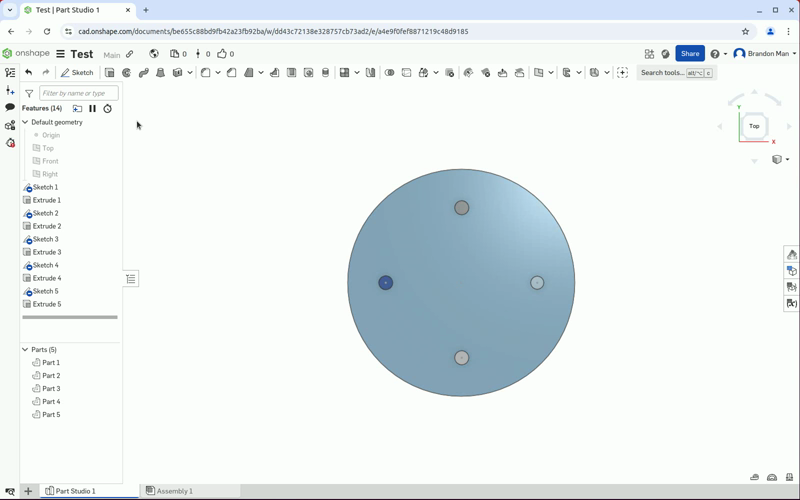
key(up, 3)
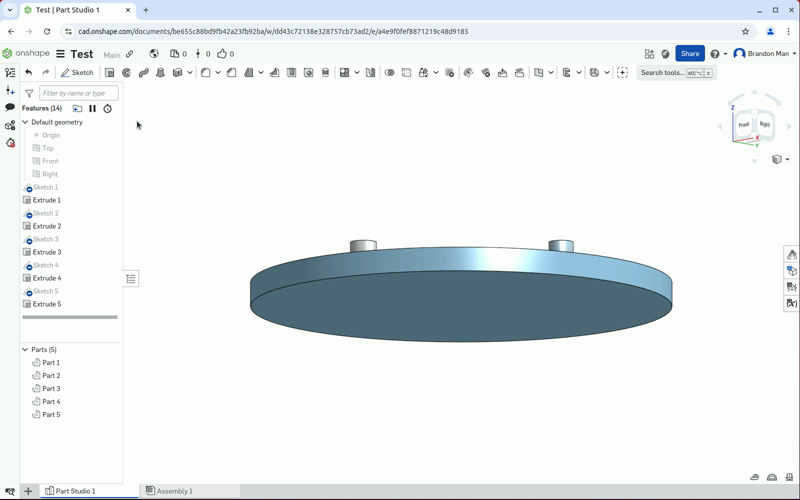
key(left, 3)
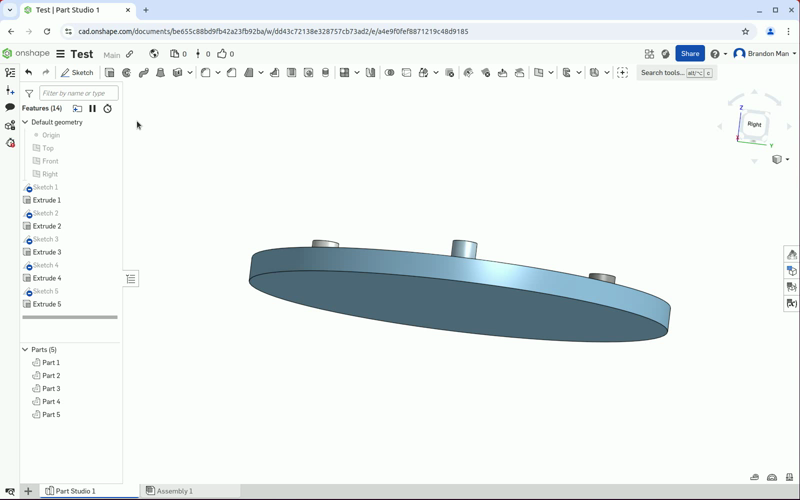
key(right, 3)
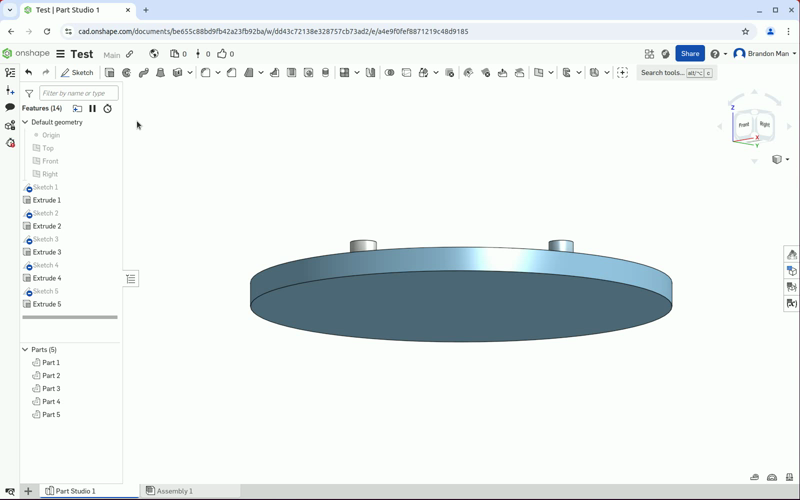
key(down, 3)
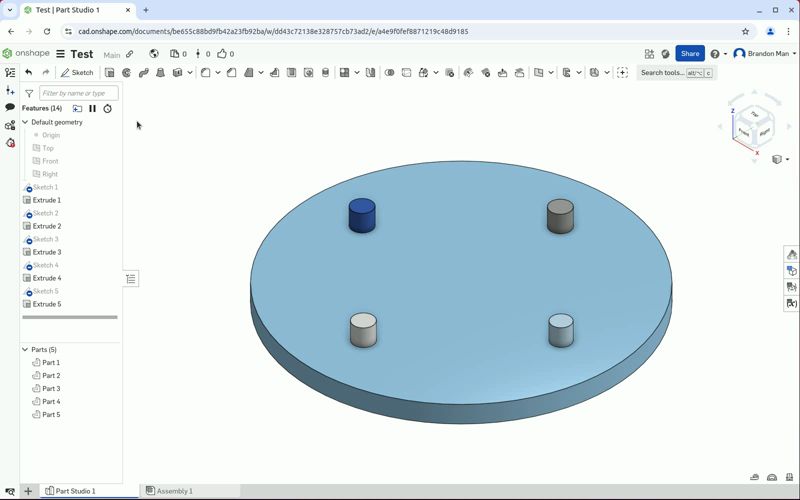
mouse_move(73, 189)
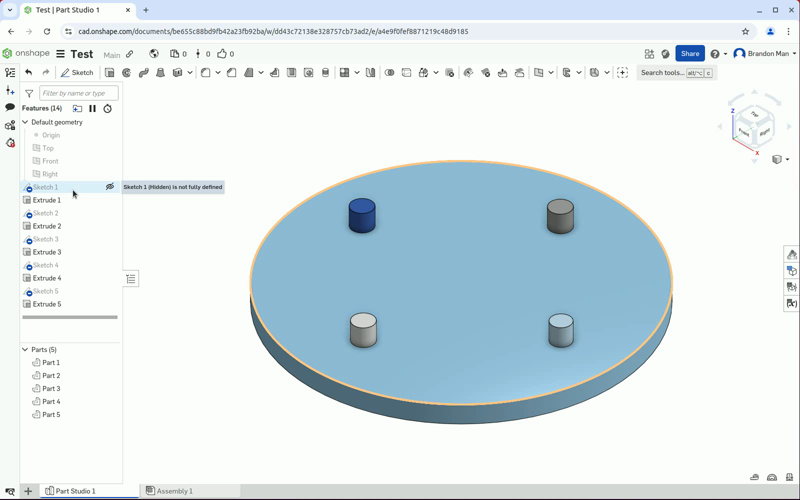
click(73, 189)